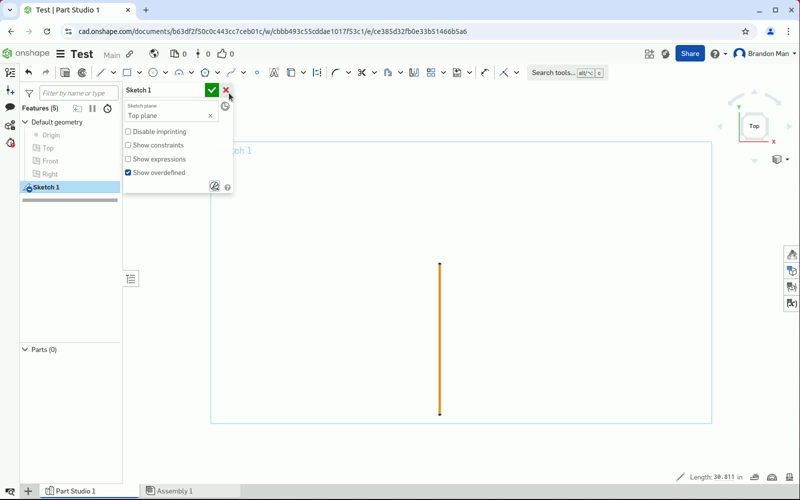
key(shift+h)
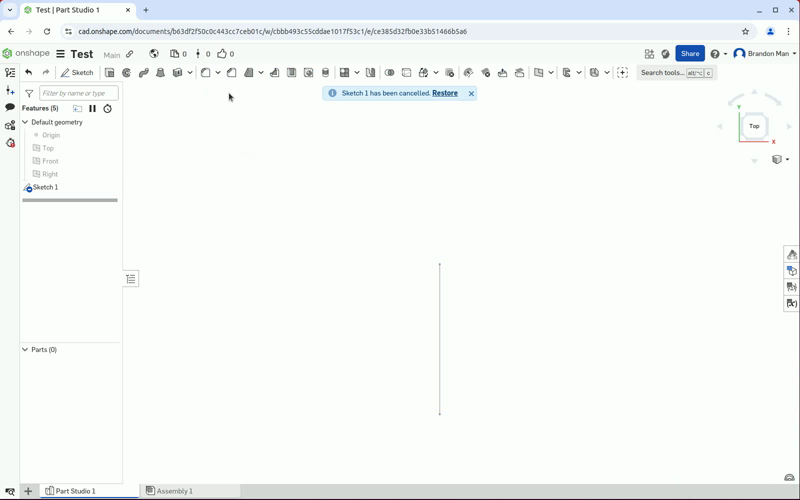
key(shift+s)
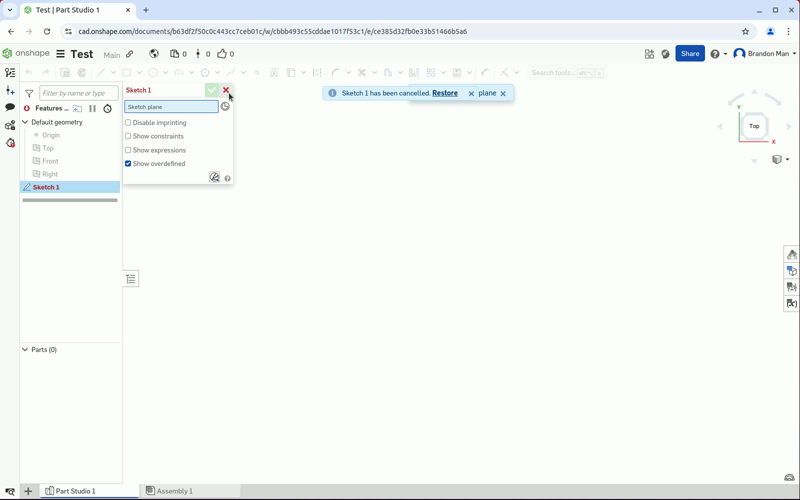
mouse_move(73, 150)
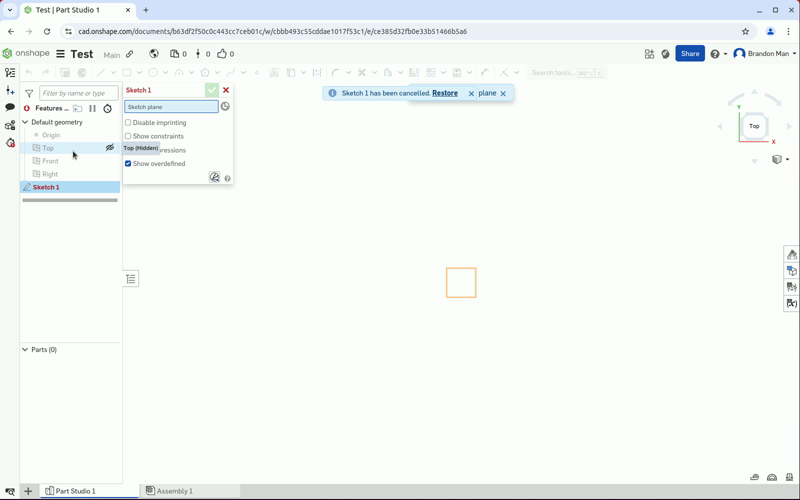
click(73, 150)
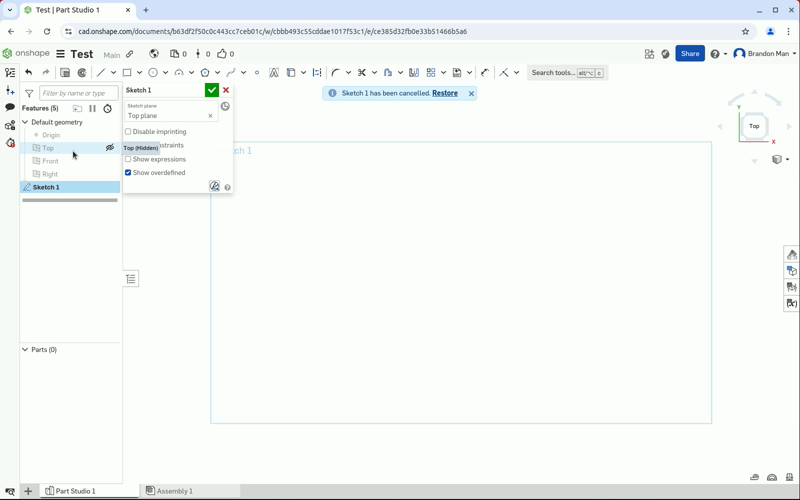
mouse_move(73, 352)
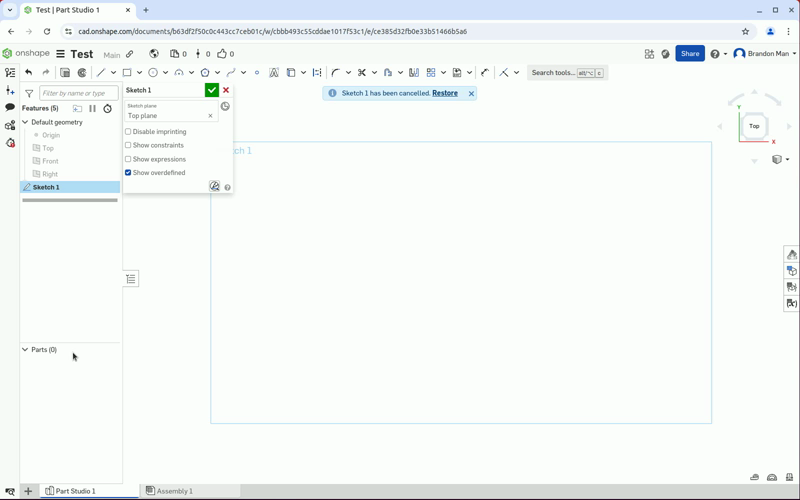
key(y)
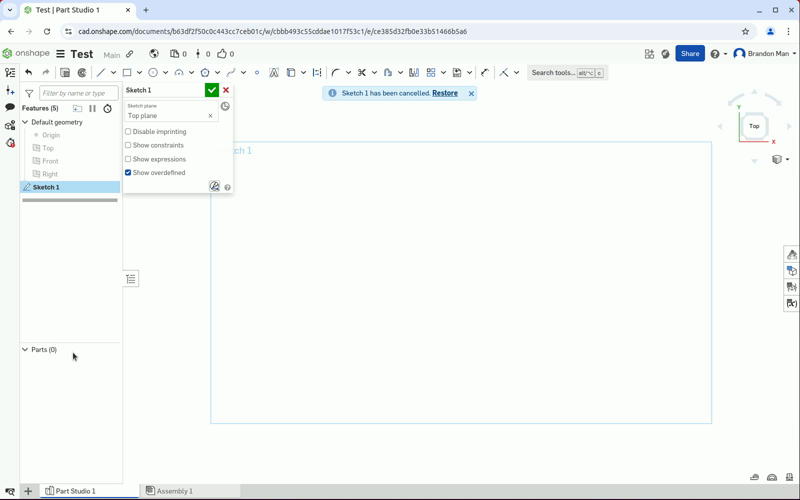
key(c)
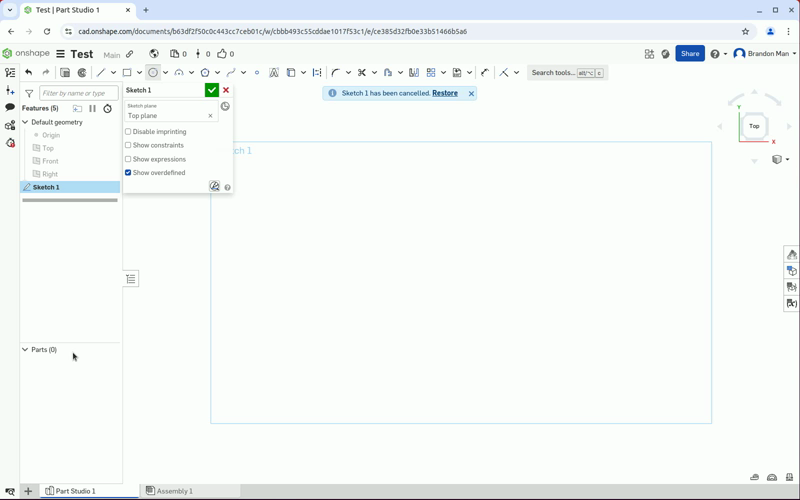
key_down(shift)
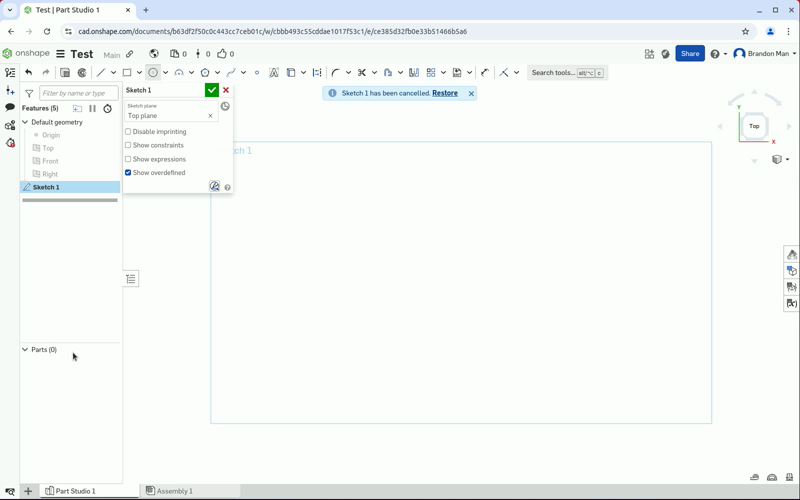
mouse_move(461, 282)
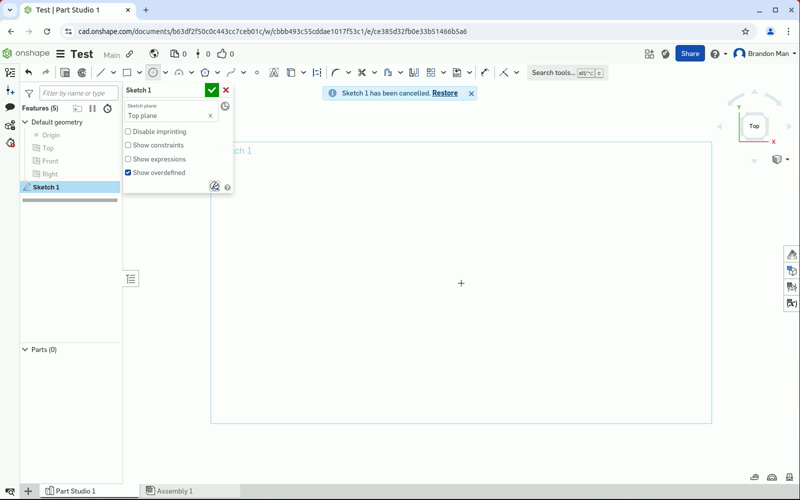
click(461, 282)
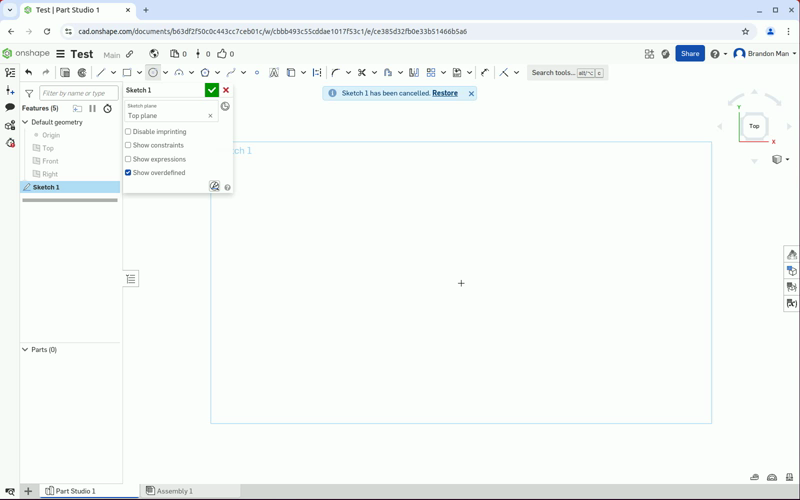
key_up(shift)
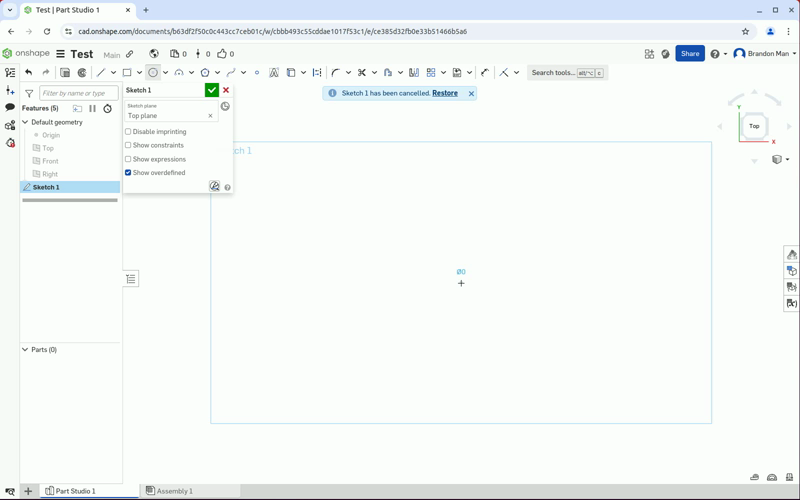
mouse_move(525, 282)
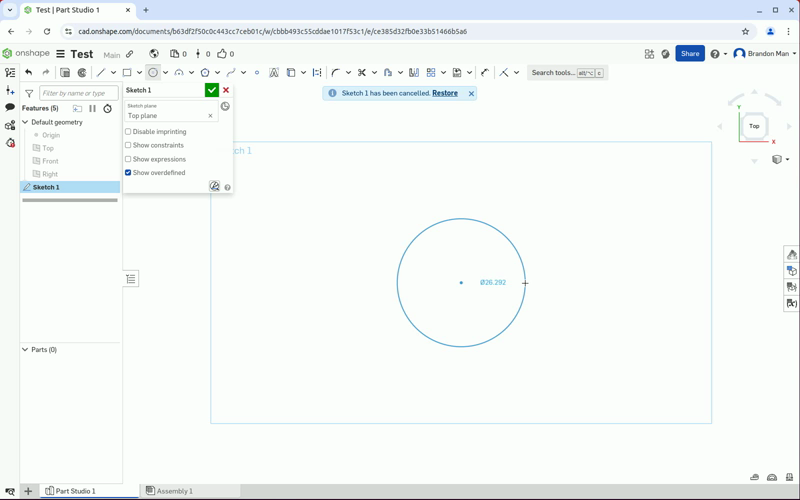
click(525, 282)
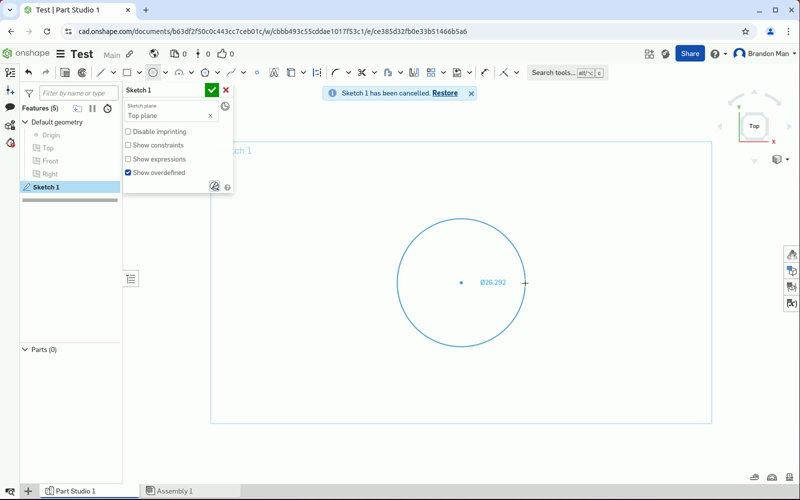
key(esc)
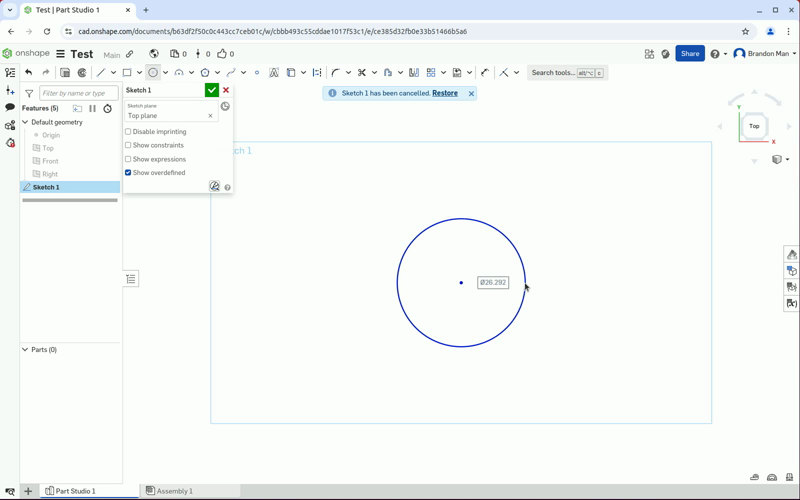
key(c)
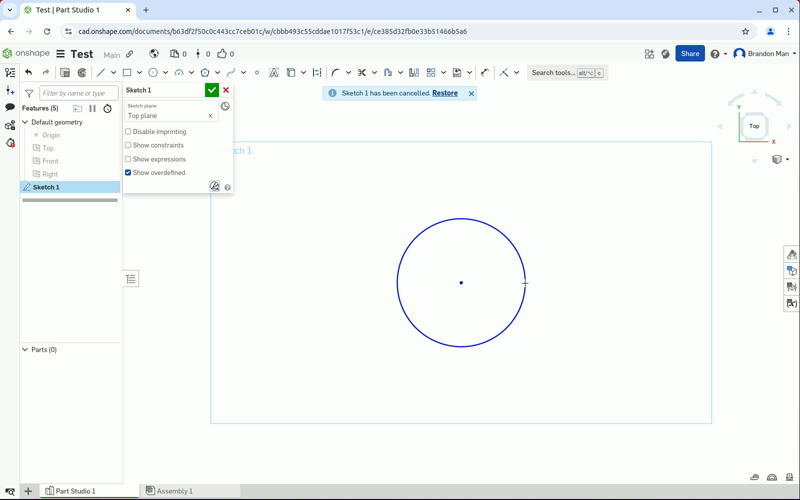
key_down(shift)
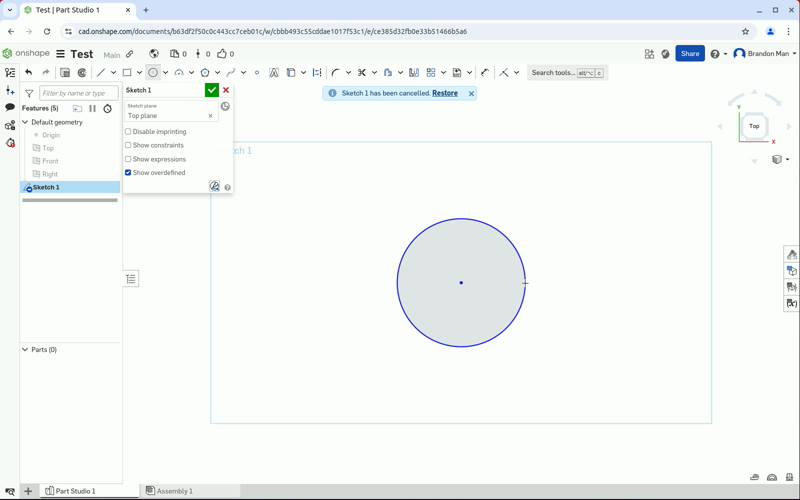
mouse_move(461, 282)
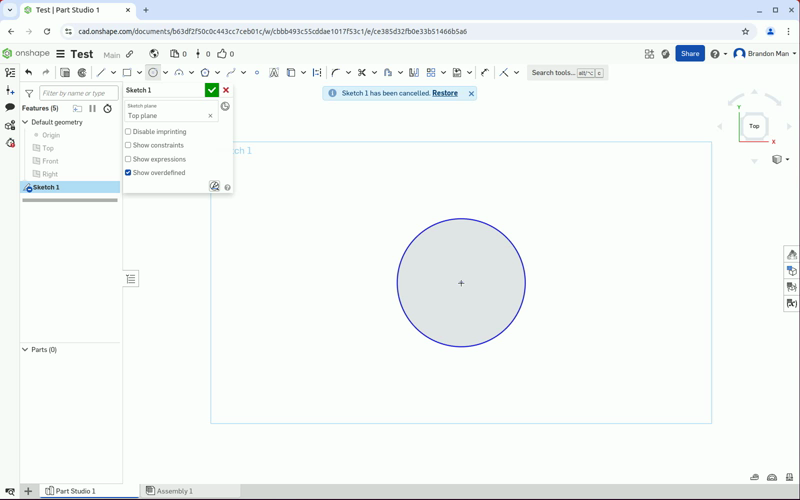
click(461, 282)
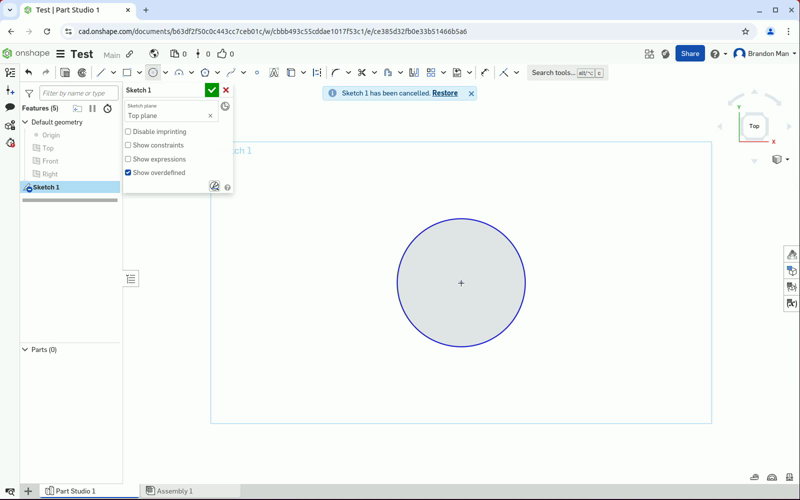
key_up(shift)
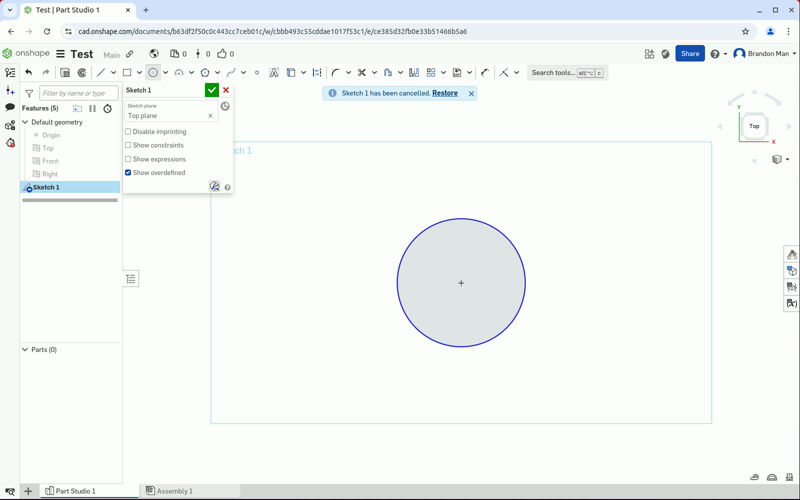
mouse_move(514, 282)
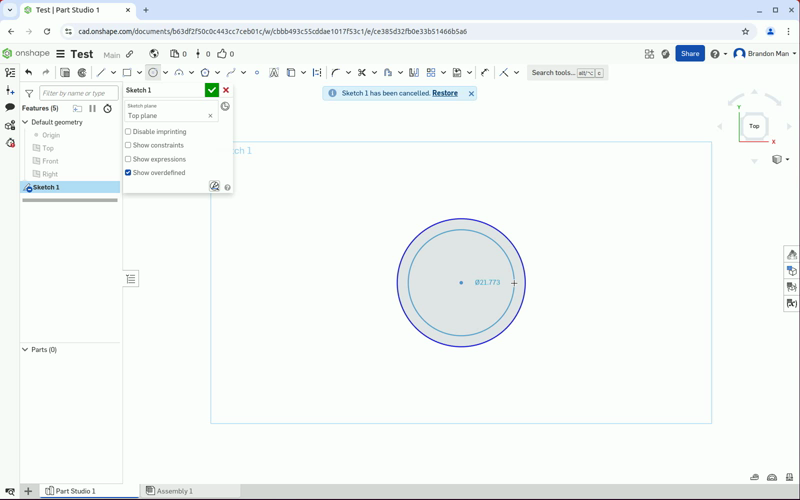
click(514, 282)
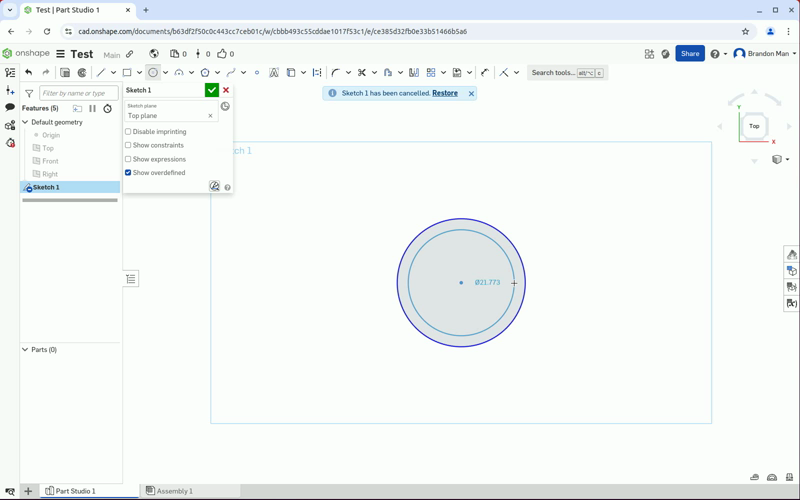
key(esc)
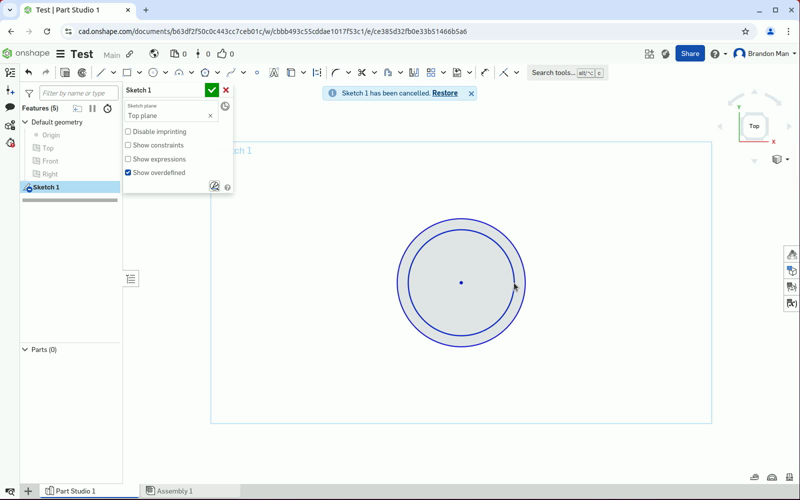
mouse_move(482, 227)
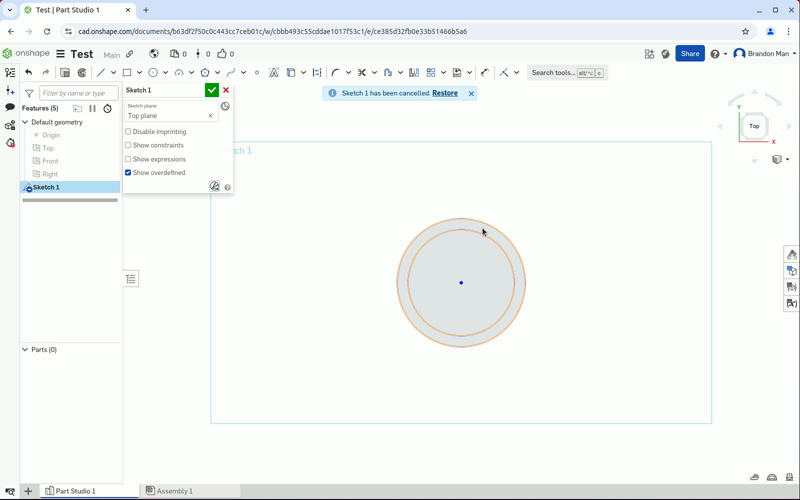
click(482, 227)
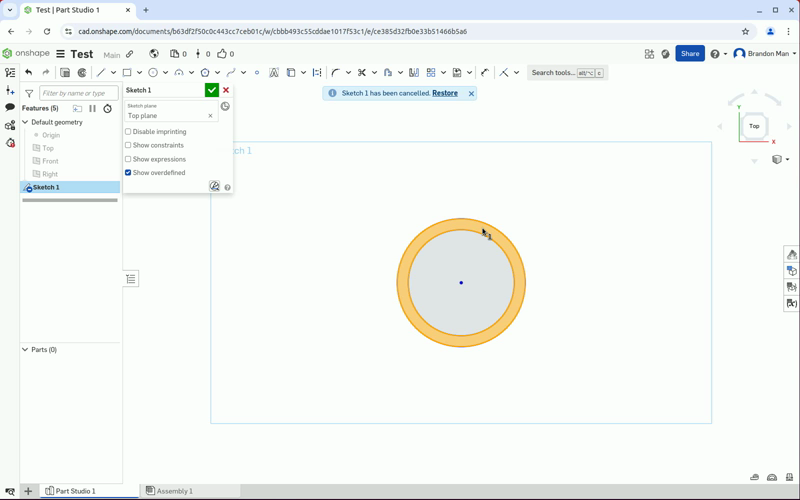
mouse_move(73, 352)
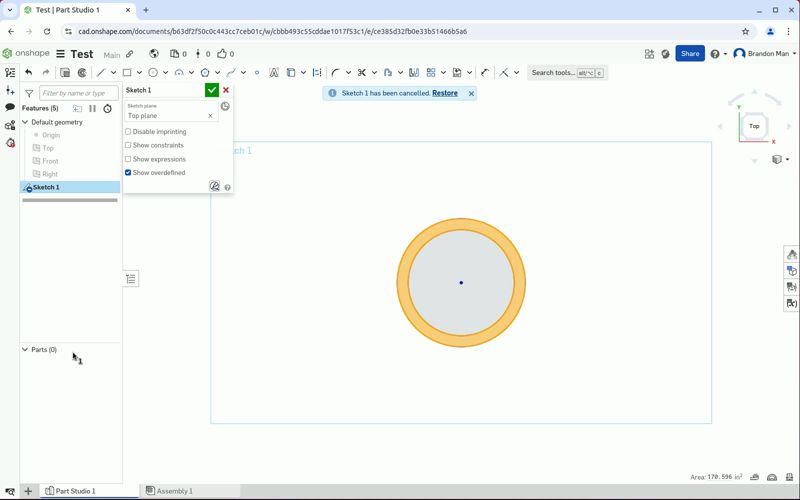
key(shift+y)
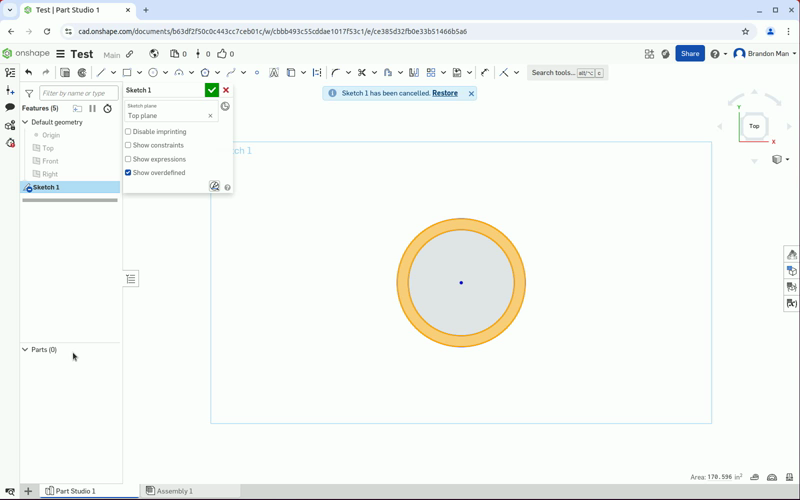
key(shift+e)
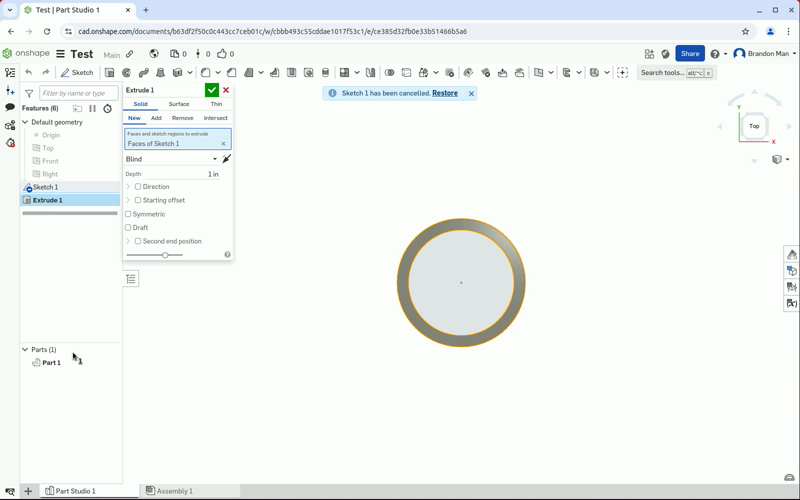
mouse_move(143, 106)
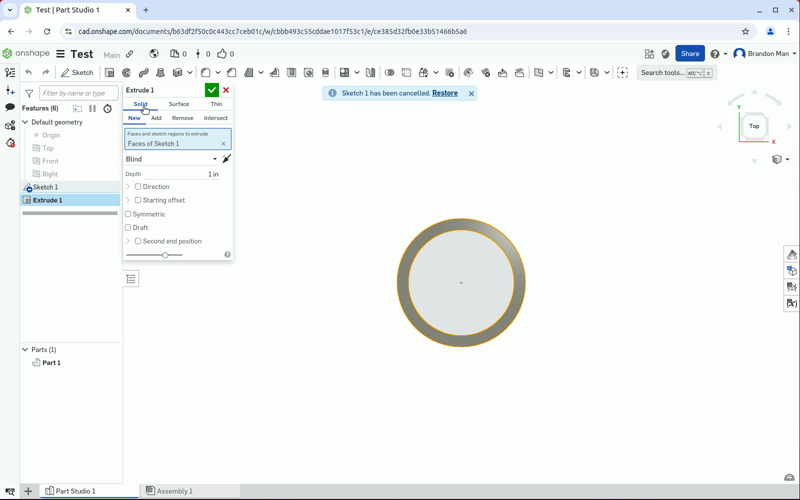
click(143, 106)
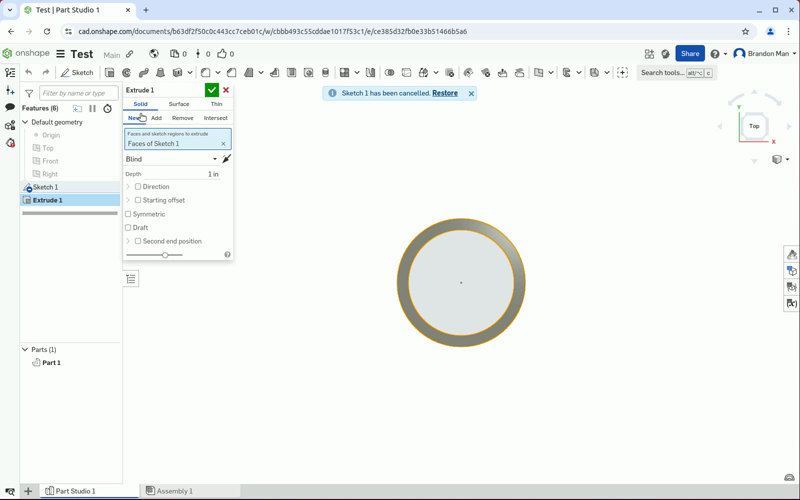
mouse_move(137, 120)
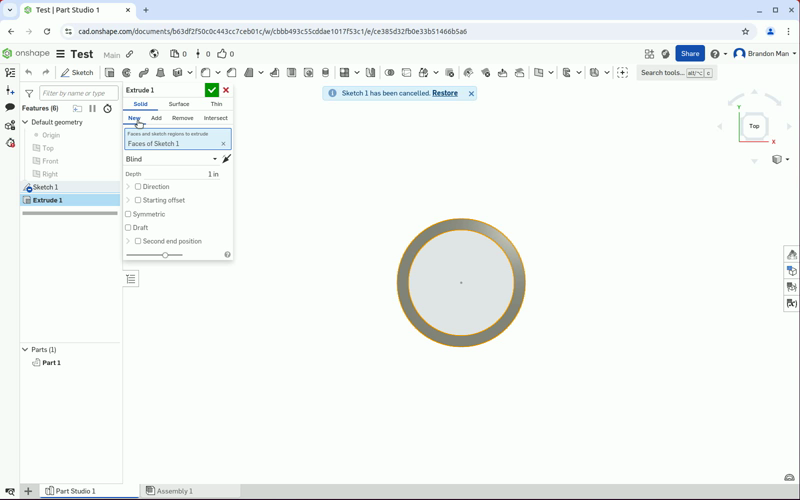
click(137, 120)
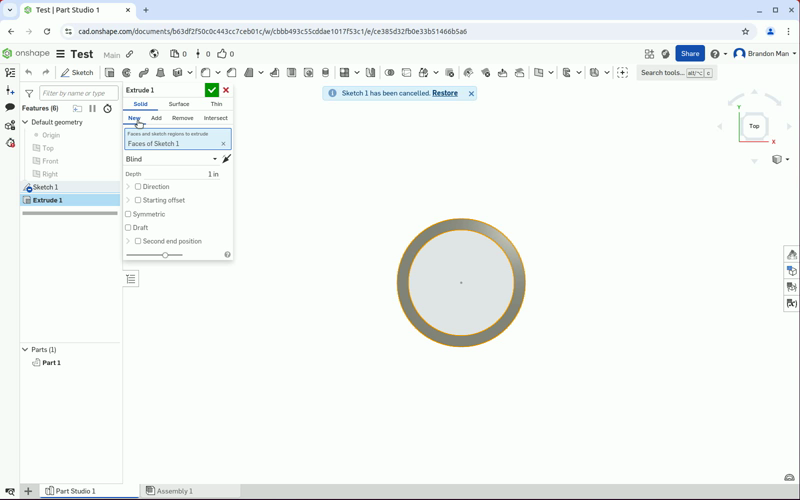
key(tab, 4)
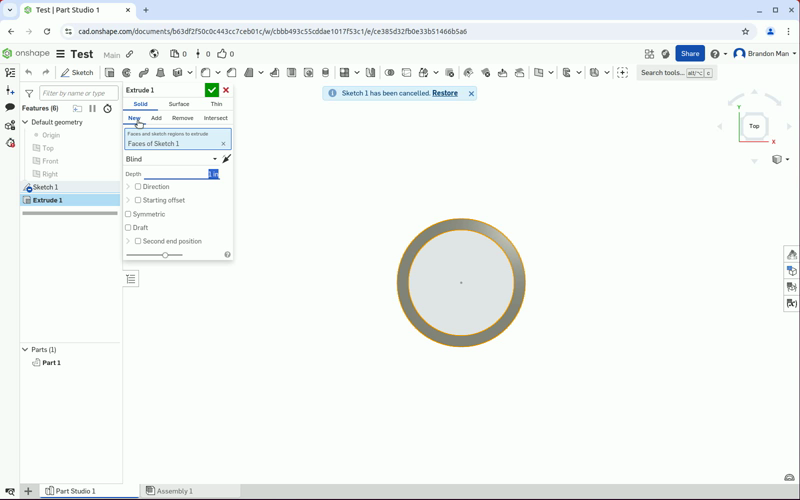
text(23.108)
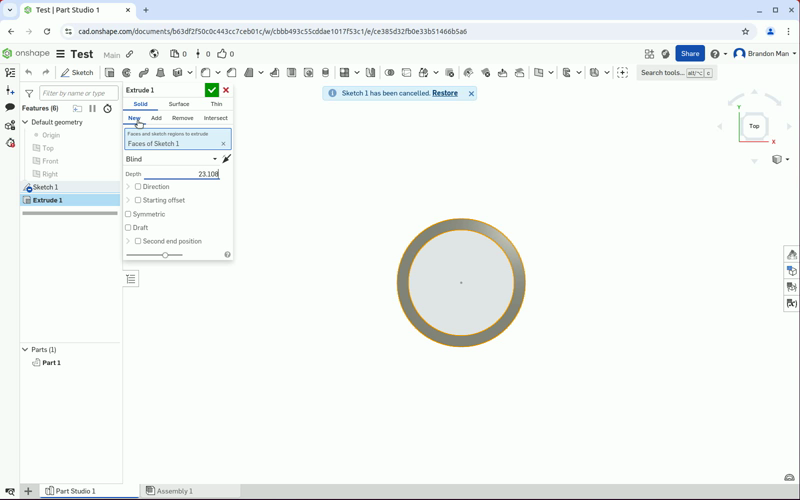
key(enter)
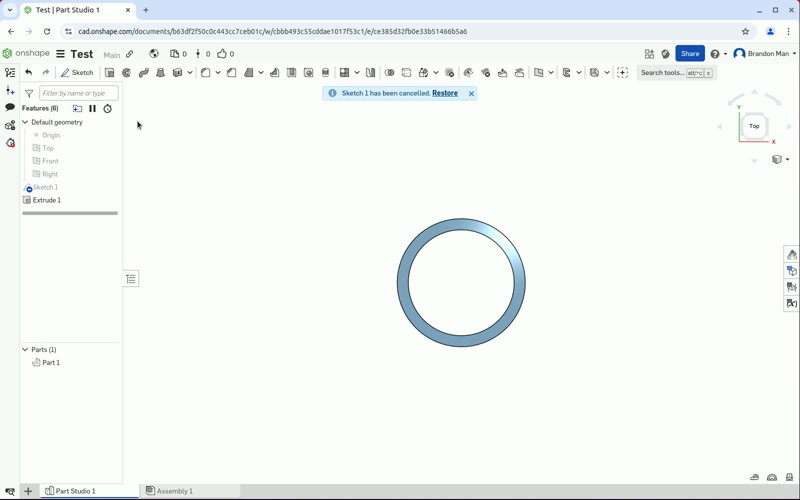
key(shift+h)
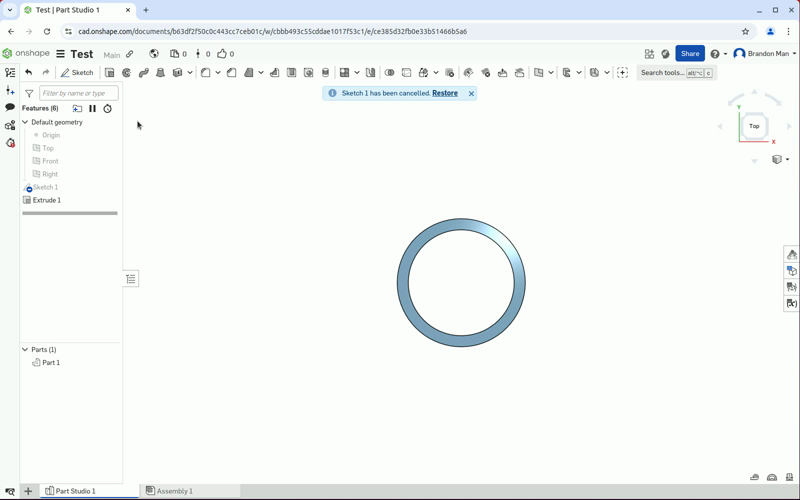
key(shift+h)
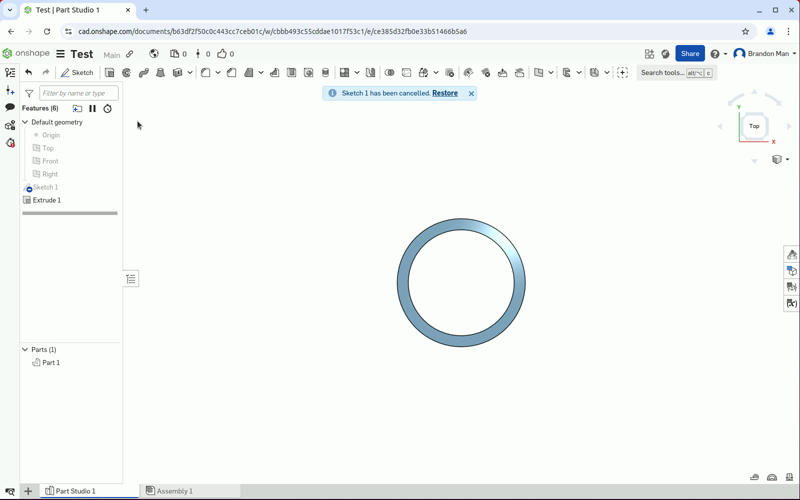
mouse_move(73, 189)
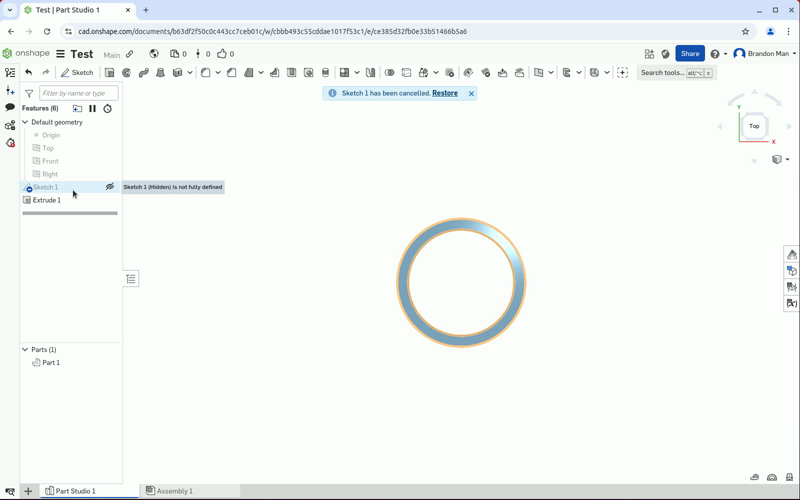
click(73, 189)
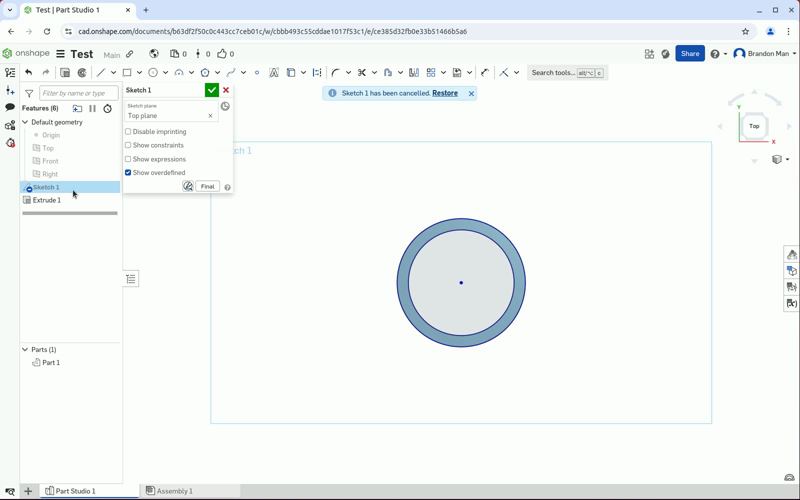
mouse_move(229, 92)
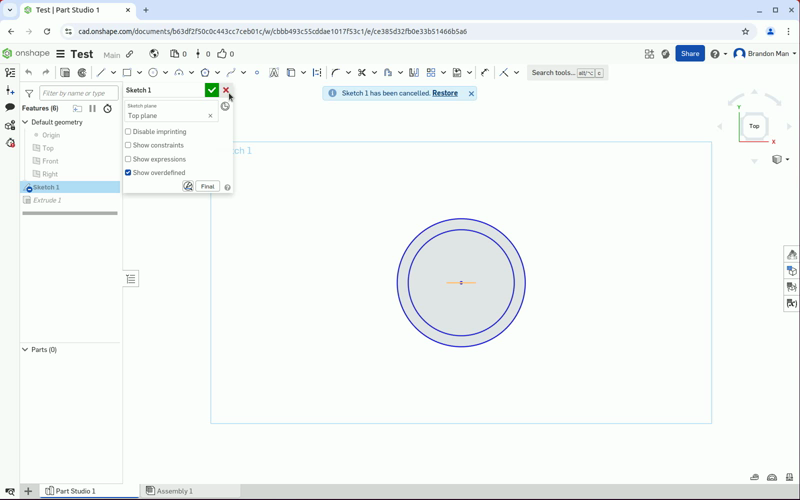
click(229, 92)
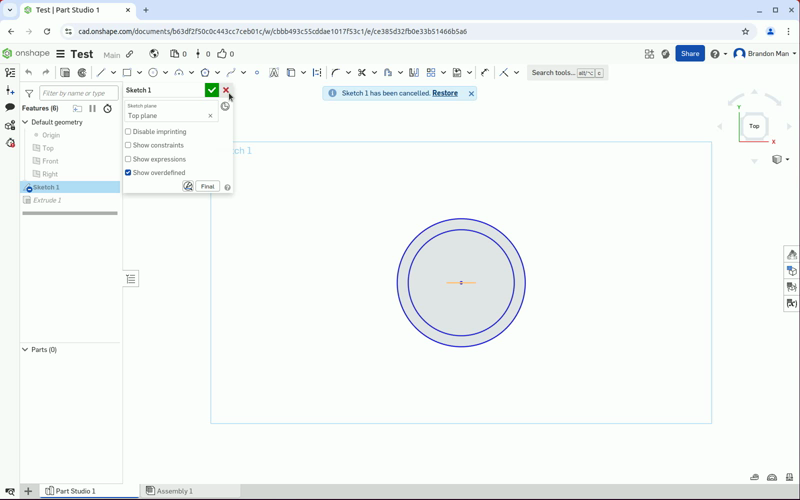
key(shift+s)
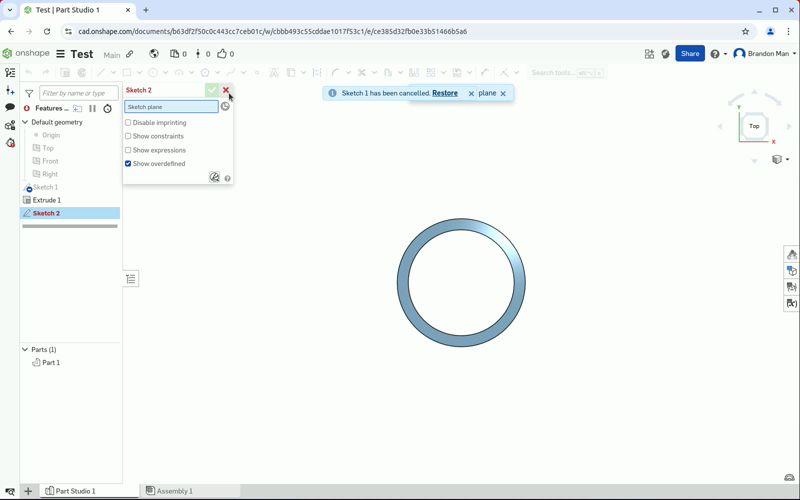
mouse_move(73, 150)
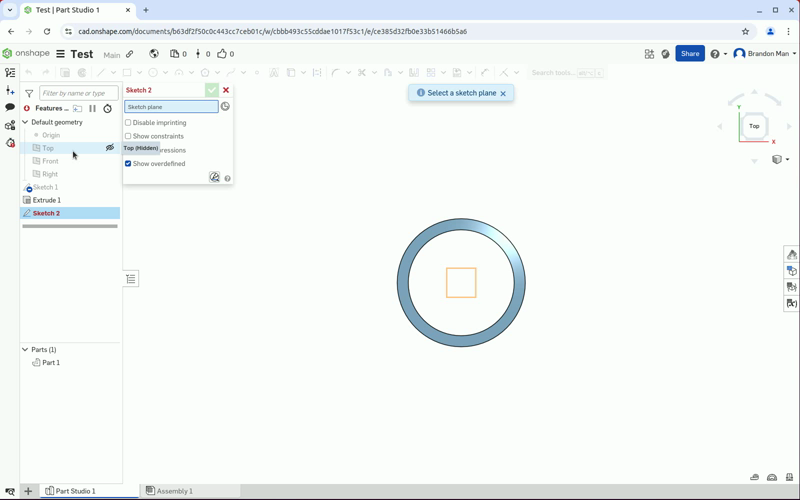
click(73, 150)
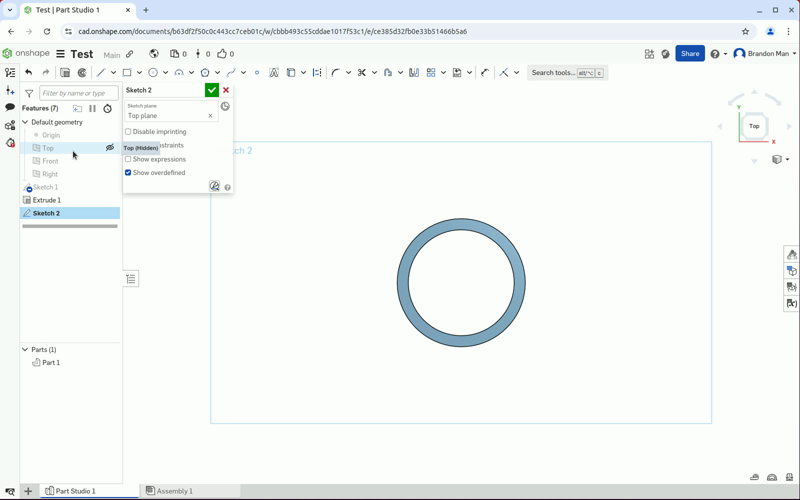
mouse_move(73, 352)
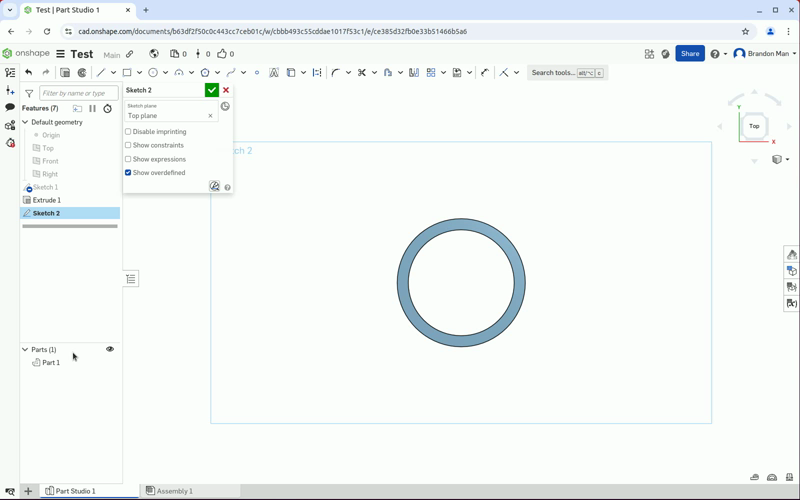
key(y)
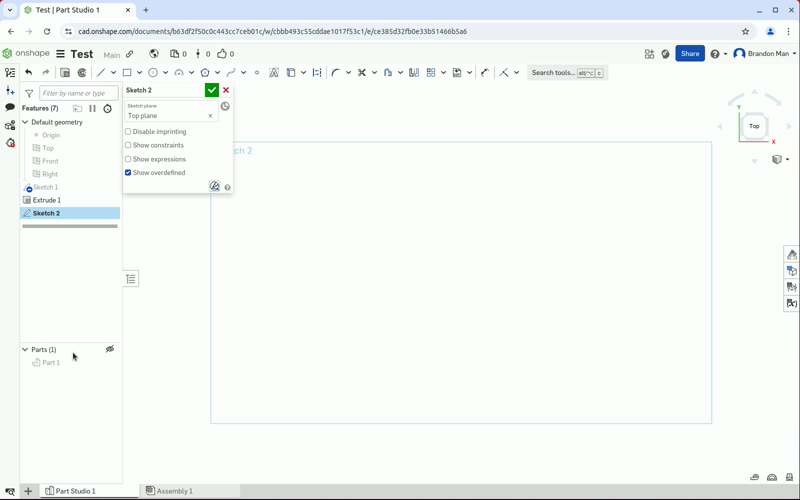
key(c)
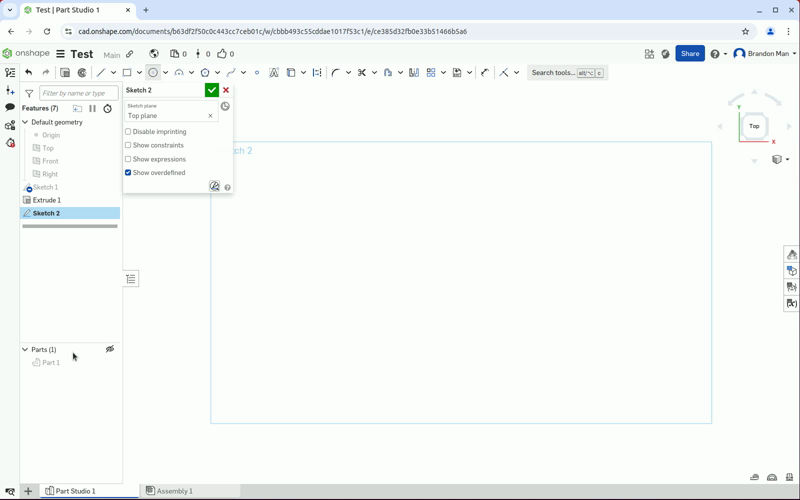
key_down(shift)
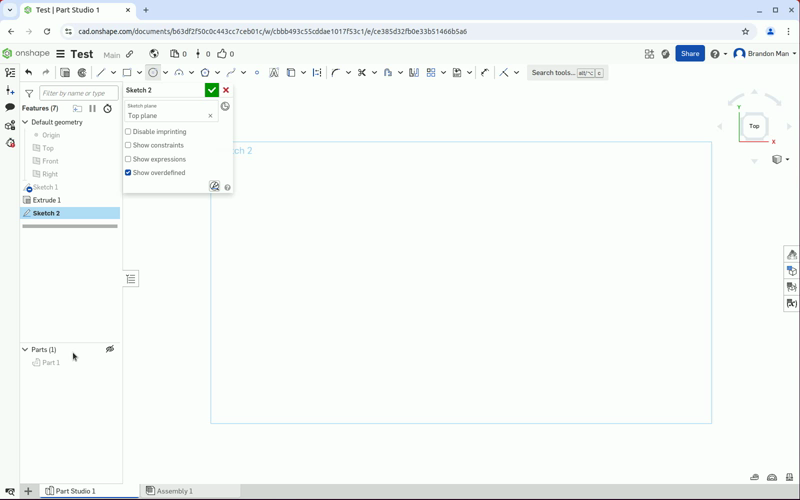
mouse_move(461, 282)
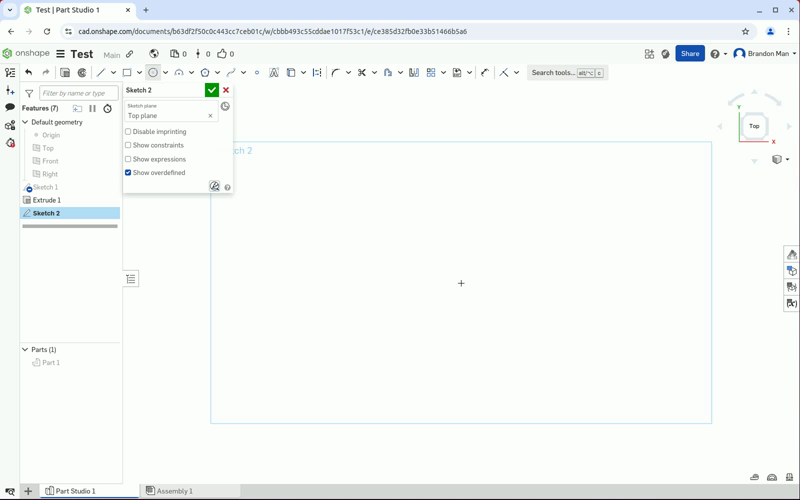
click(461, 282)
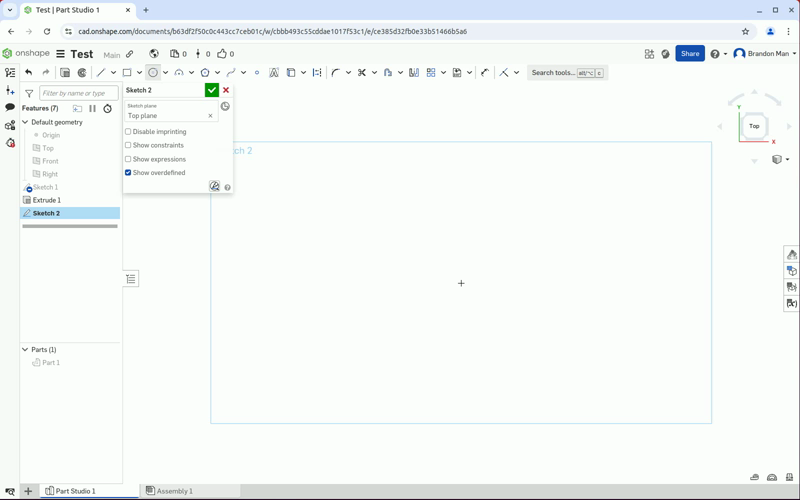
key_up(shift)
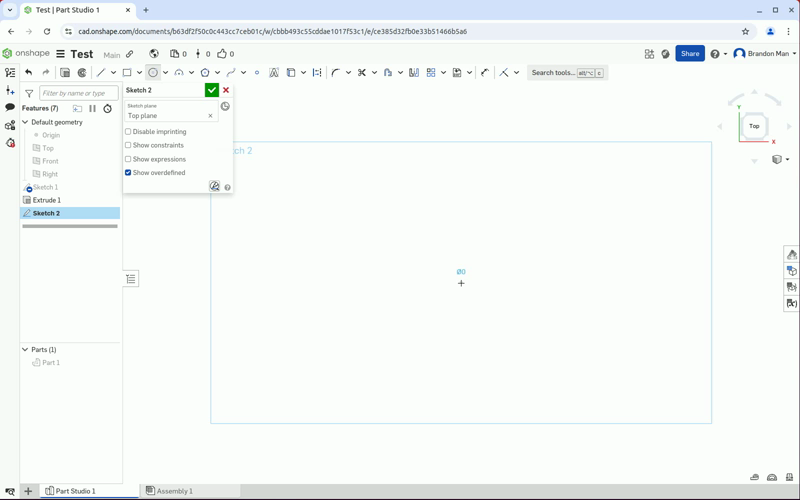
mouse_move(514, 282)
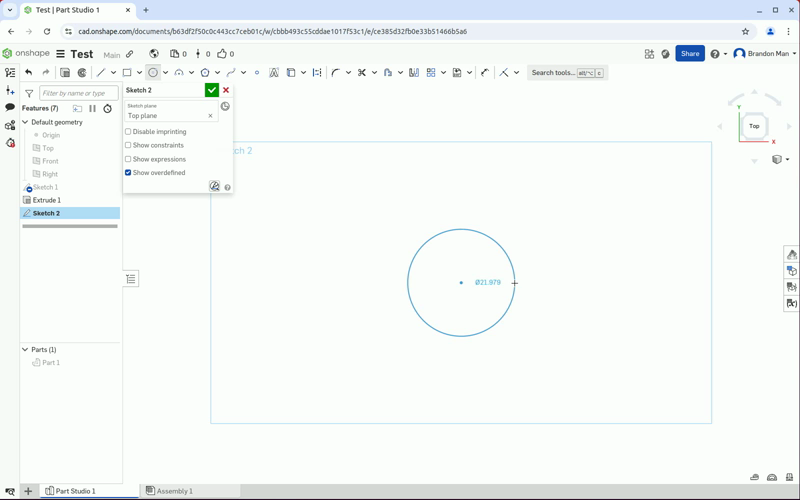
click(514, 282)
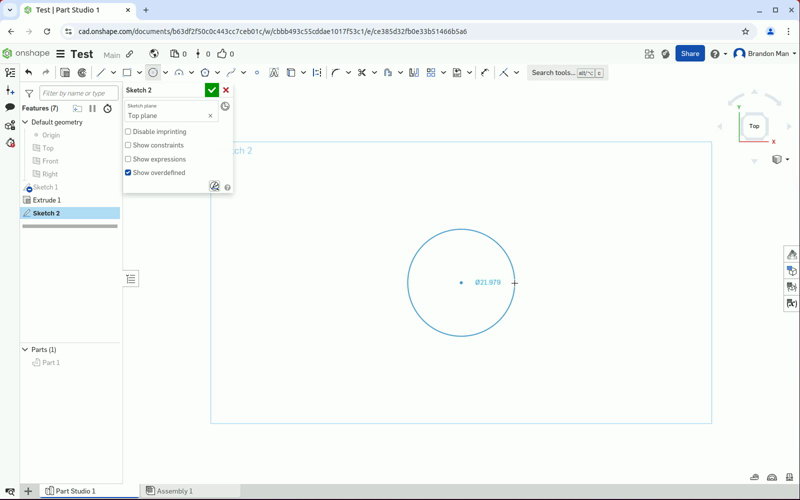
key(esc)
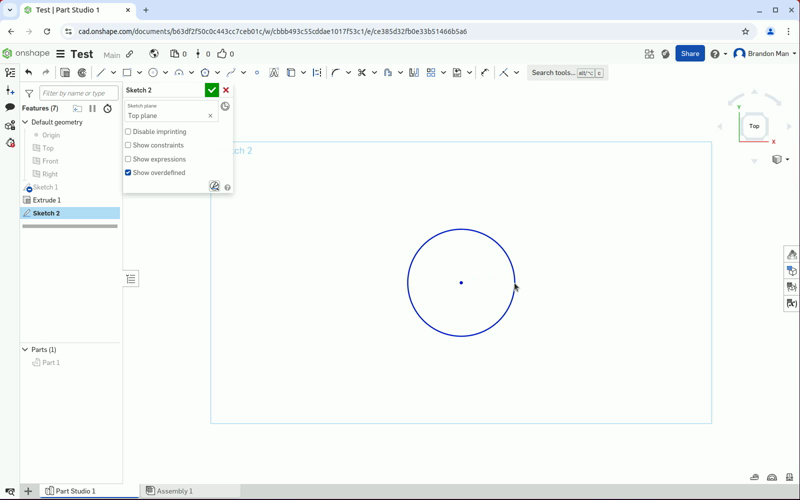
key(c)
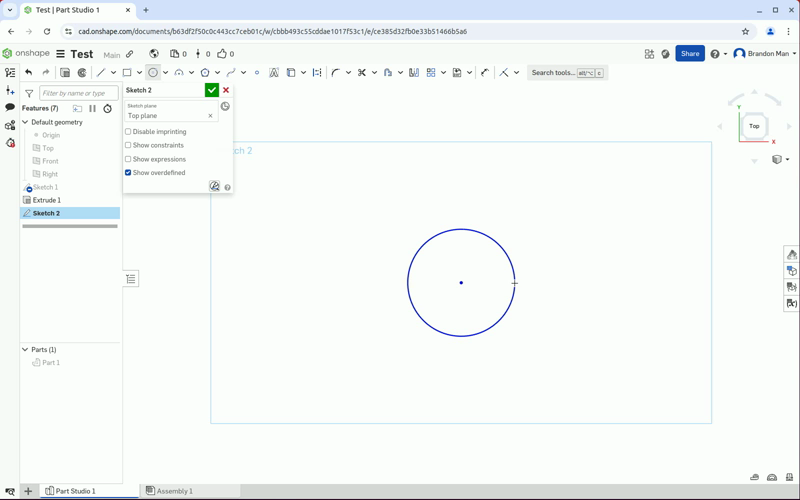
key_down(shift)
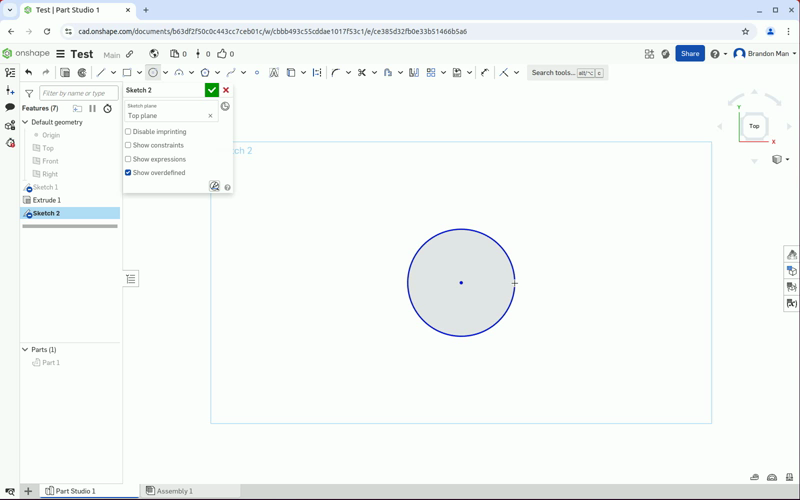
mouse_move(461, 282)
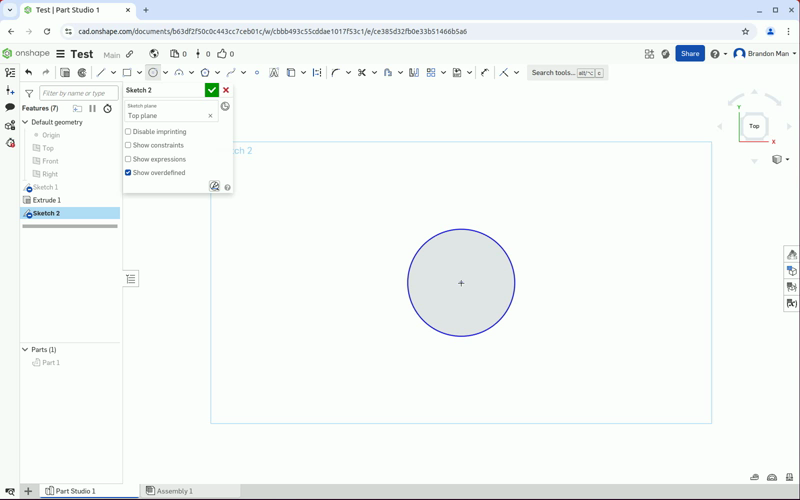
click(461, 282)
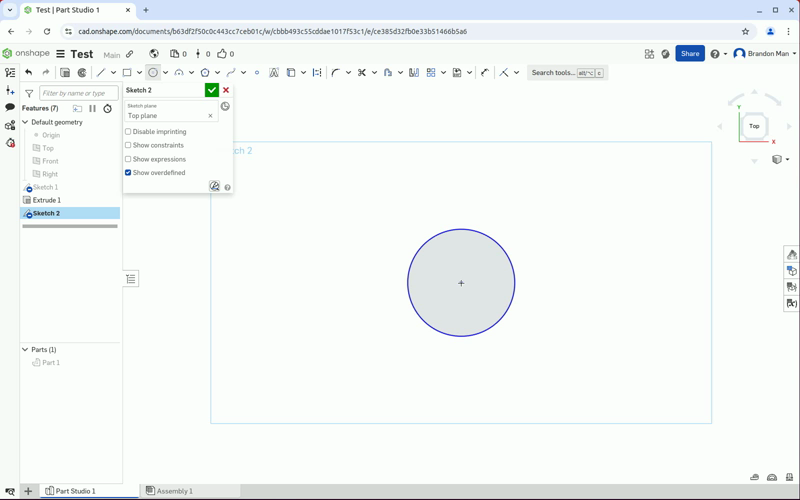
key_up(shift)
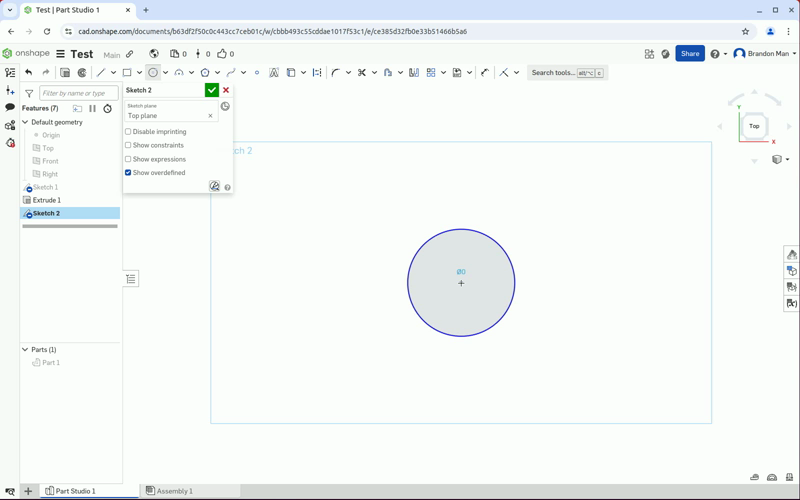
mouse_move(496, 282)
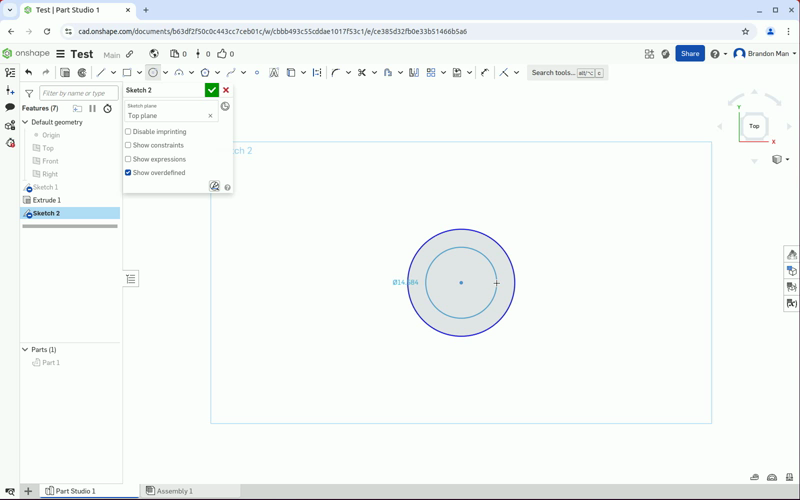
click(496, 282)
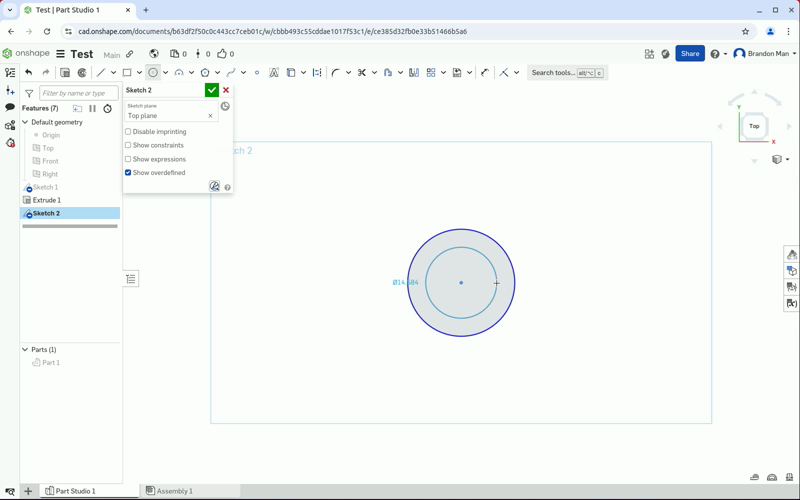
key(esc)
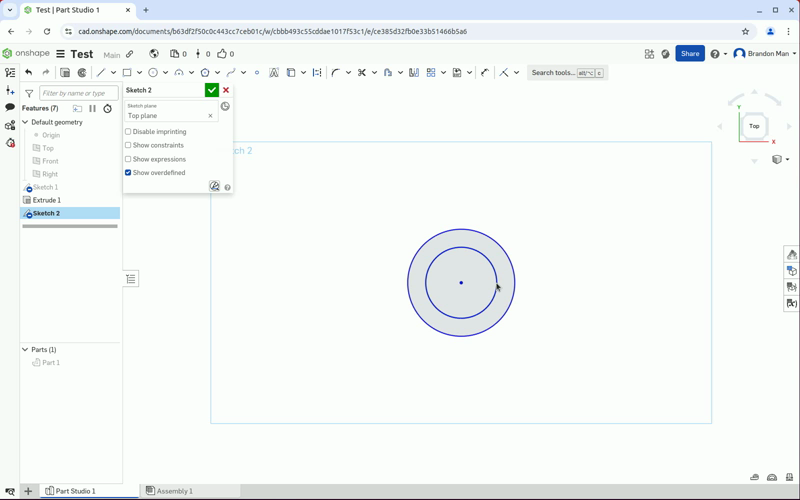
mouse_move(421, 309)
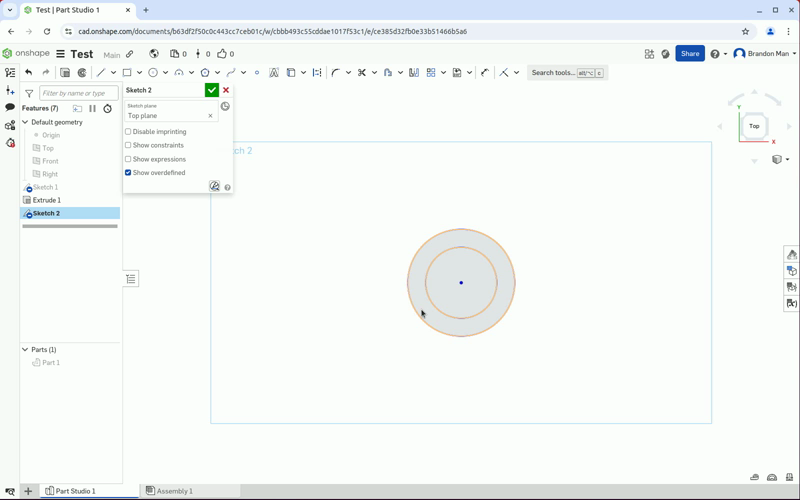
click(421, 309)
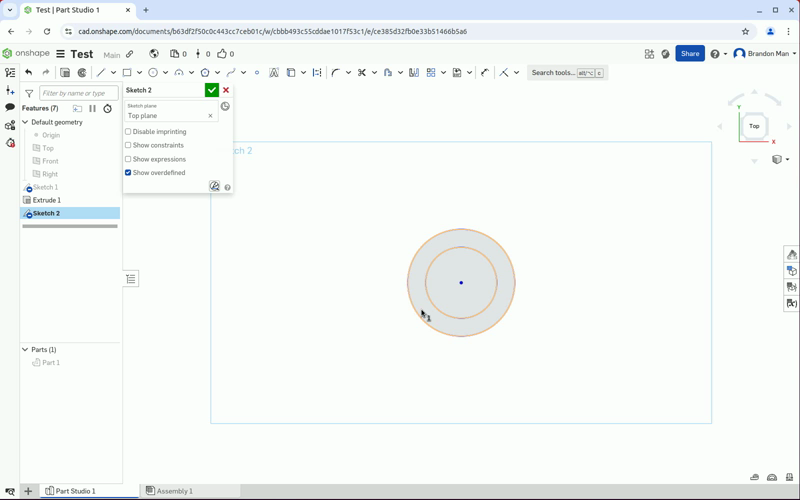
mouse_move(73, 352)
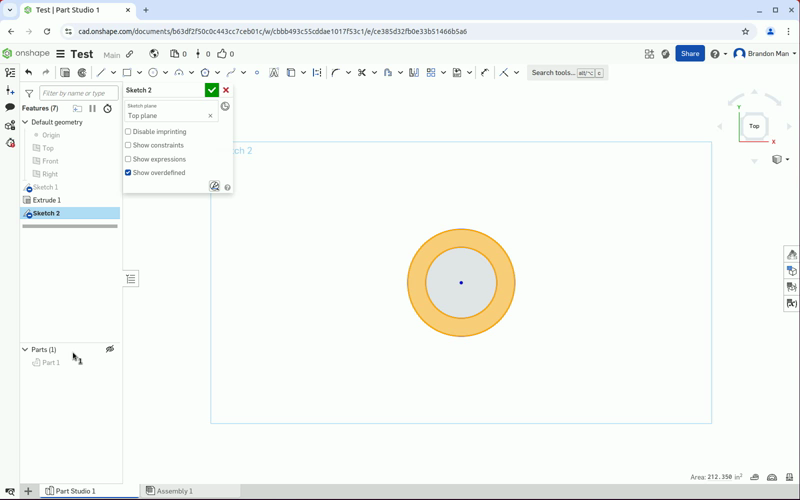
key(shift+y)
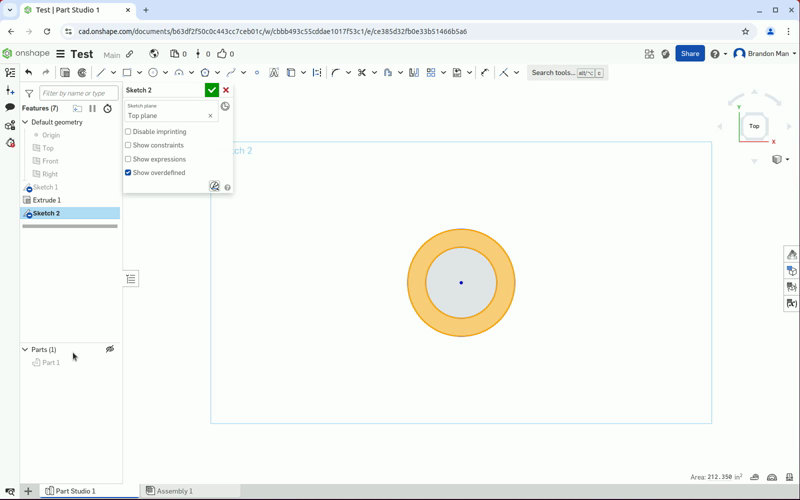
key(shift+e)
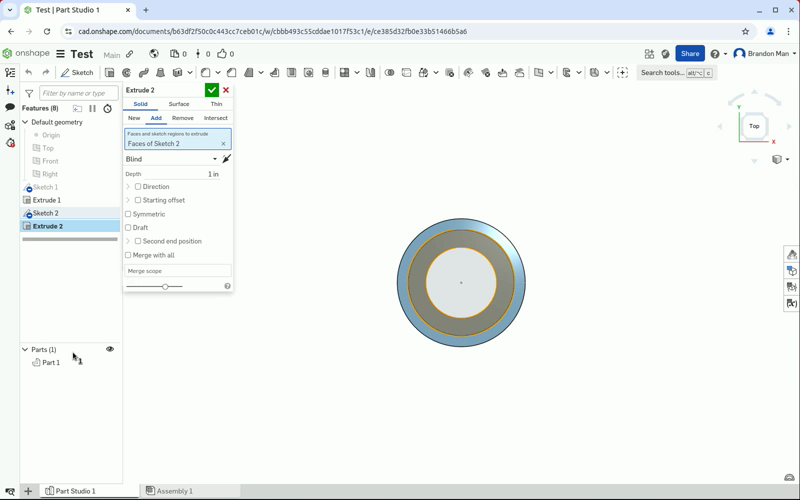
mouse_move(143, 106)
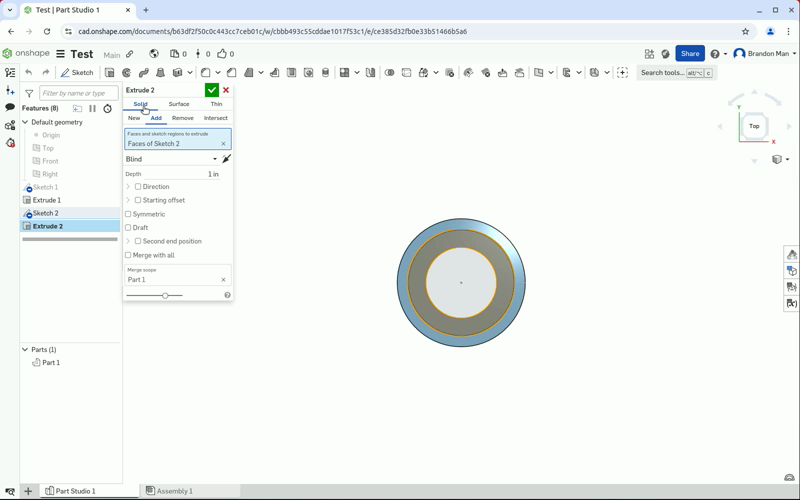
click(143, 106)
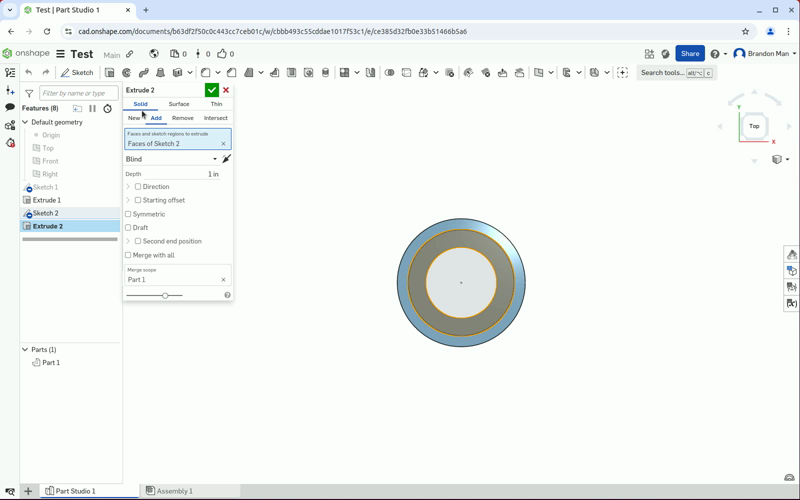
mouse_move(137, 120)
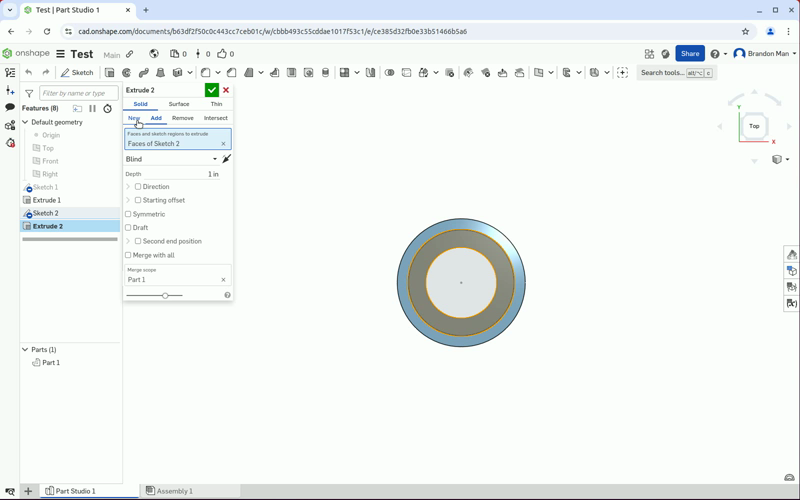
click(137, 120)
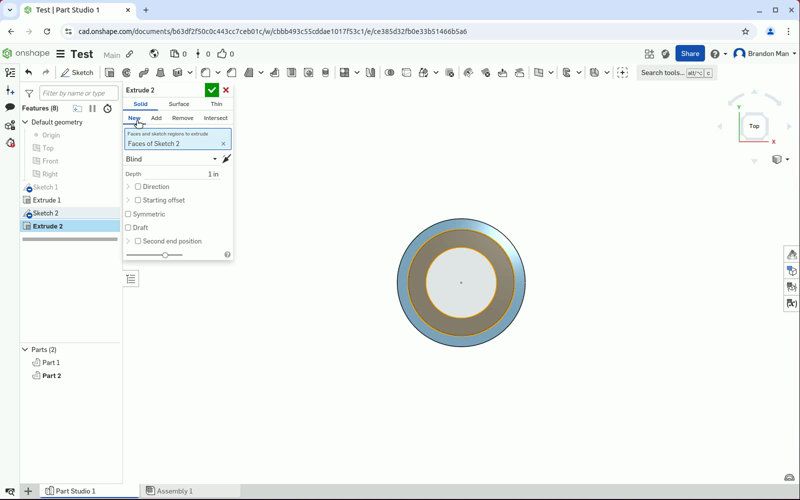
key(tab, 4)
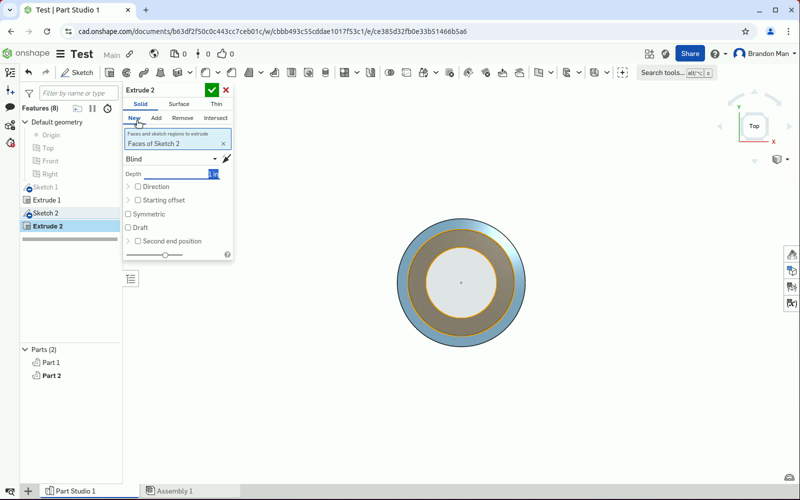
text(23.108)
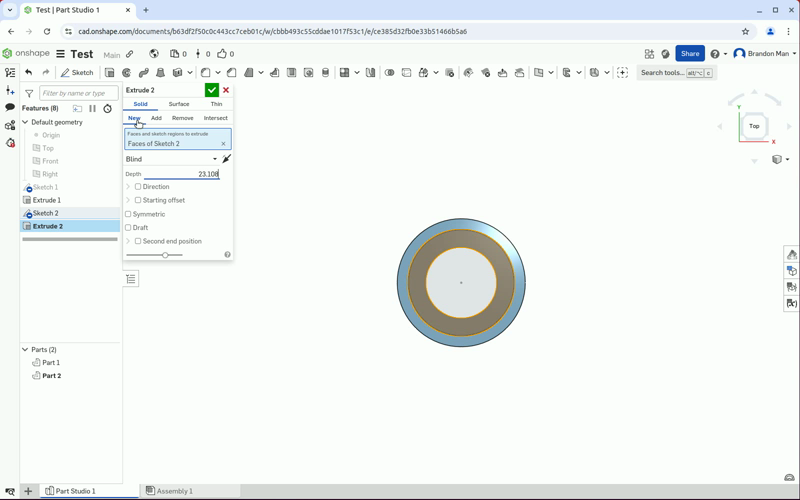
key(enter)
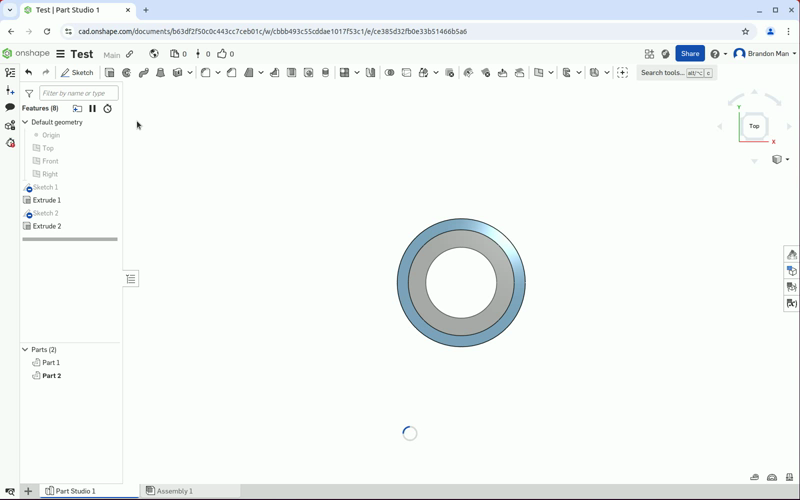
key(shift+h)
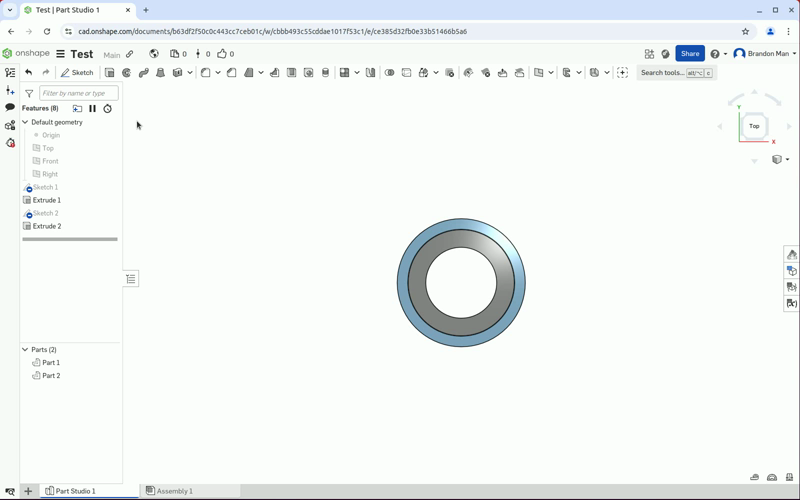
key(shift+h)
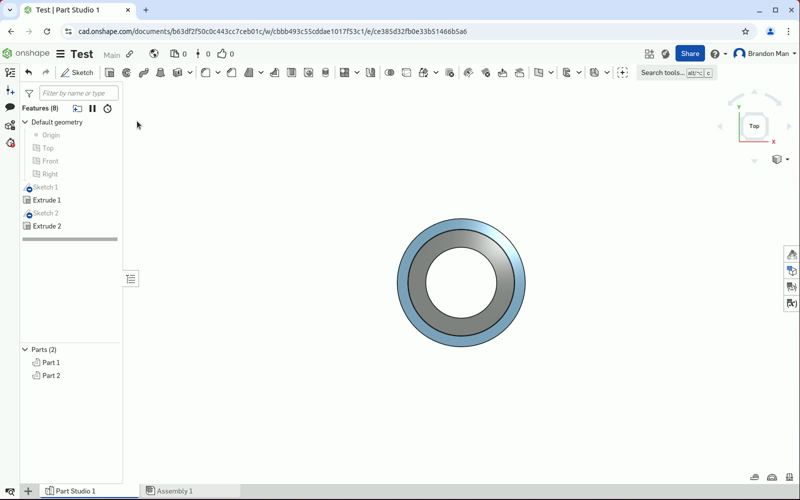
mouse_move(73, 189)
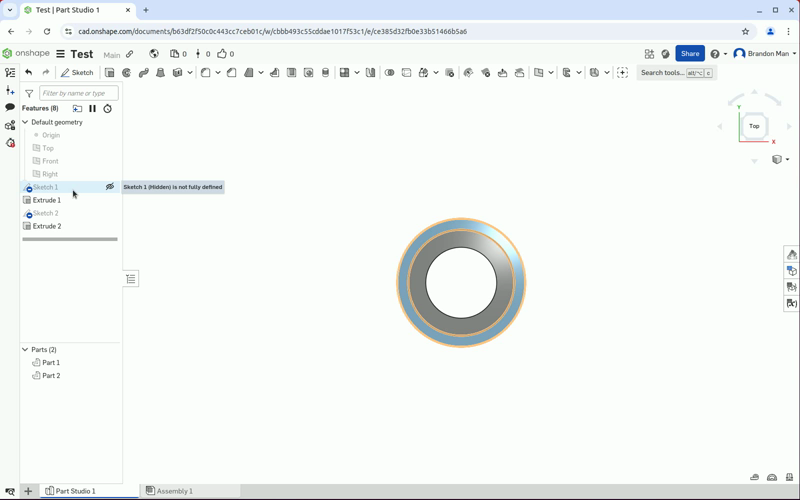
click(73, 189)
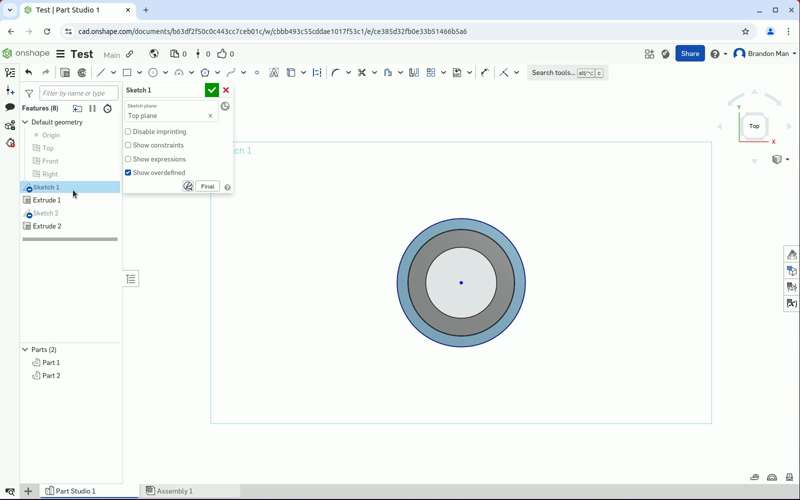
mouse_move(229, 92)
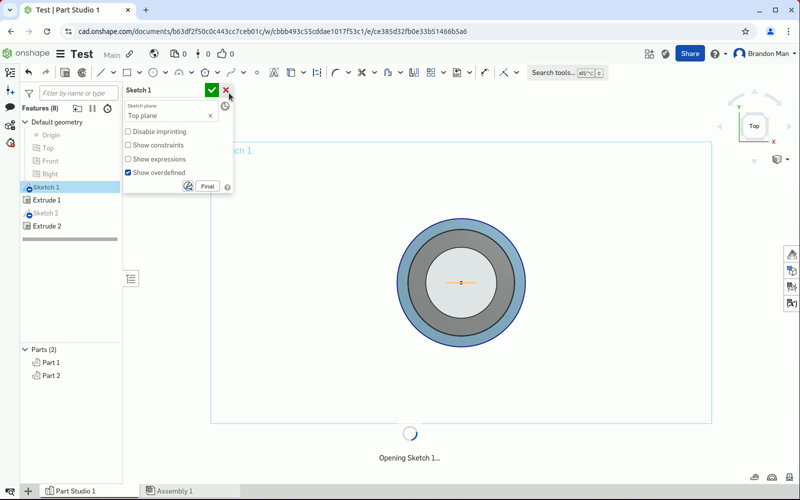
click(229, 92)
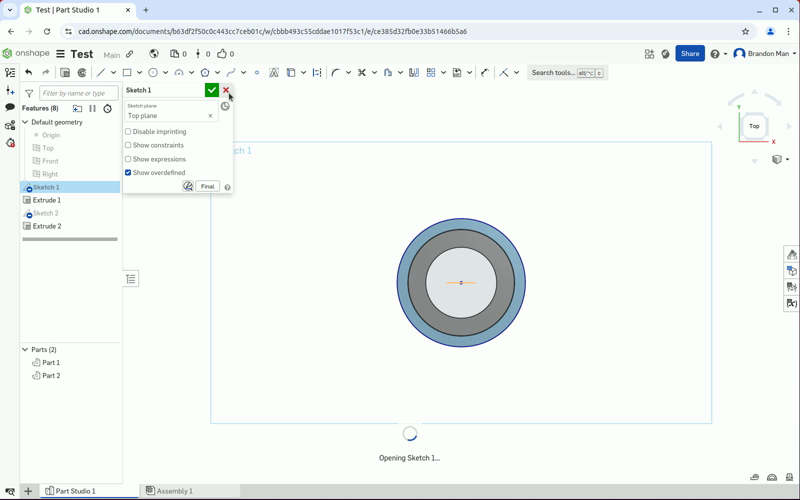
key(shift+s)
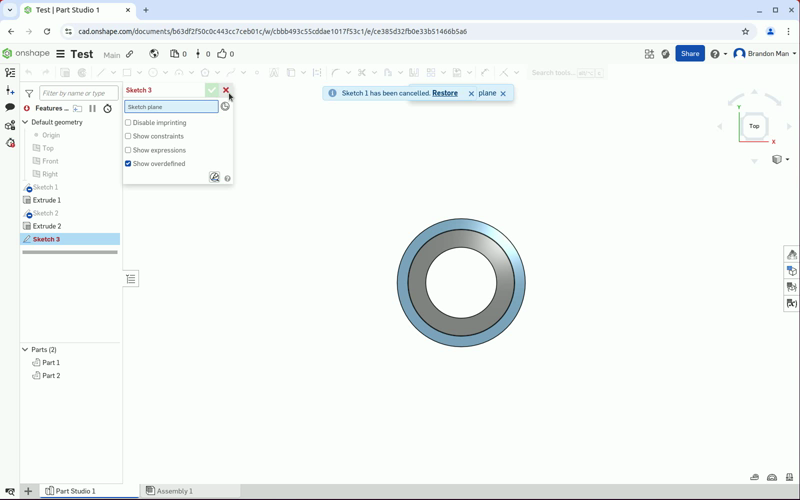
mouse_move(73, 150)
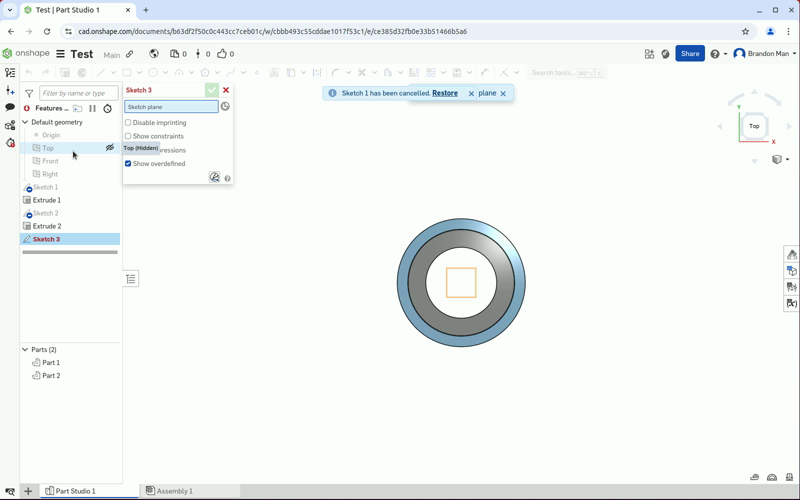
click(73, 150)
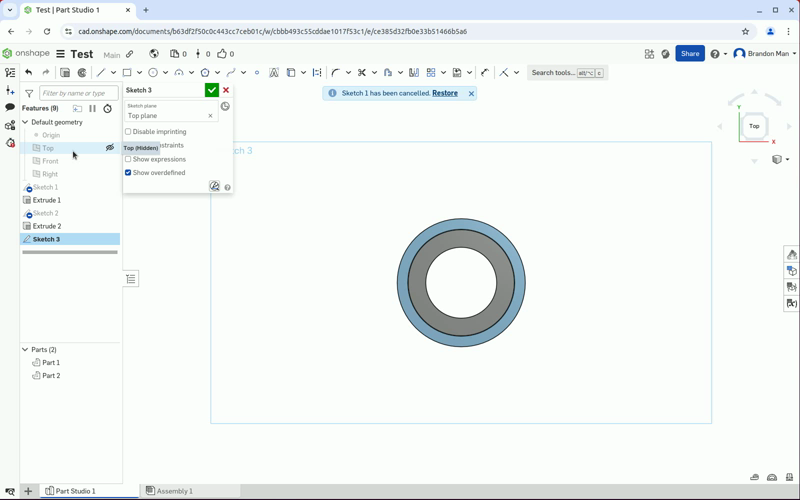
mouse_move(73, 352)
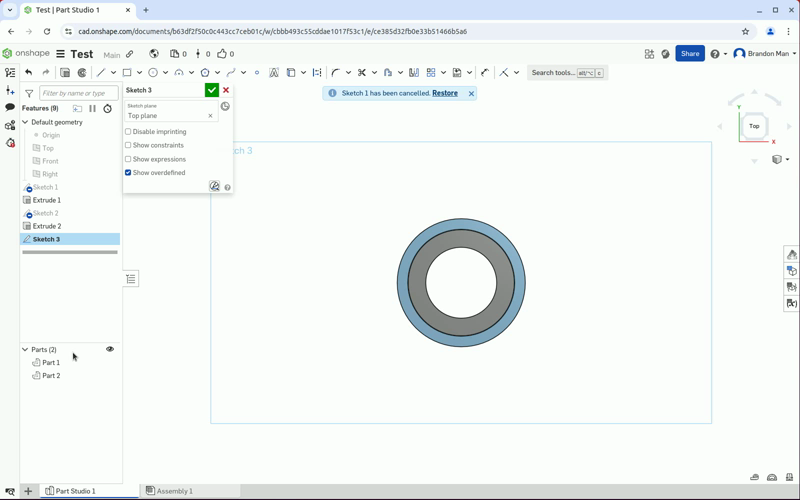
key(y)
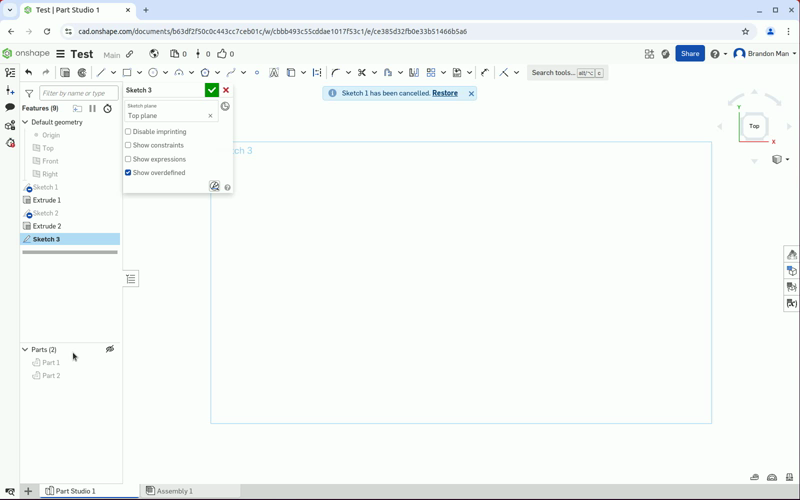
key(c)
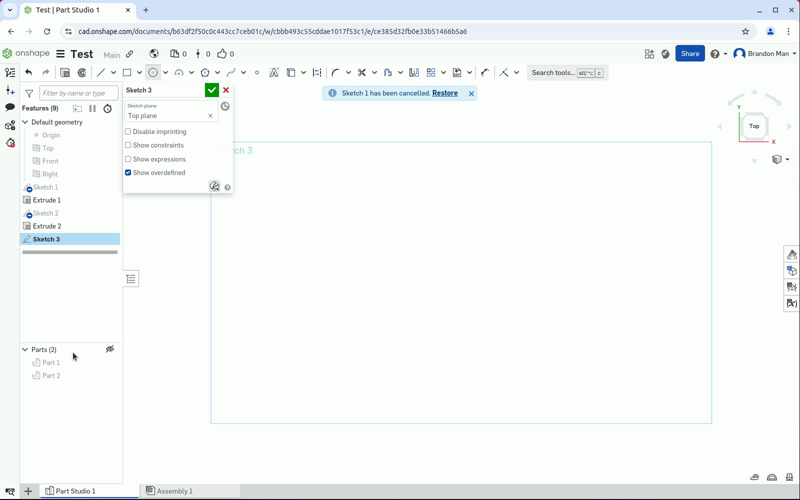
key_down(shift)
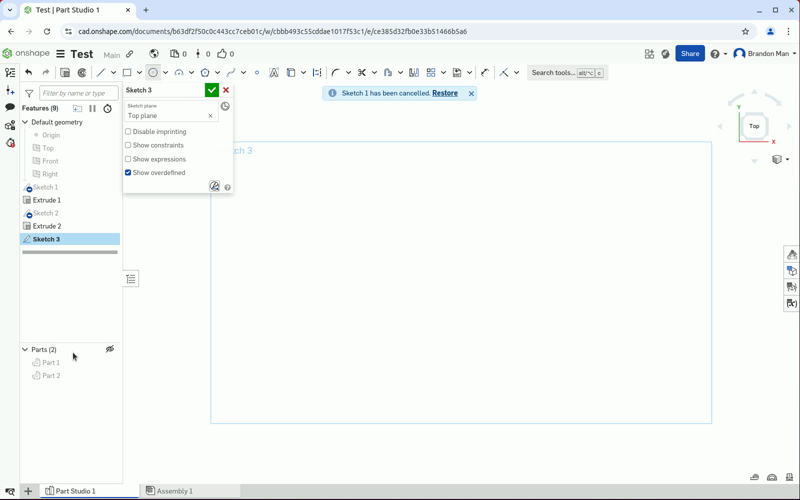
mouse_move(461, 282)
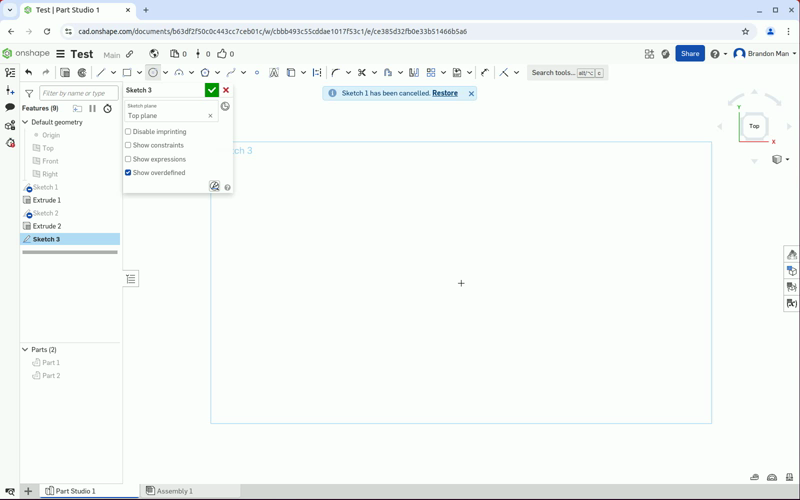
click(461, 282)
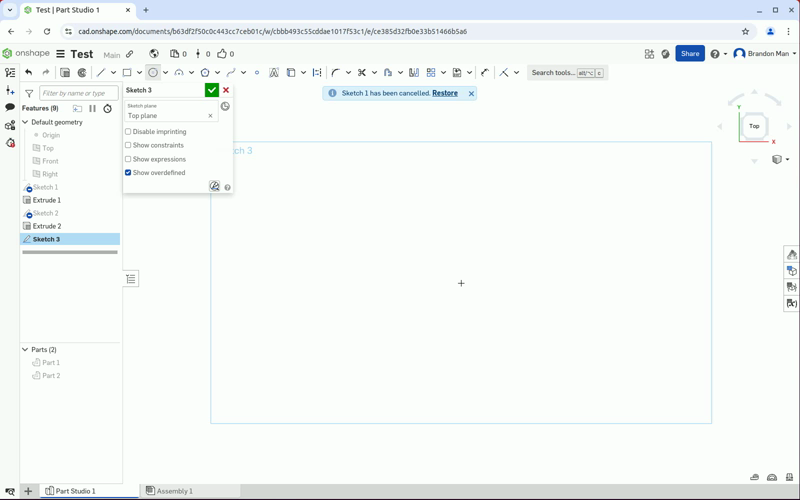
key_up(shift)
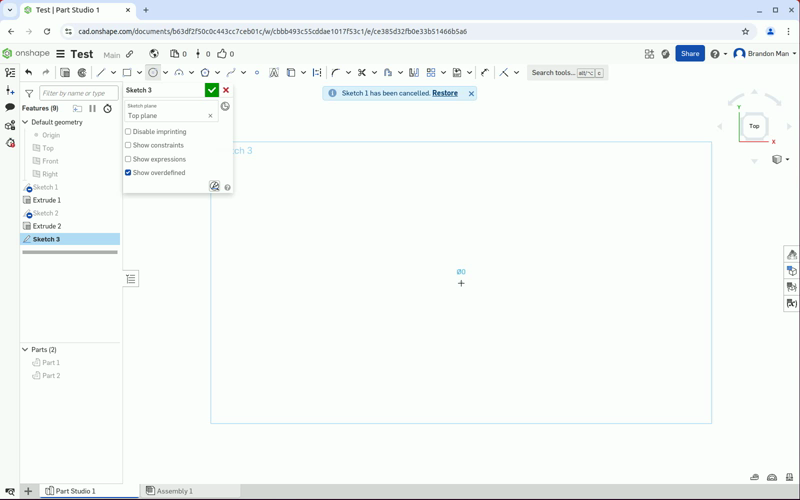
mouse_move(497, 282)
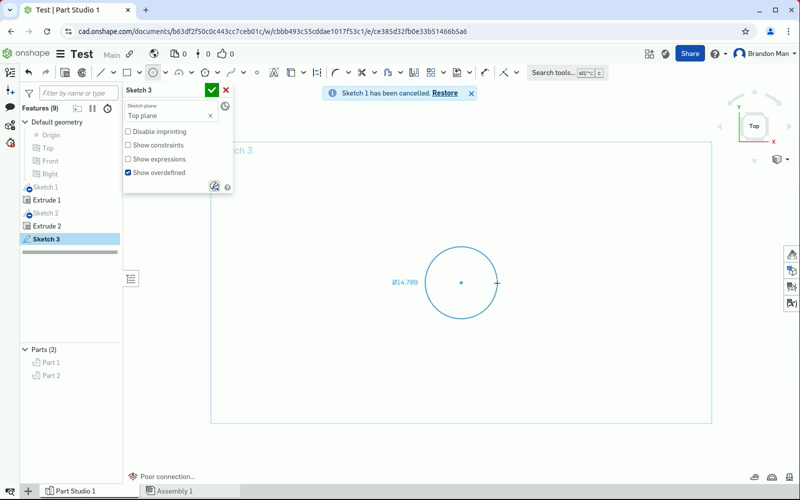
click(497, 282)
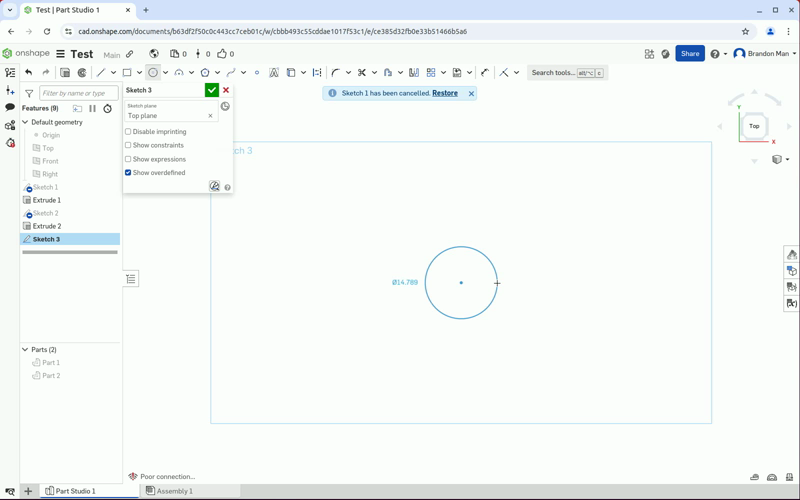
key(esc)
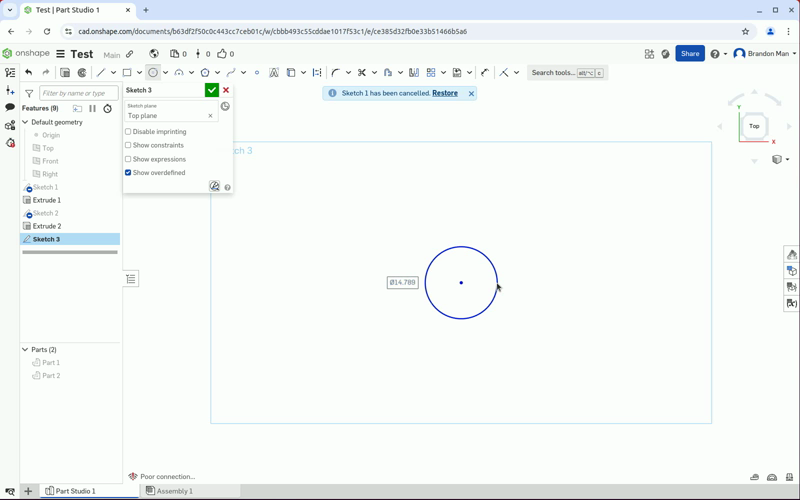
mouse_move(436, 269)
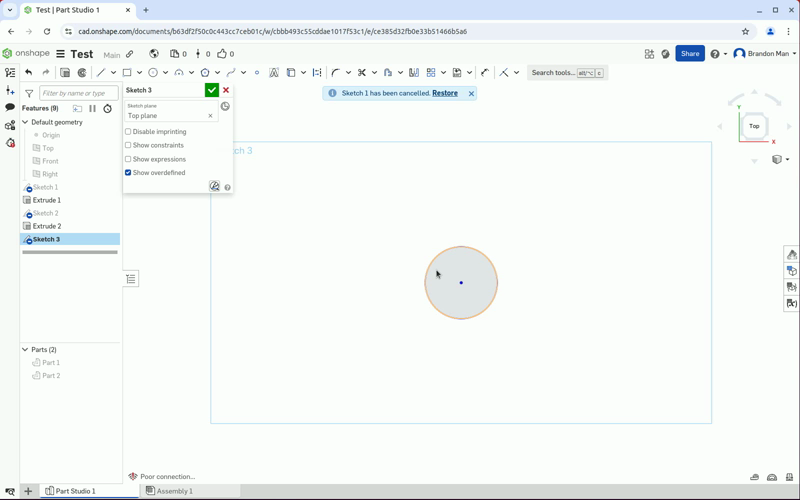
click(436, 269)
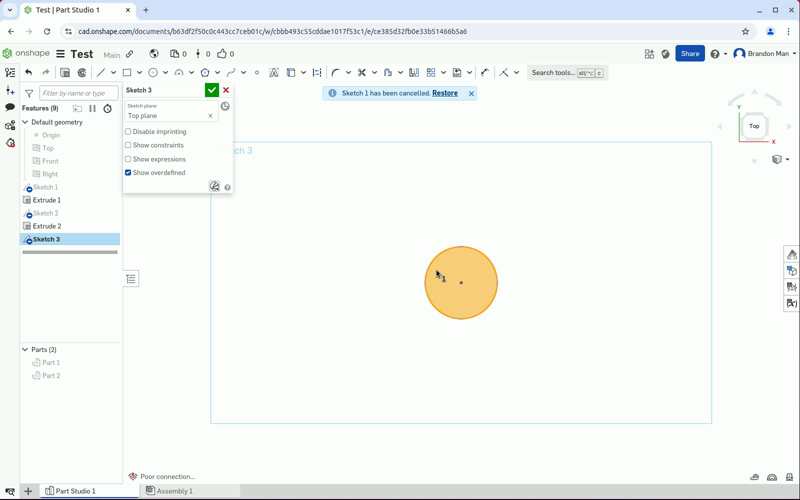
mouse_move(73, 352)
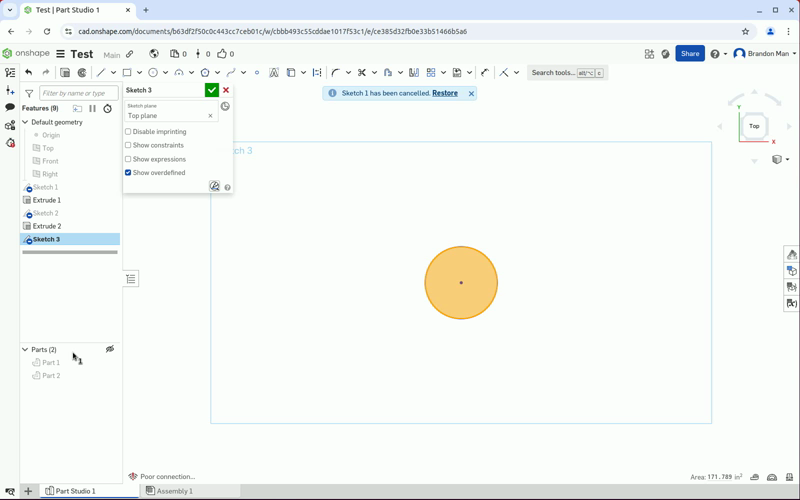
key(shift+y)
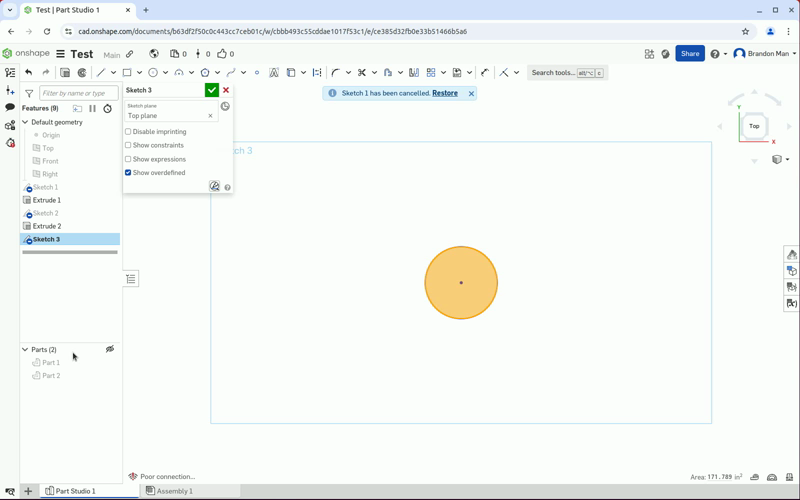
key(shift+e)
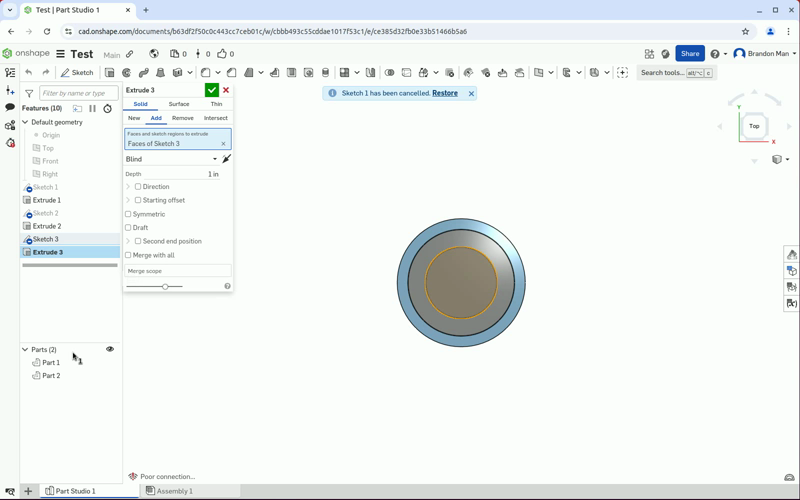
mouse_move(143, 106)
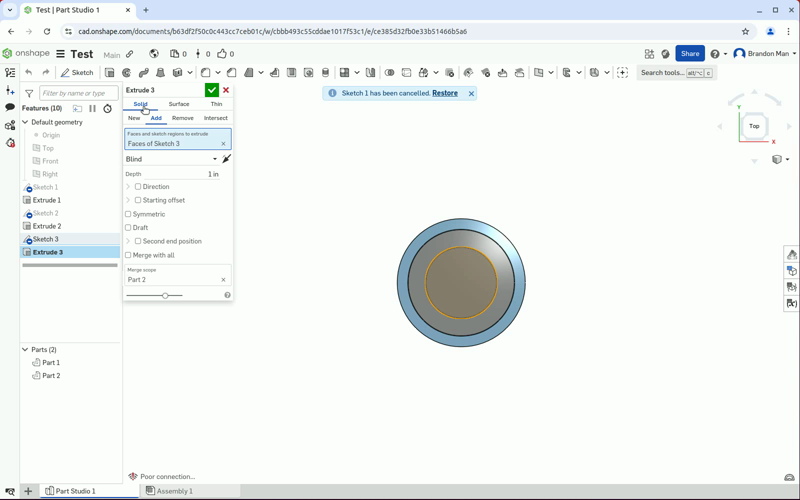
click(143, 106)
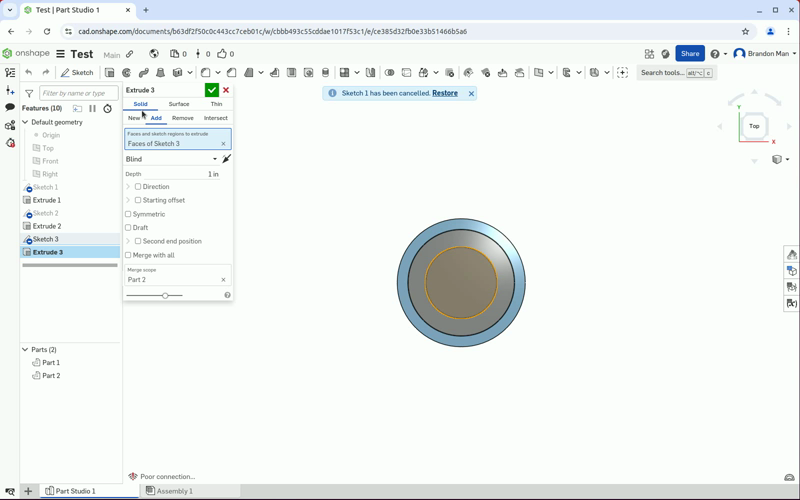
mouse_move(137, 120)
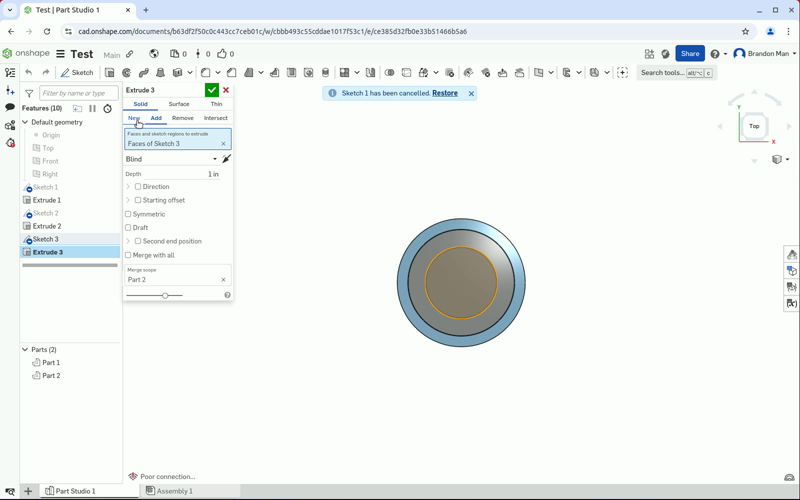
click(137, 120)
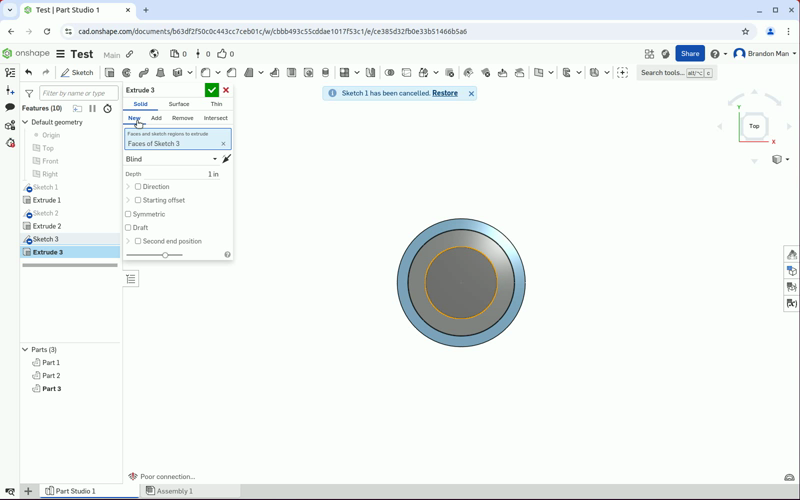
key(tab, 4)
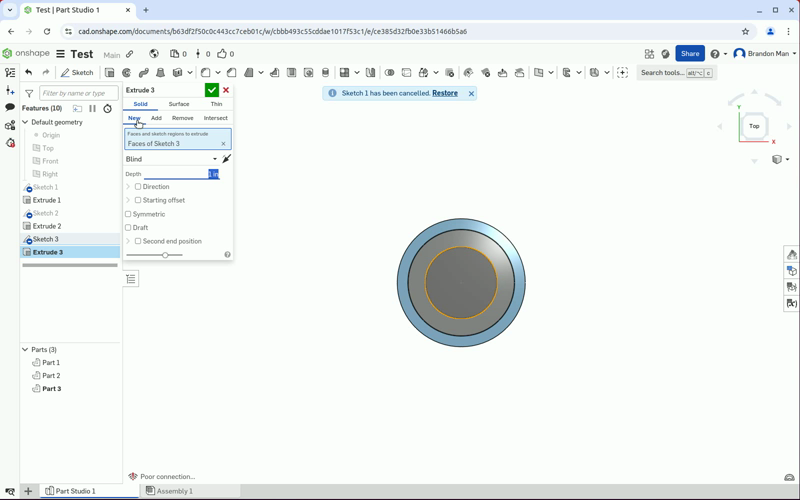
text(23.108)
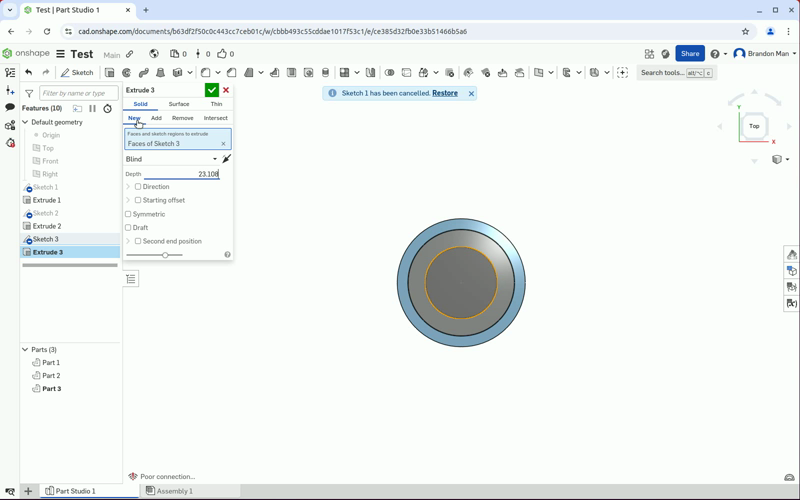
key(enter)
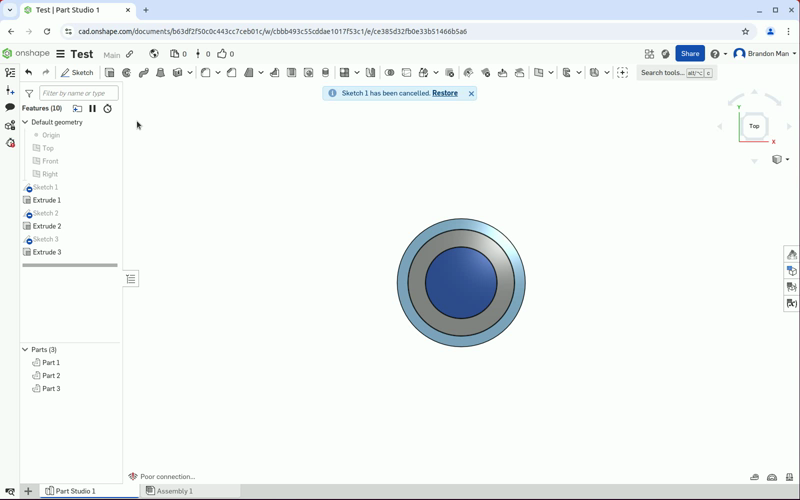
key(shift+h)
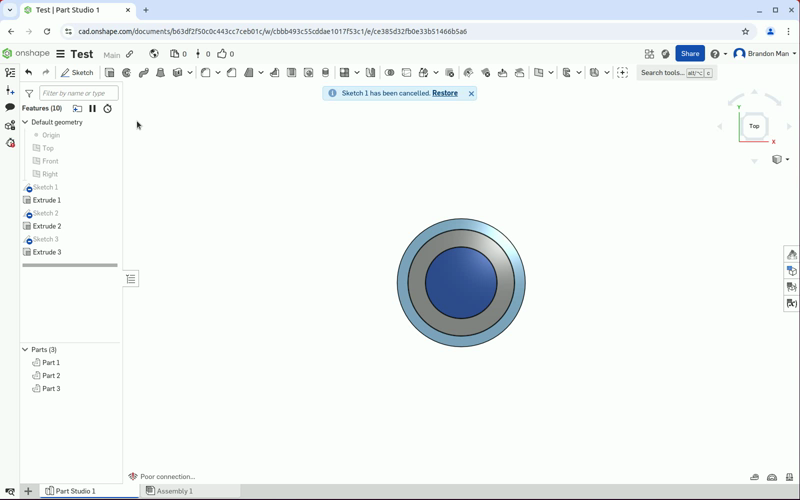
key(shift+h)
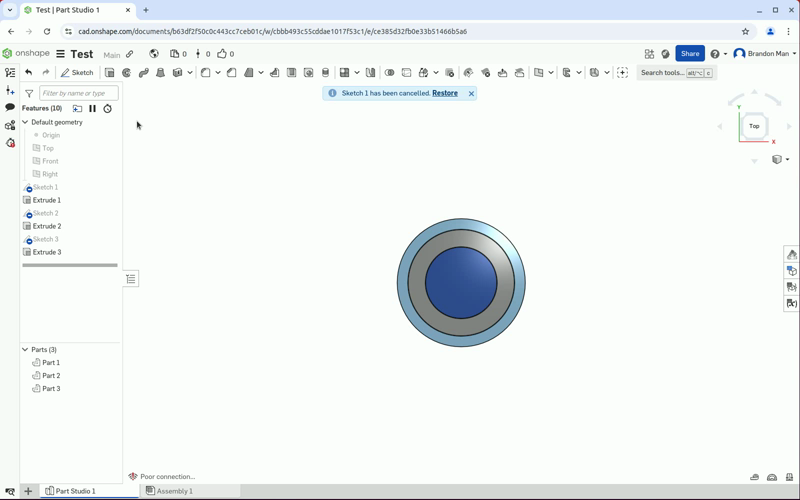
mouse_move(73, 189)
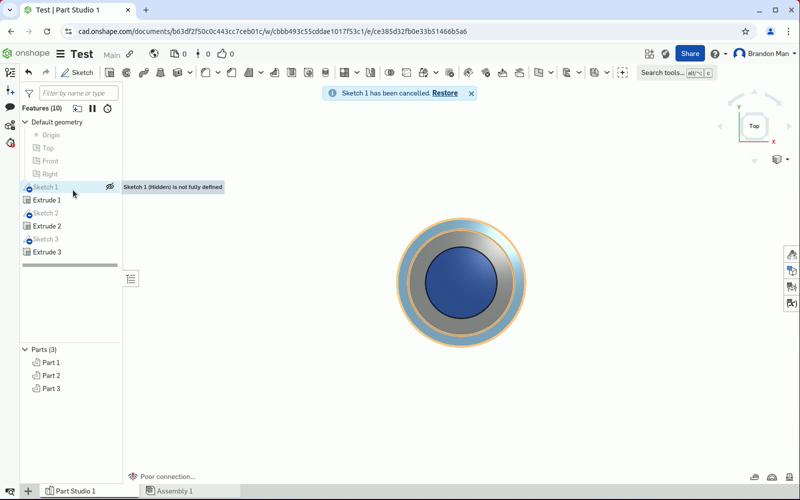
click(73, 189)
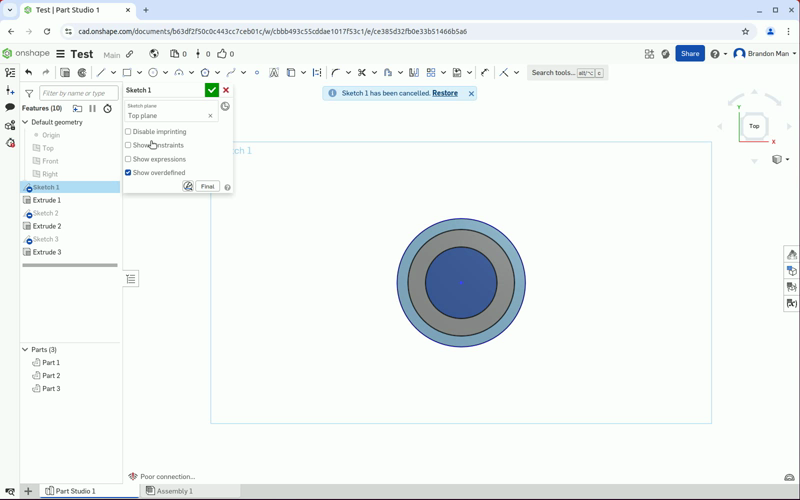
mouse_move(229, 92)
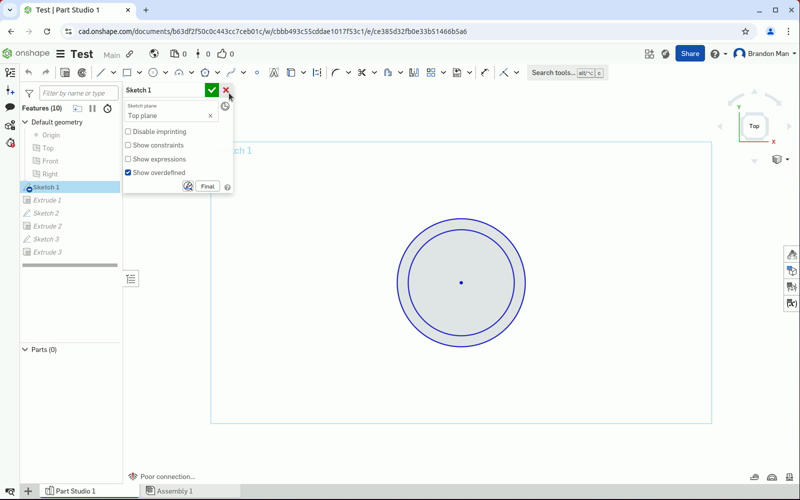
click(229, 92)
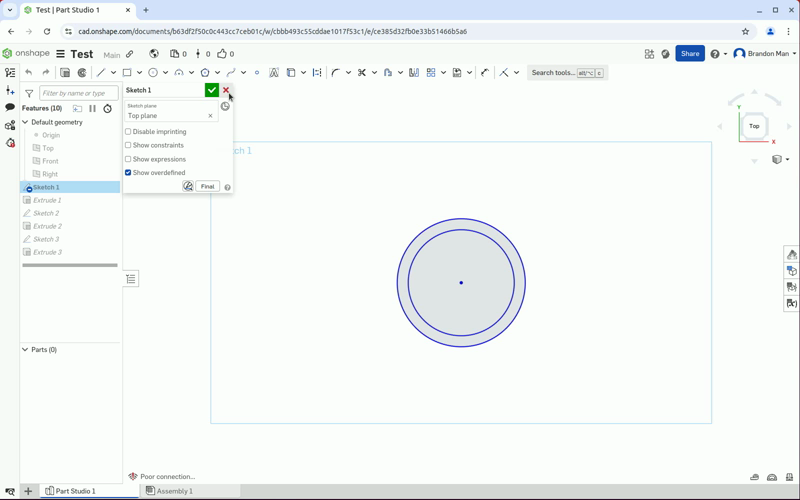
key(shift+s)
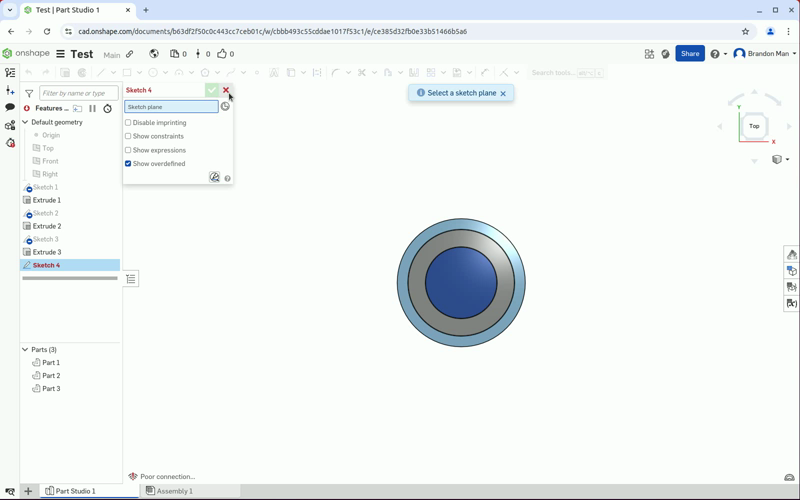
mouse_move(73, 150)
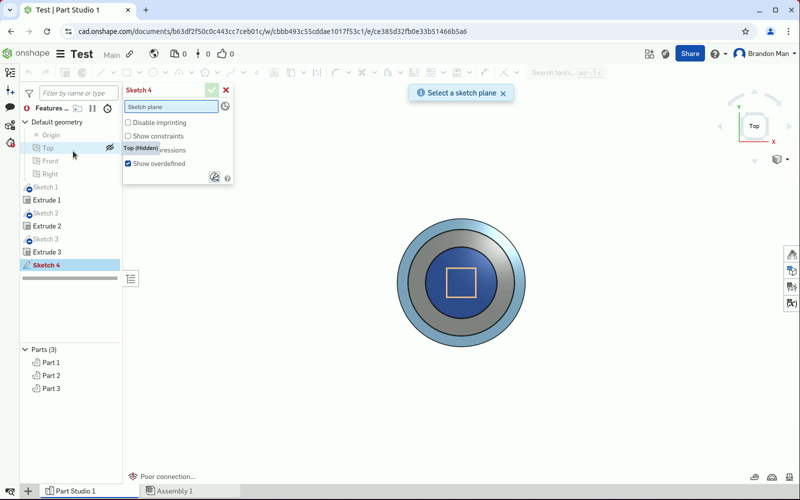
click(73, 150)
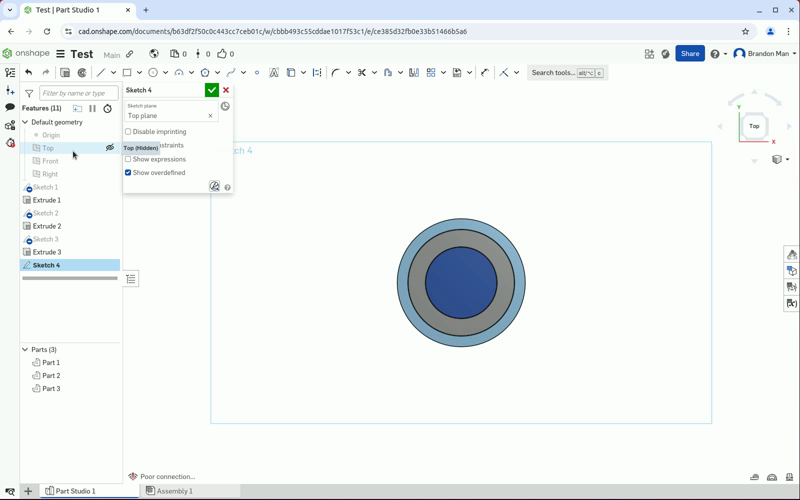
mouse_move(73, 352)
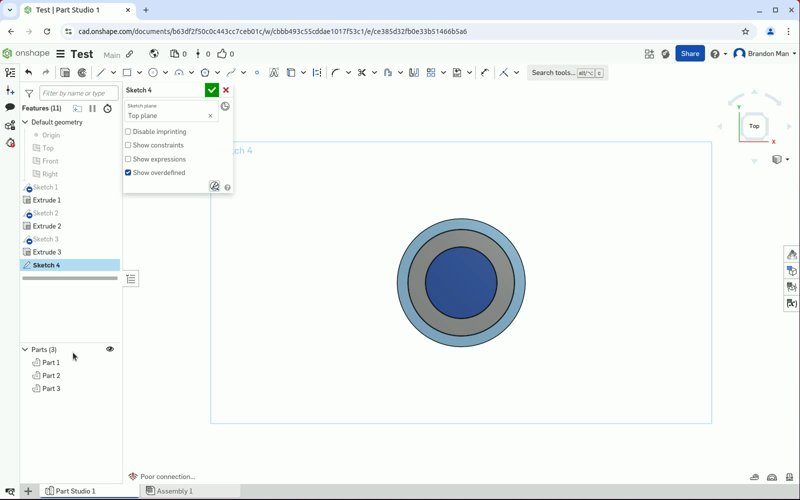
key(y)
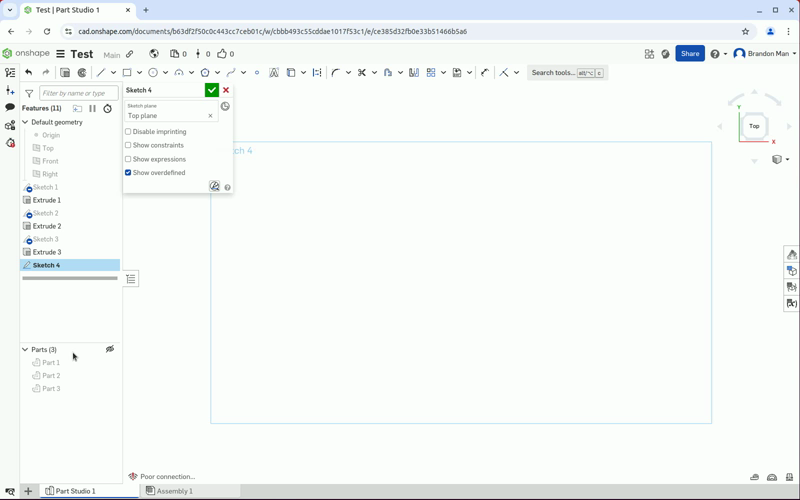
key(c)
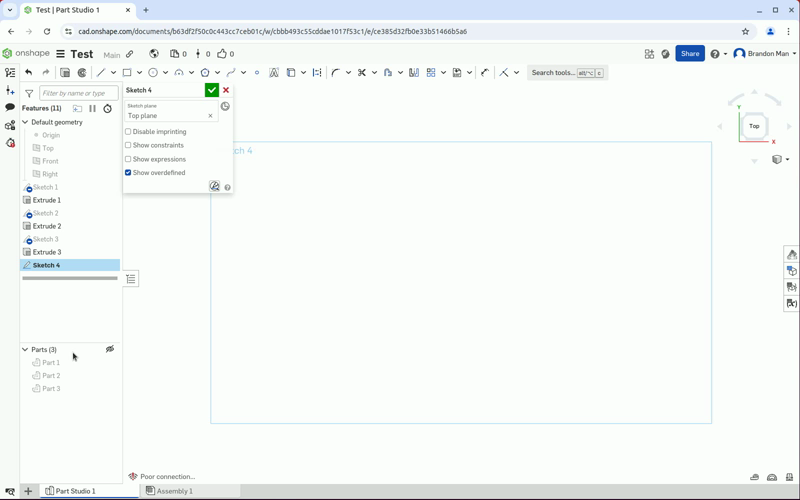
key_down(shift)
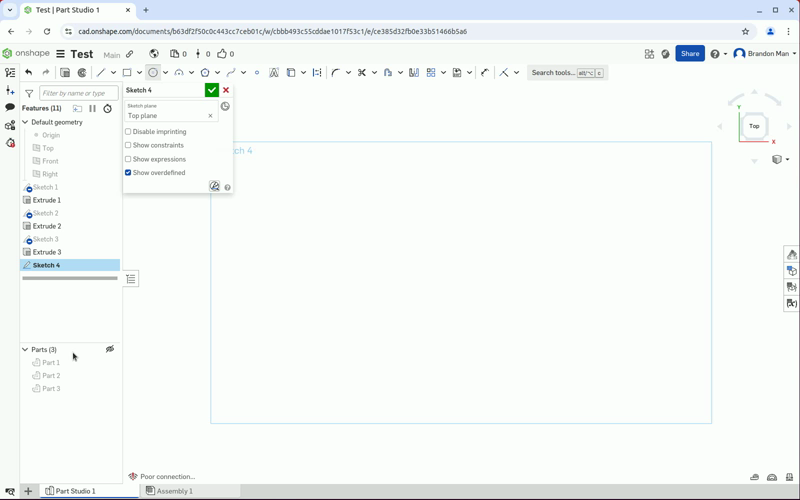
mouse_move(461, 282)
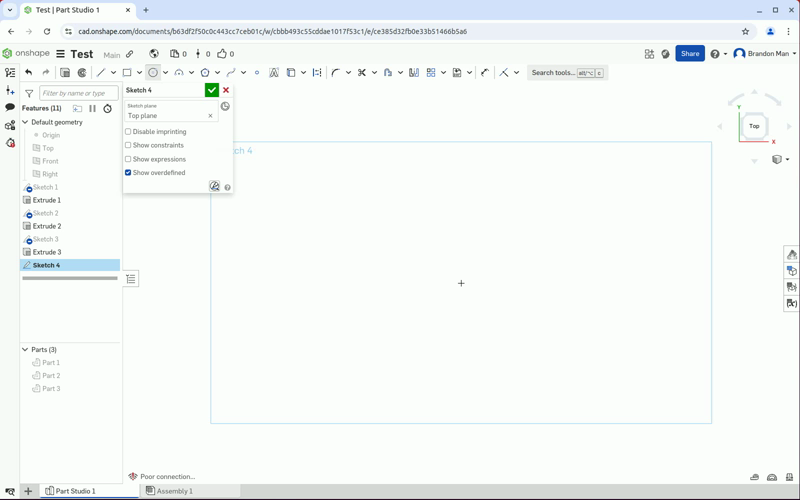
click(461, 282)
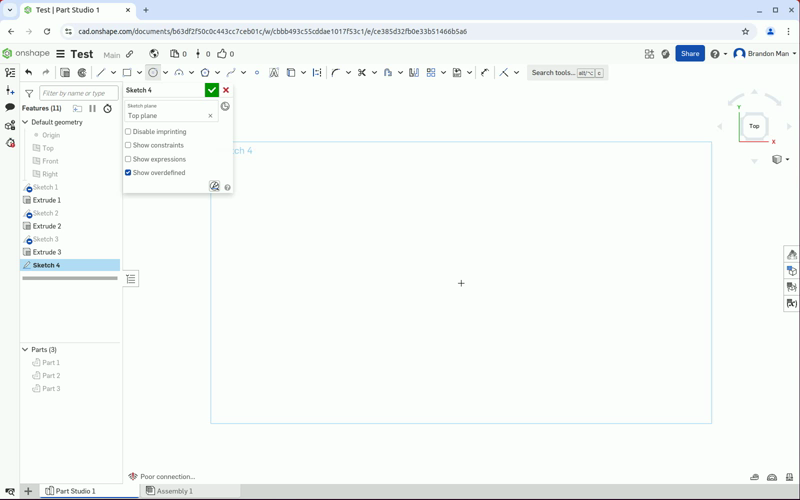
key_up(shift)
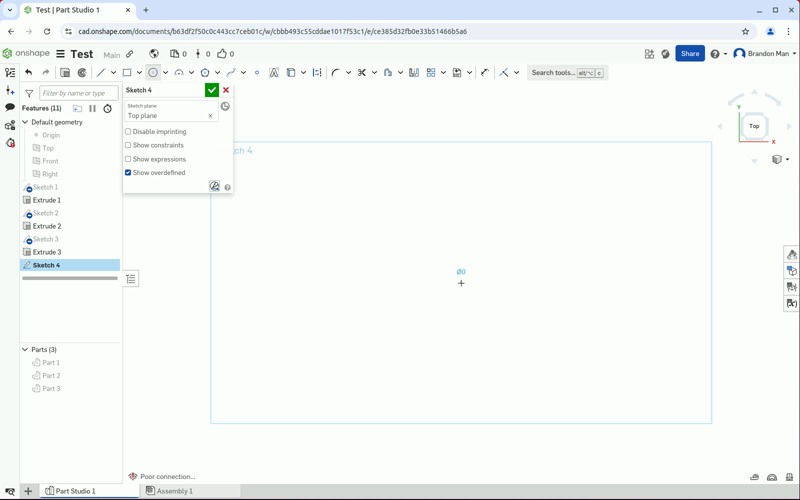
mouse_move(497, 282)
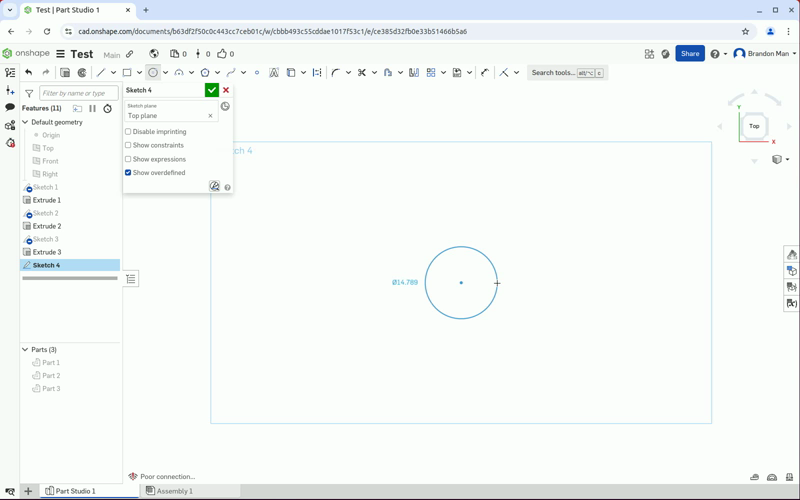
click(497, 282)
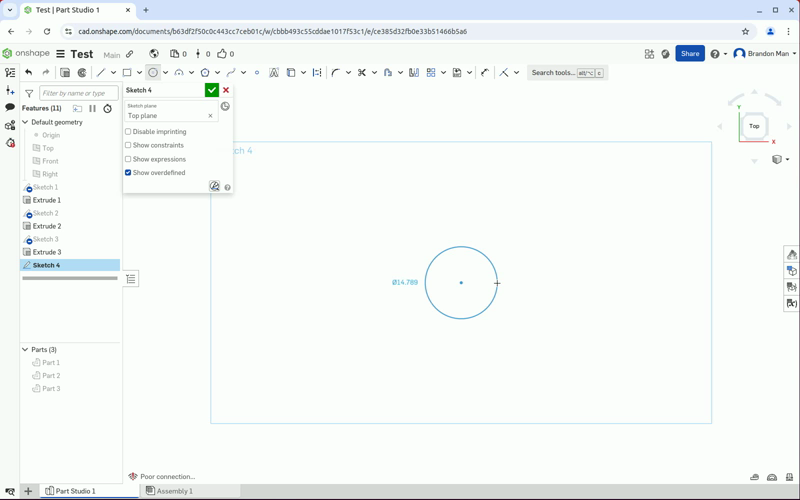
key(esc)
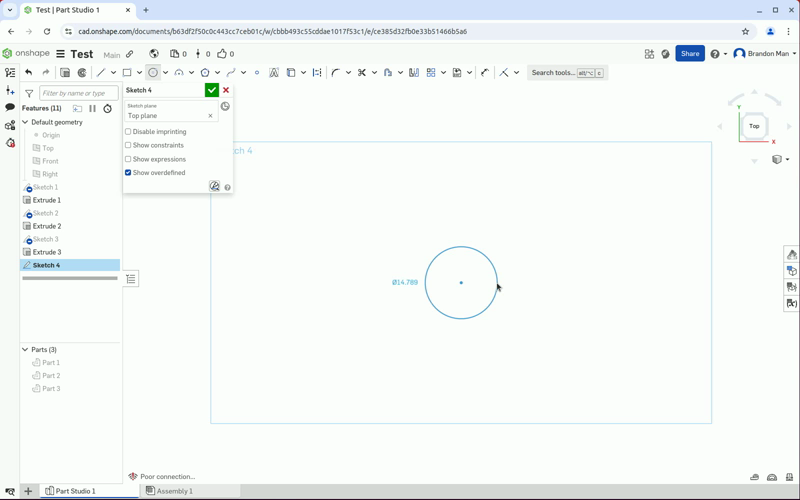
mouse_move(449, 254)
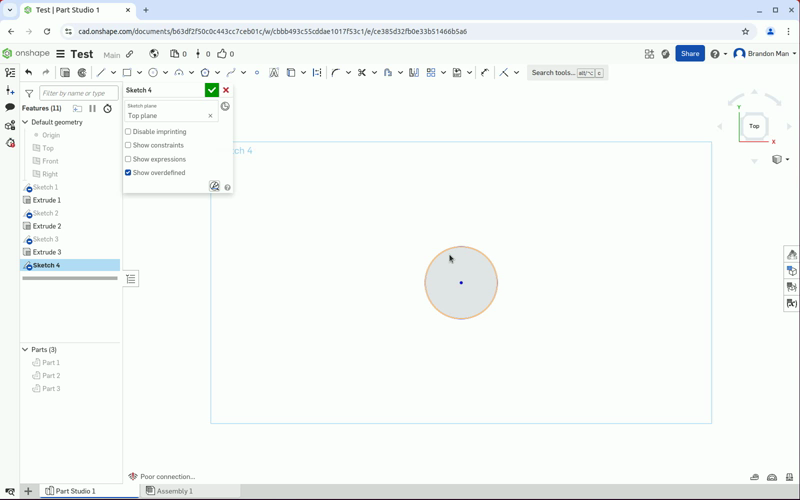
click(449, 254)
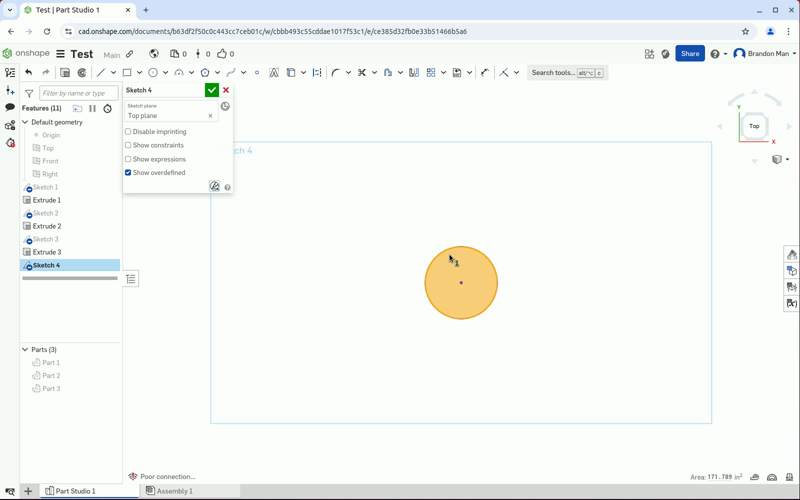
mouse_move(73, 352)
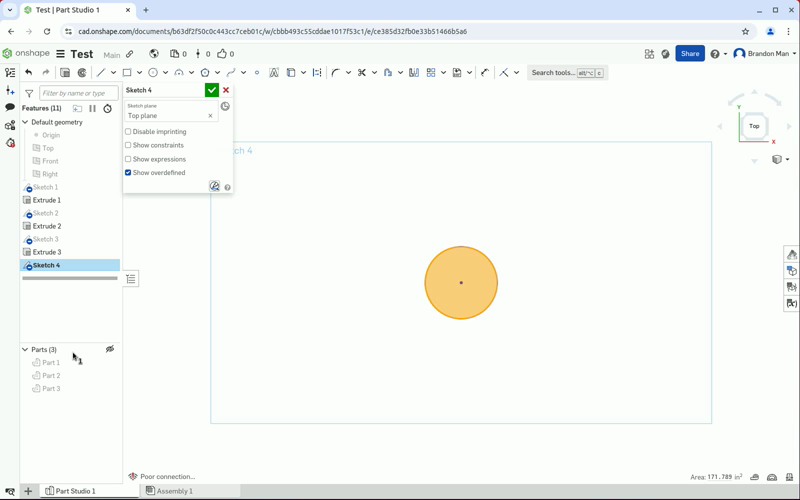
key(shift+y)
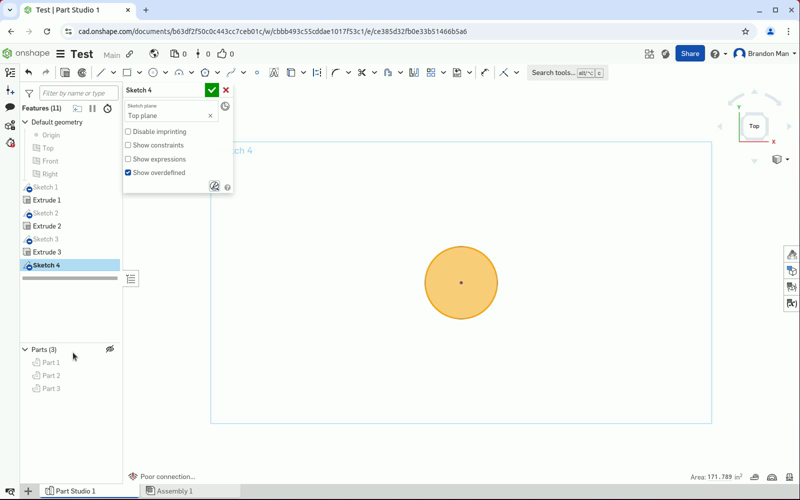
key(shift+e)
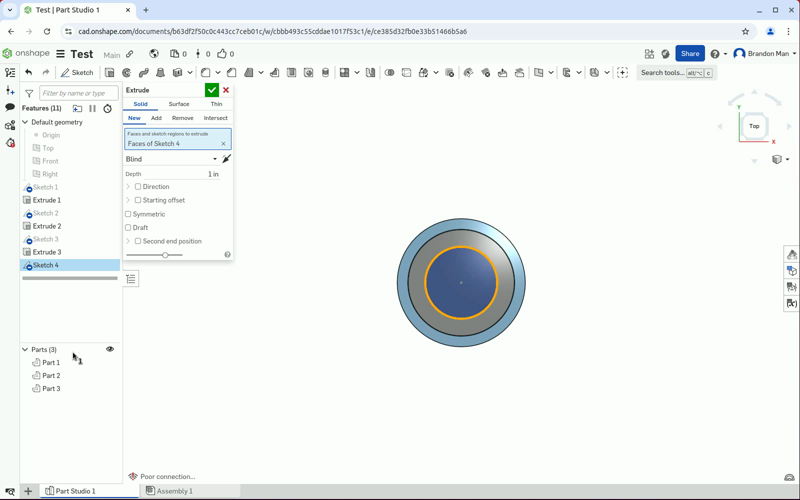
mouse_move(143, 106)
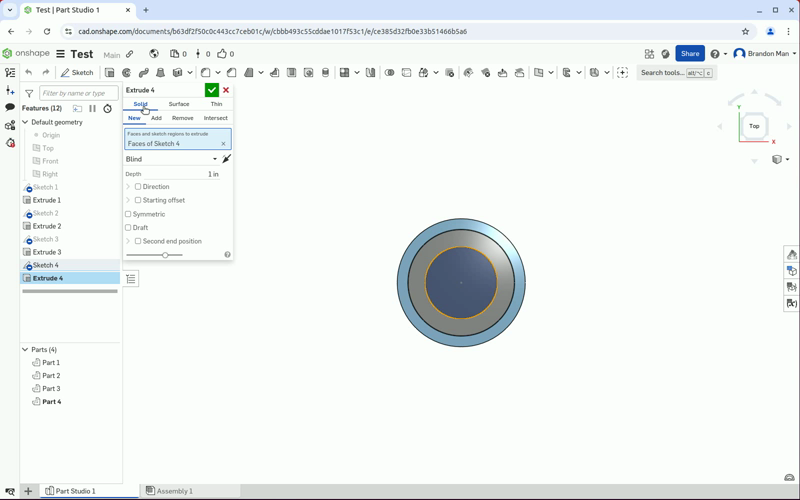
click(143, 106)
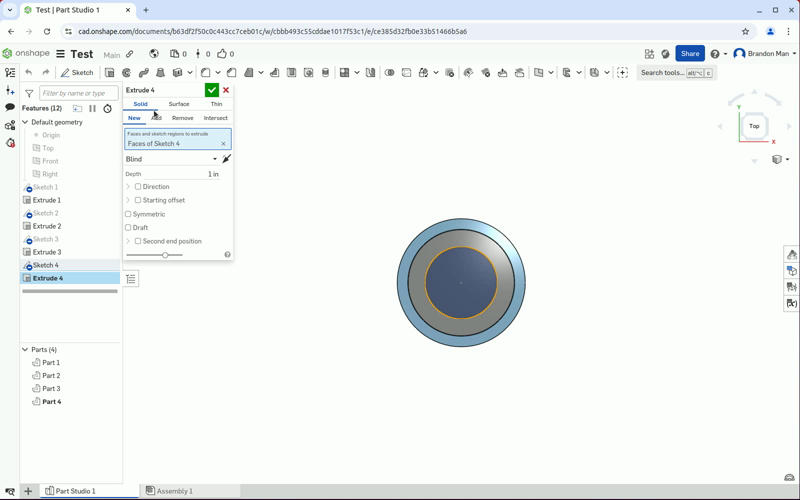
mouse_move(186, 120)
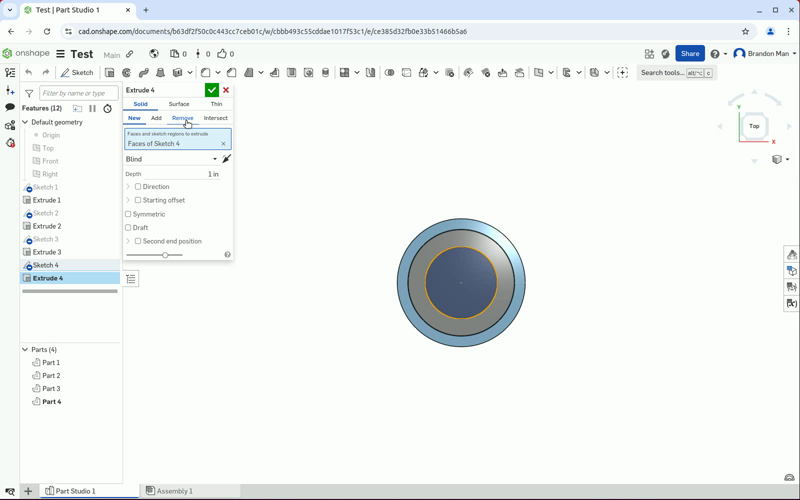
click(186, 120)
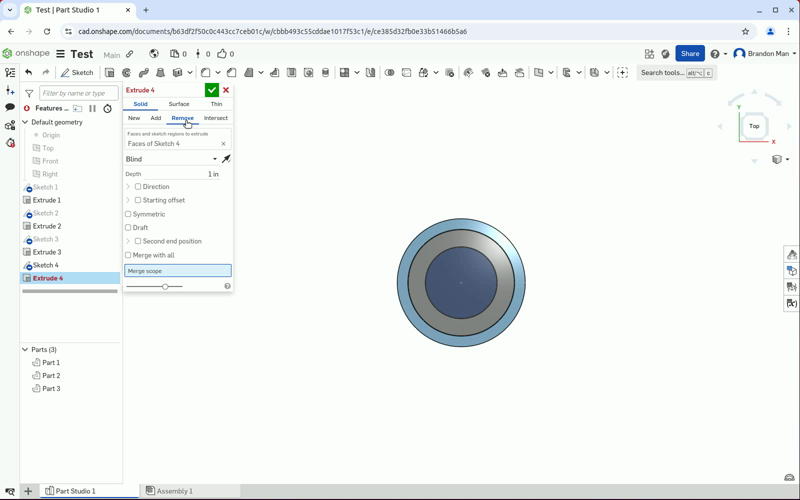
key(tab, 4)
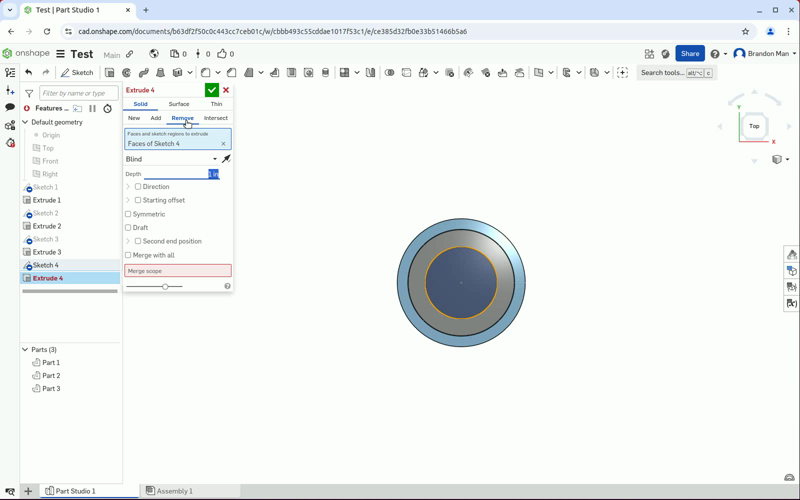
text(-20.22)
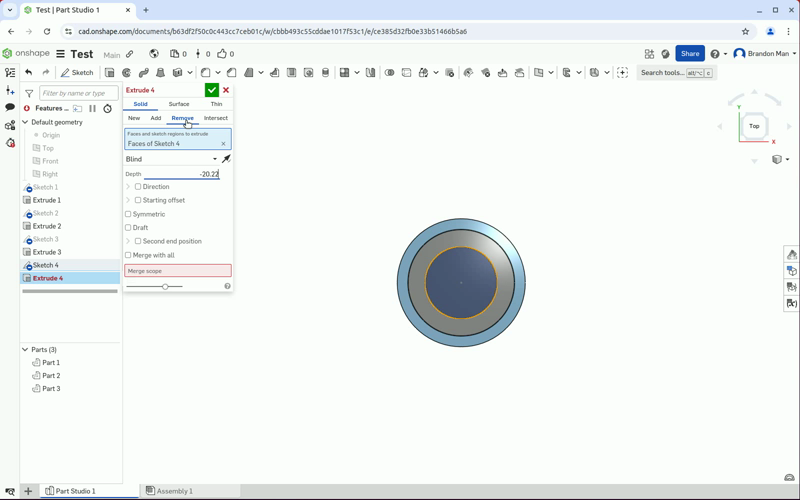
key(tab, 6)
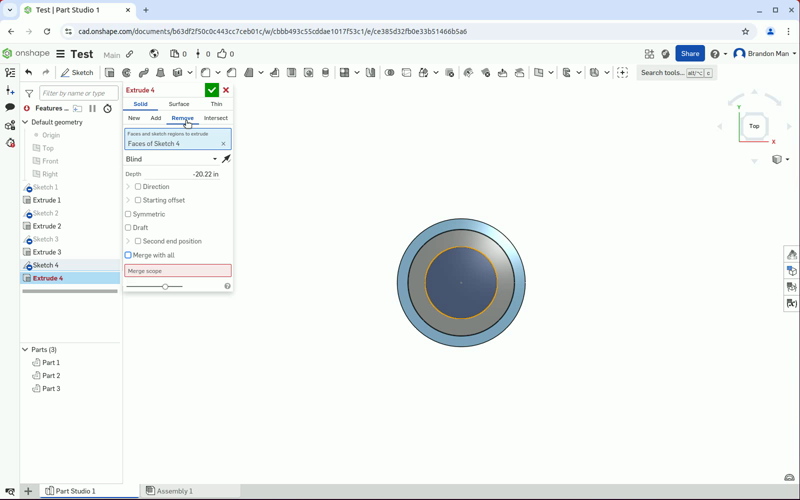
key(space)
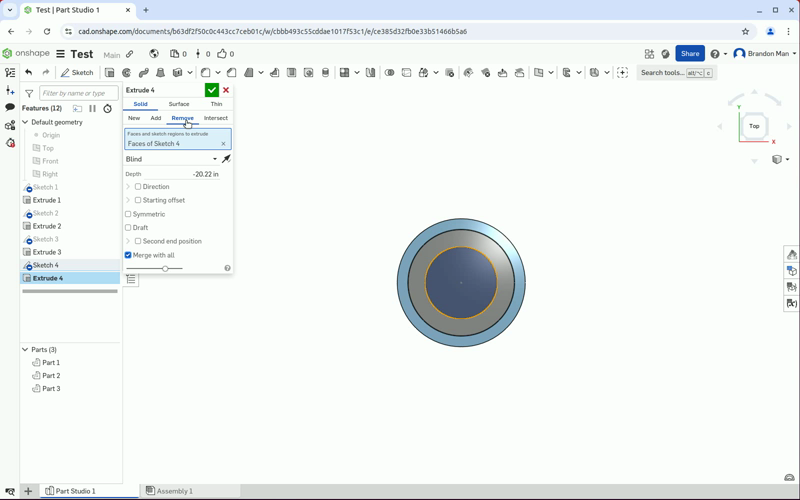
key(enter)
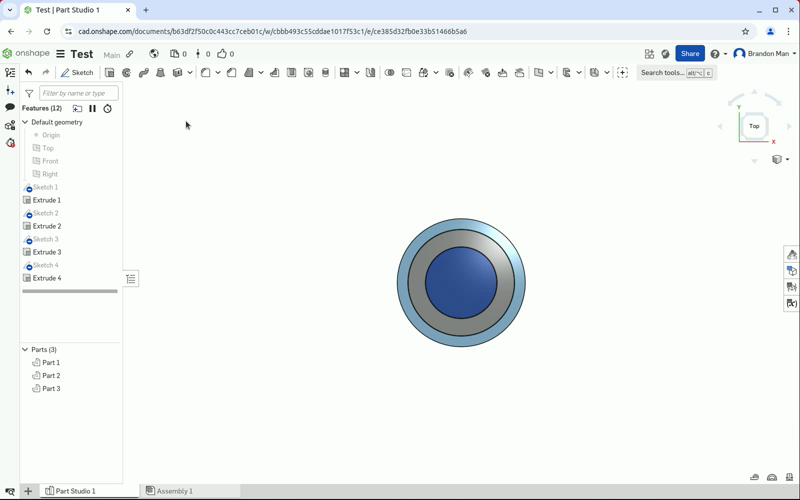
key(shift+h)
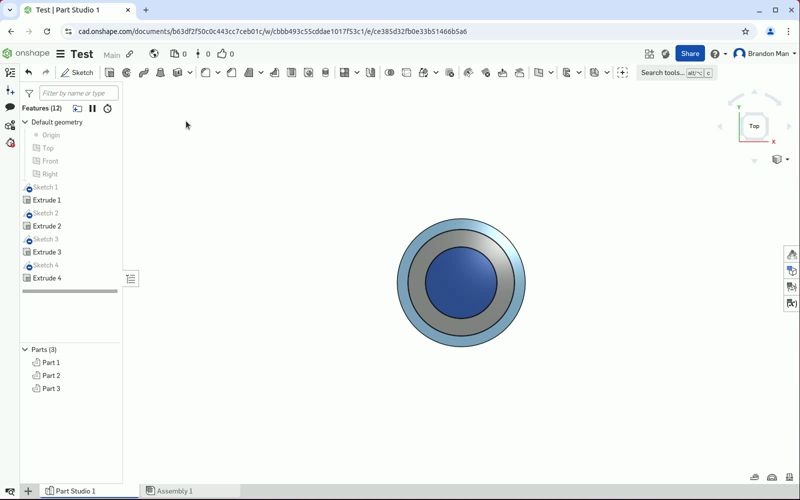
key(shift+h)
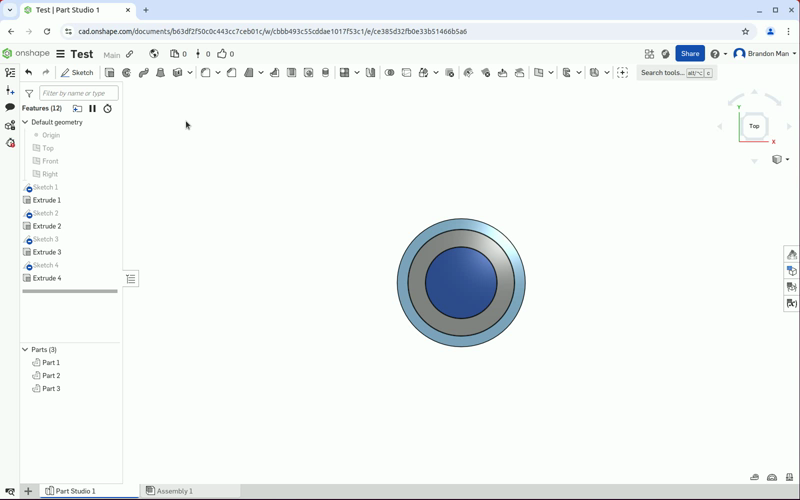
mouse_move(73, 189)
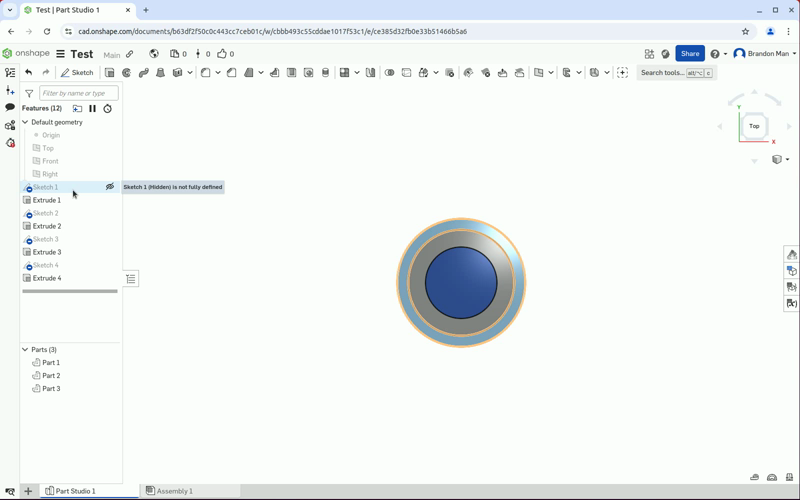
click(73, 189)
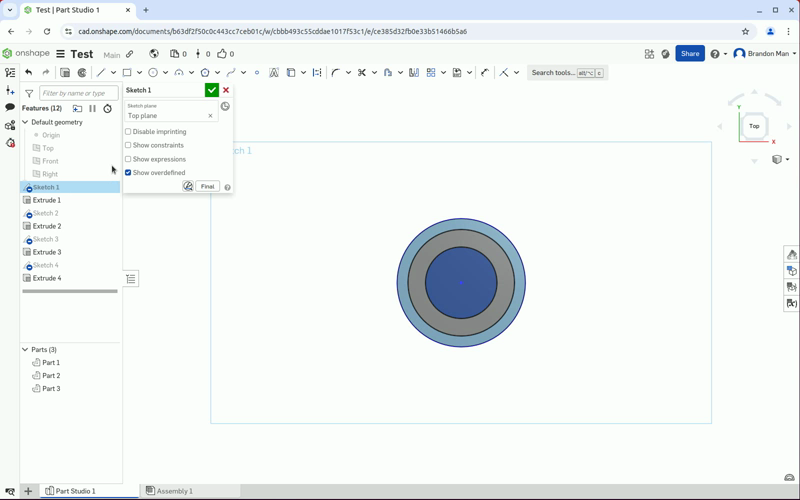
mouse_move(229, 92)
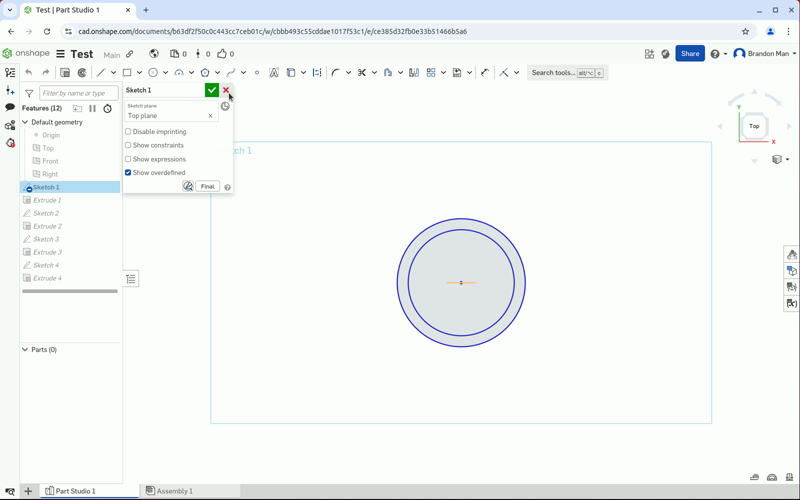
click(229, 92)
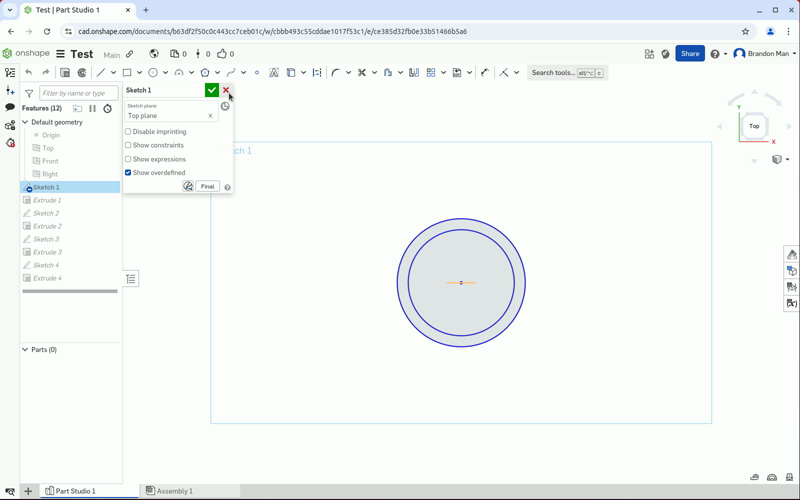
key(shift+s)
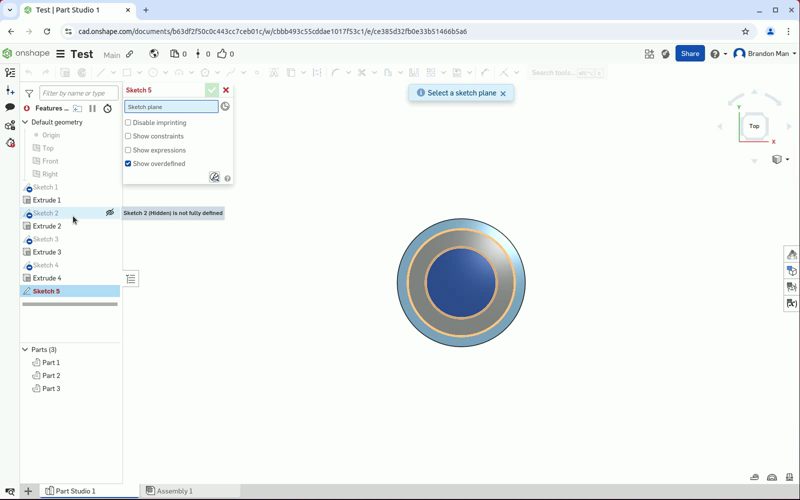
scroll(3)
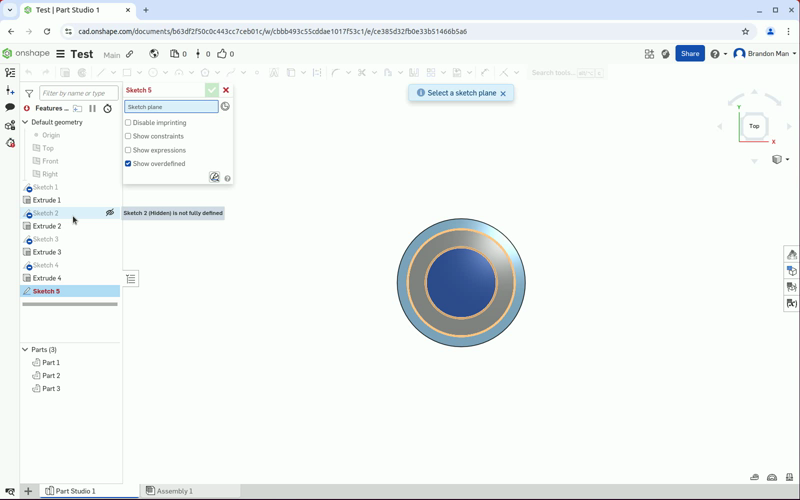
mouse_move(73, 150)
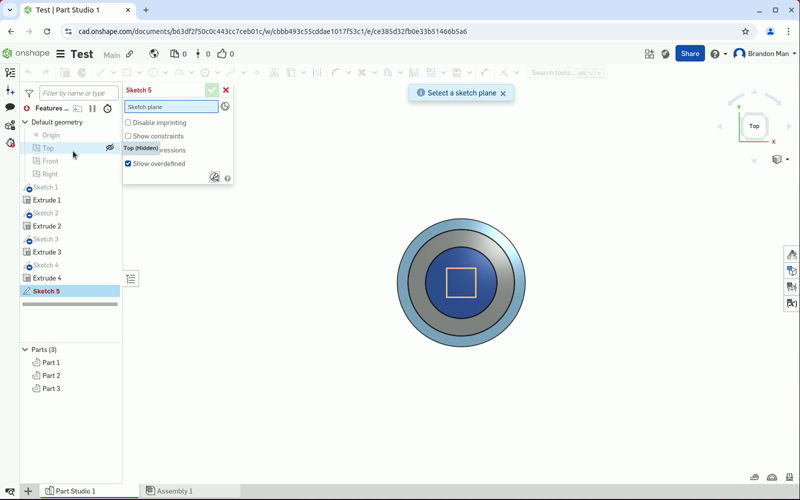
click(73, 150)
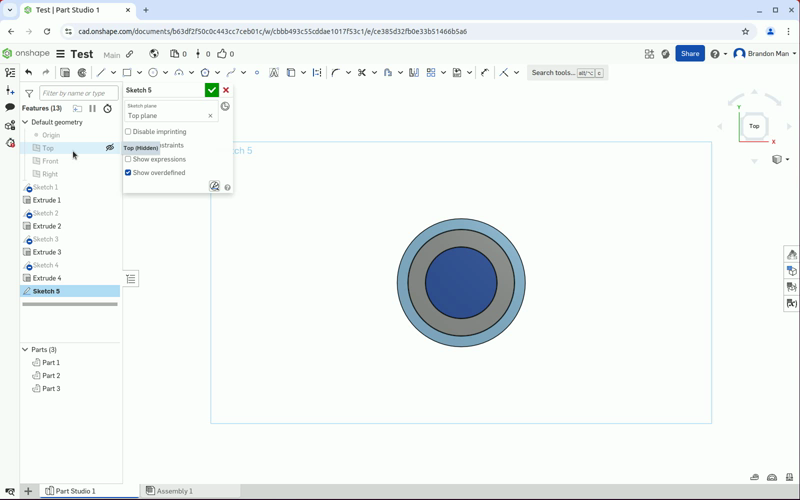
mouse_move(73, 352)
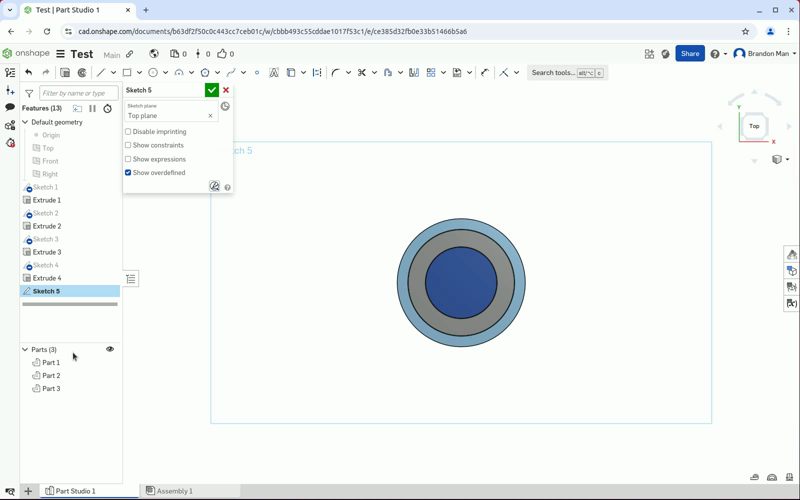
key(y)
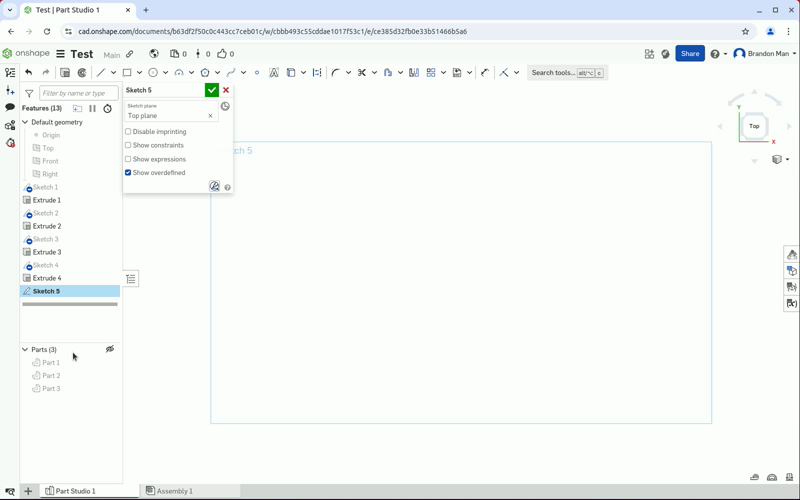
key(c)
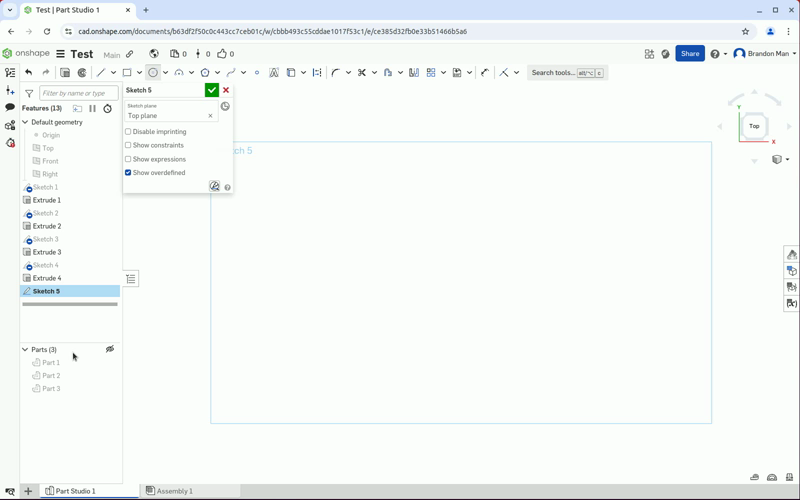
key_down(shift)
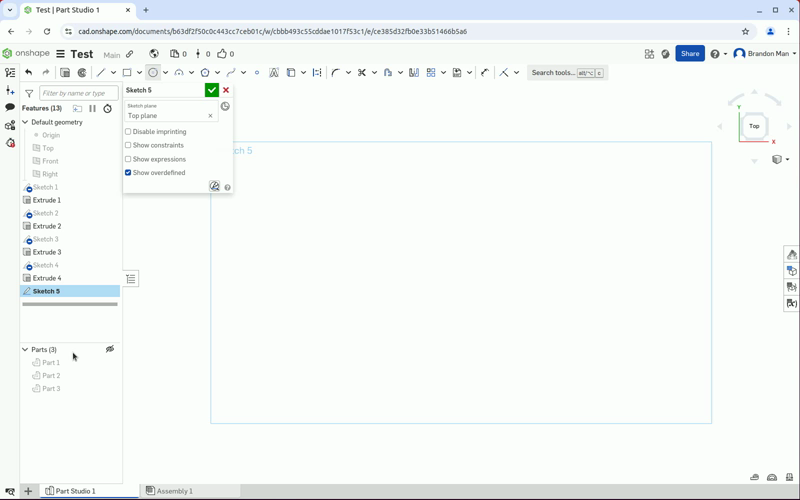
mouse_move(461, 282)
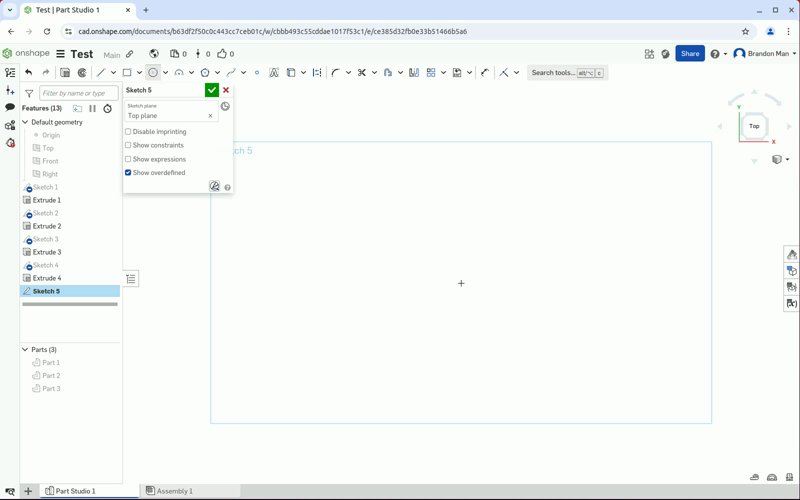
click(461, 282)
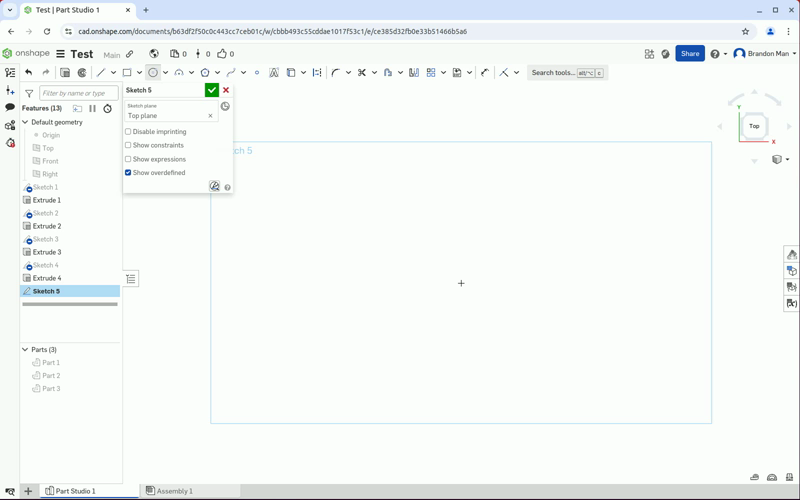
key_up(shift)
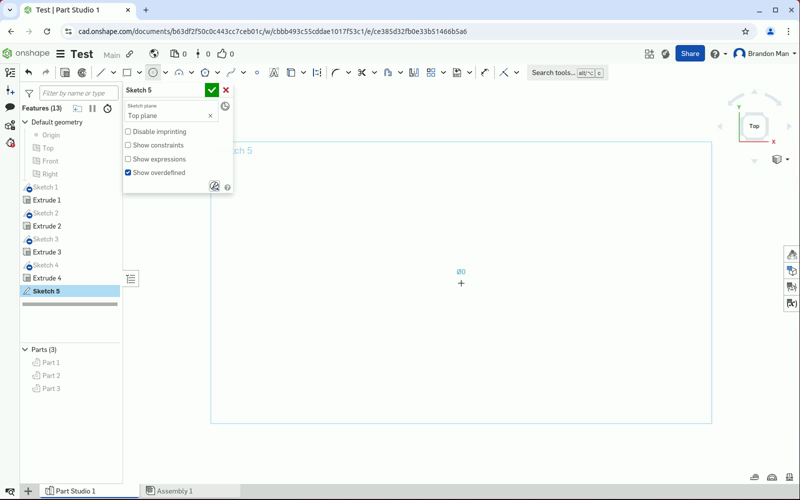
mouse_move(514, 282)
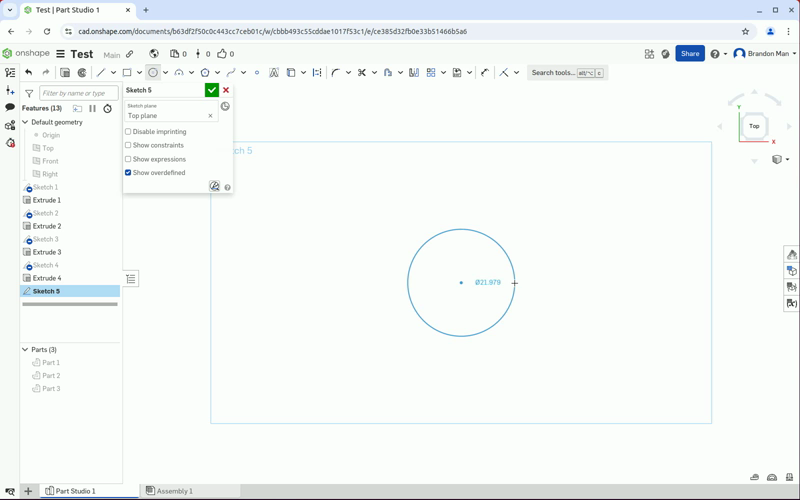
click(514, 282)
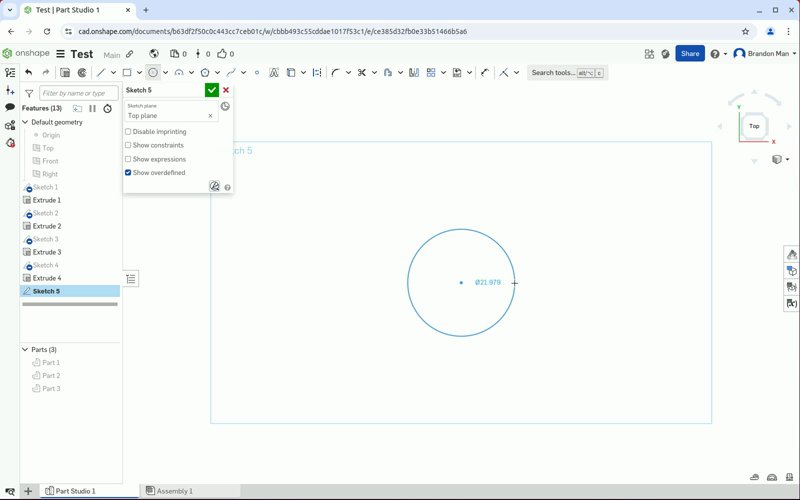
key(esc)
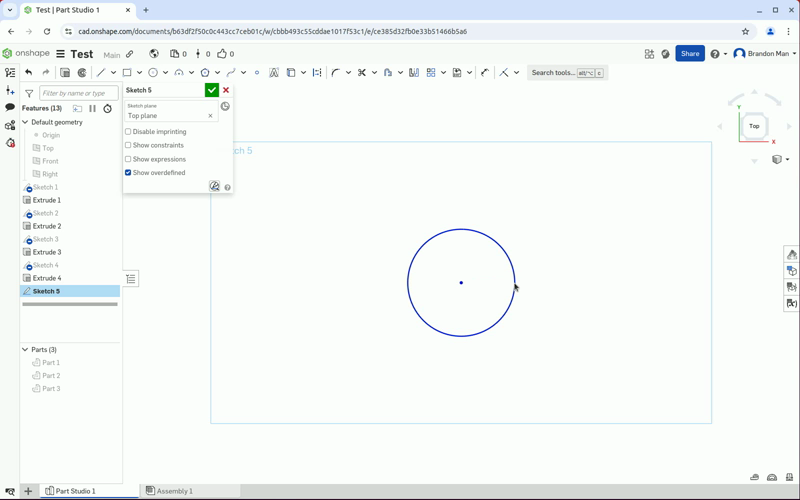
key(c)
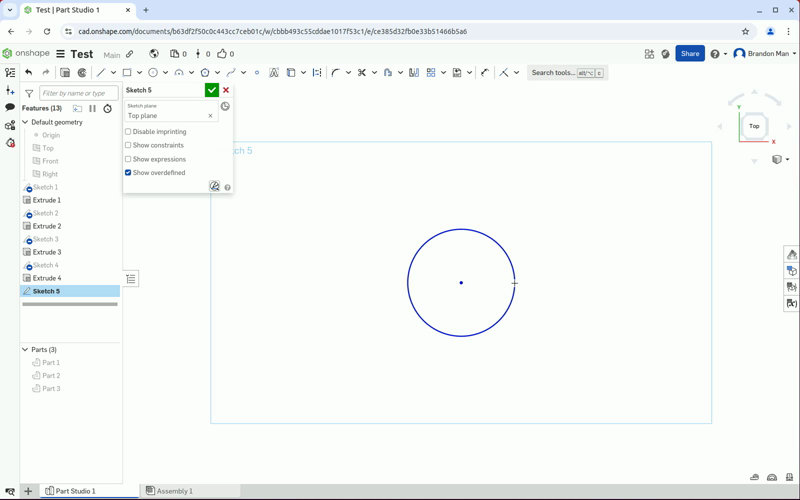
key_down(shift)
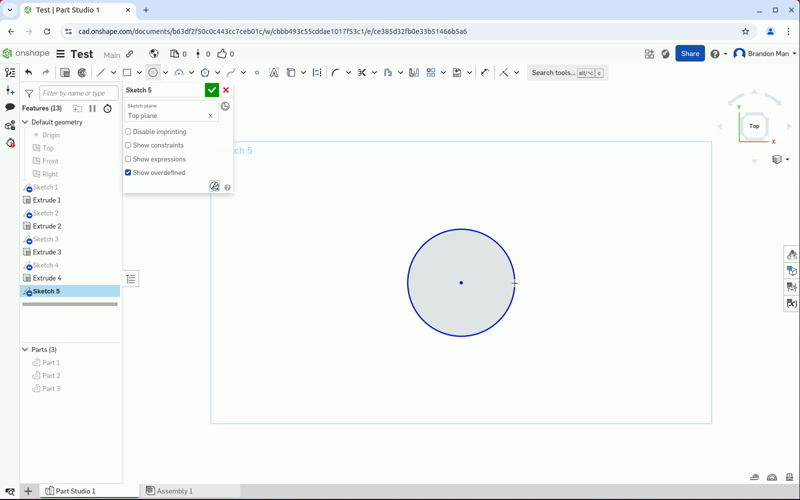
mouse_move(461, 282)
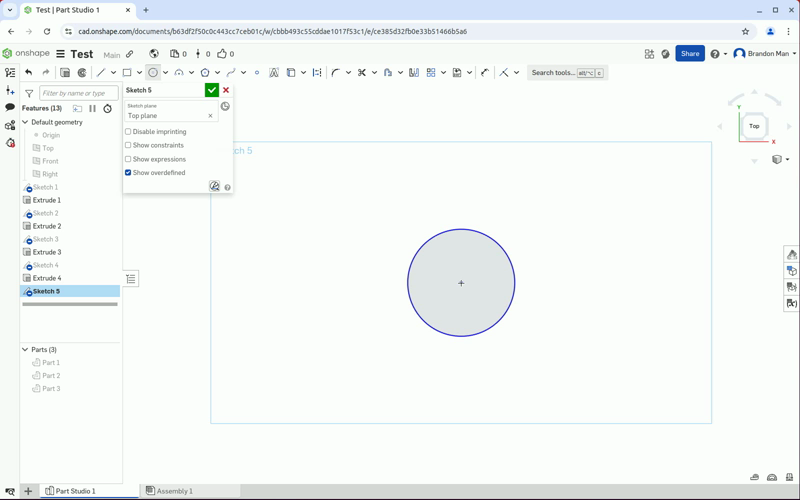
click(461, 282)
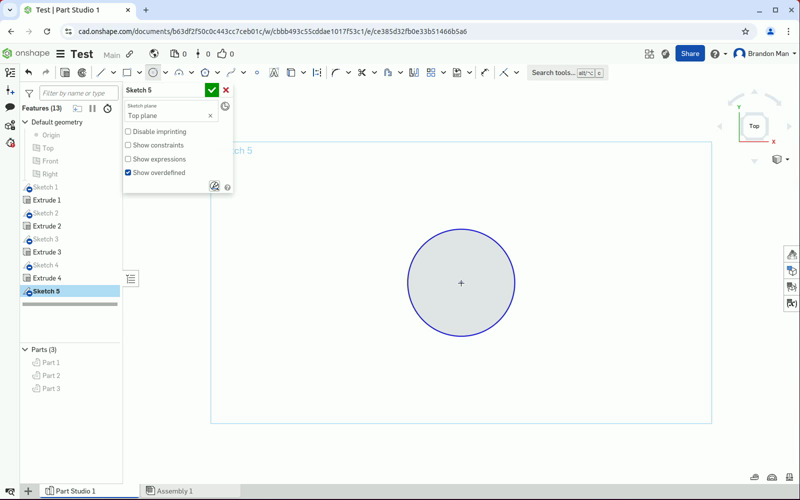
key_up(shift)
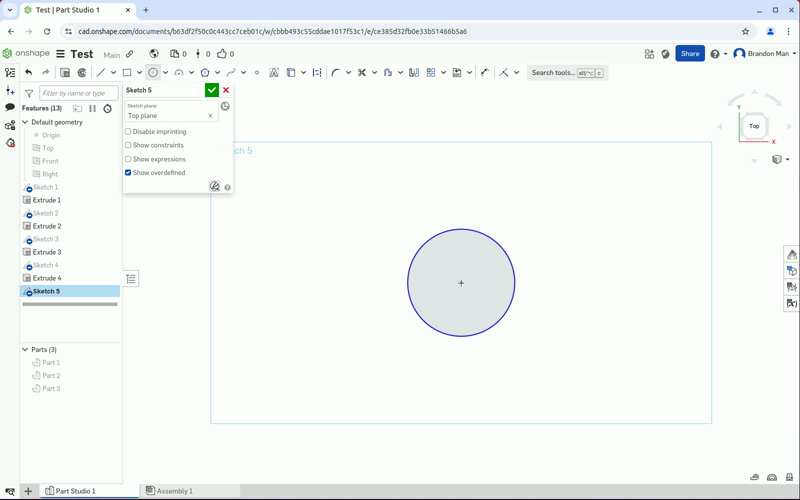
mouse_move(496, 282)
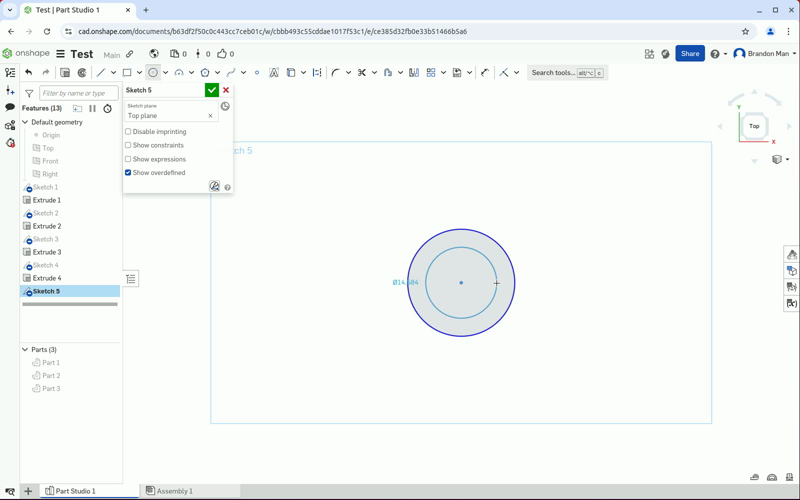
click(496, 282)
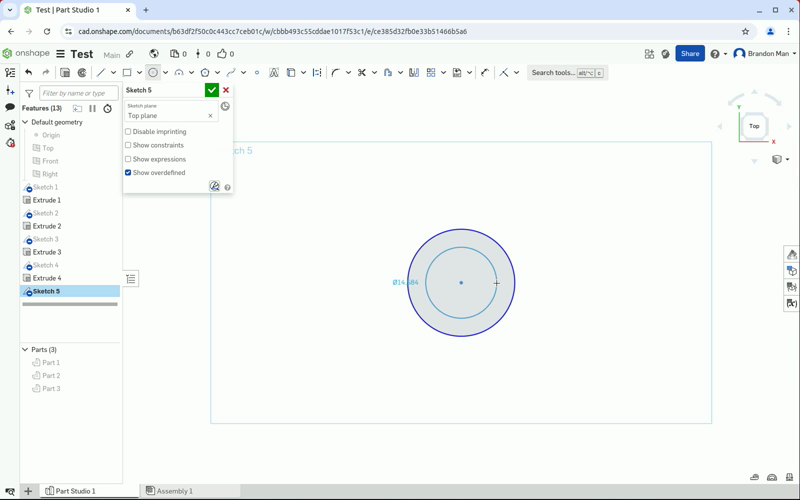
key(esc)
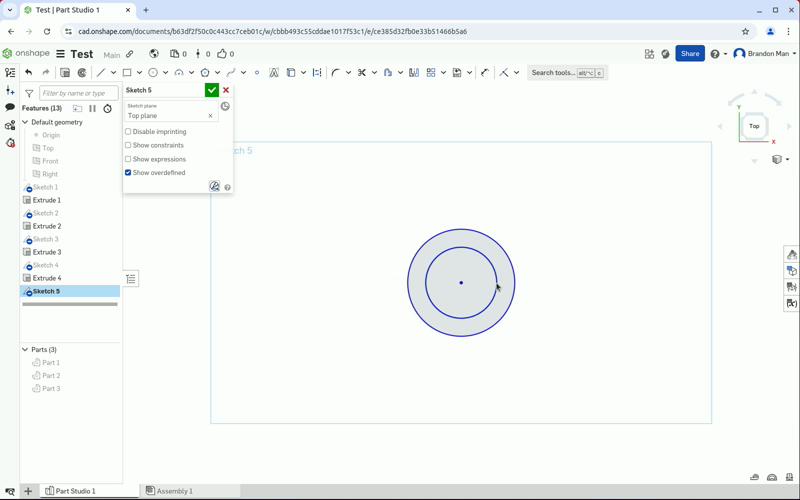
mouse_move(437, 318)
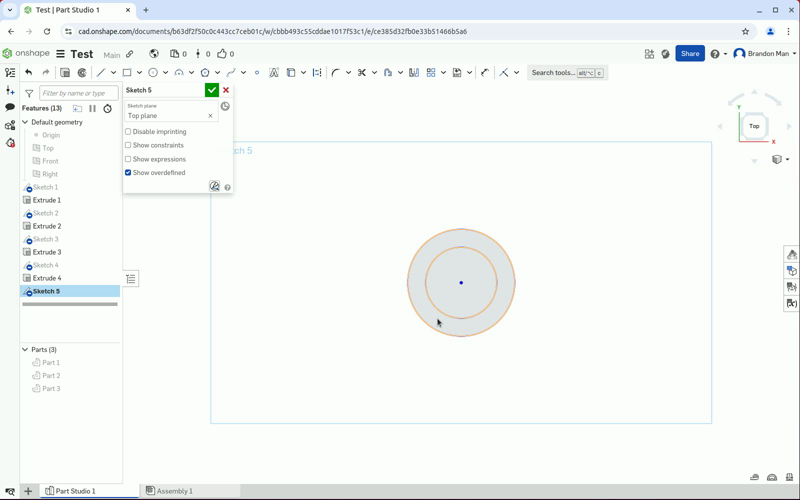
click(437, 318)
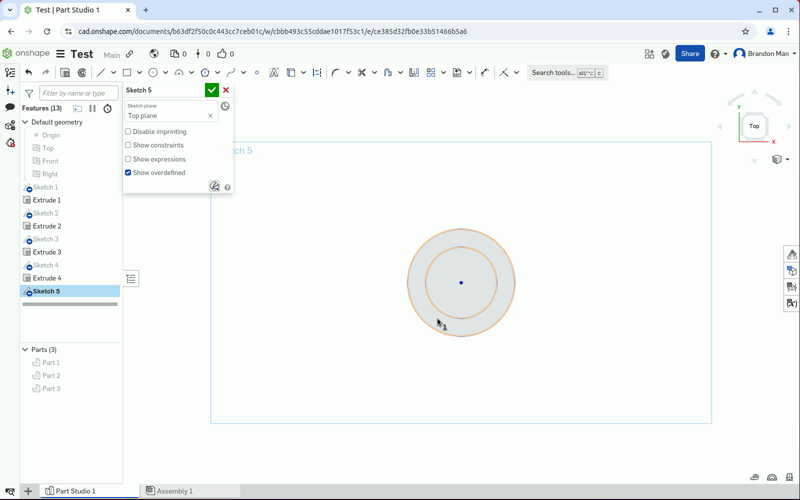
mouse_move(73, 352)
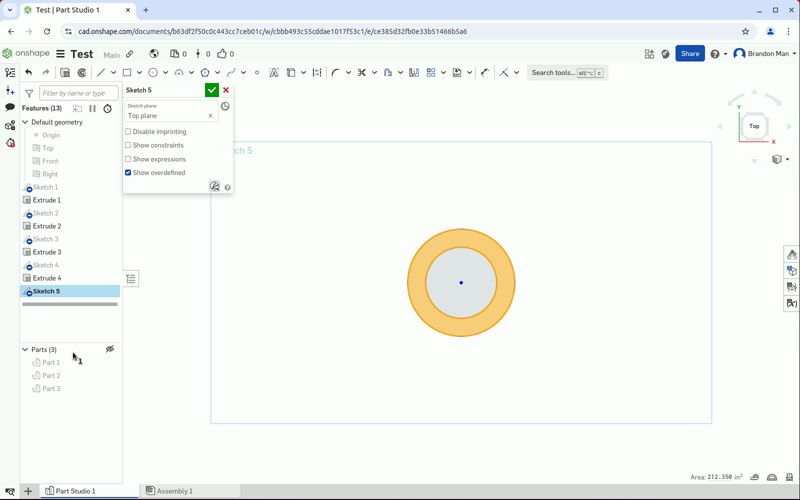
key(shift+y)
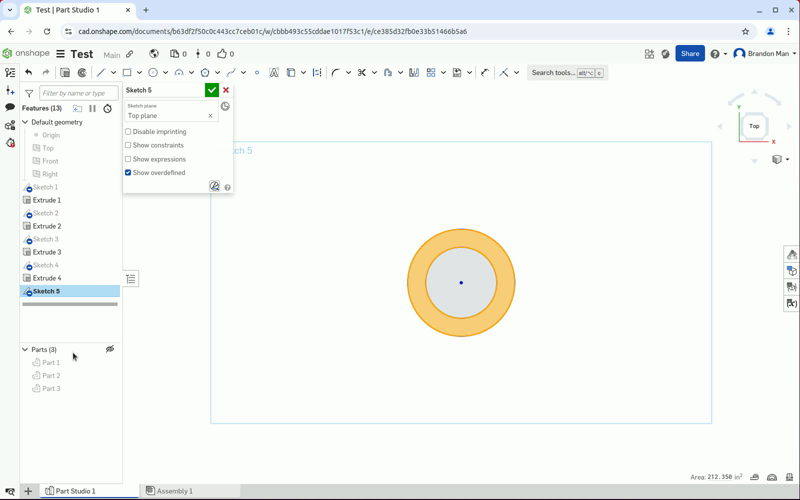
key(shift+e)
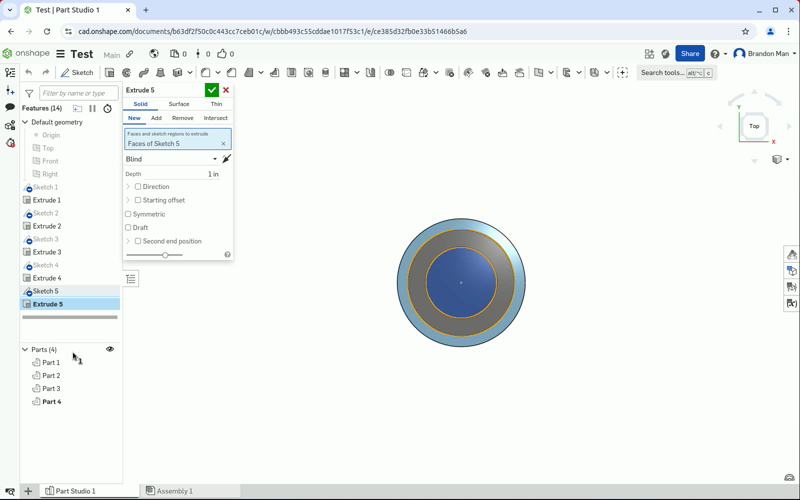
mouse_move(143, 106)
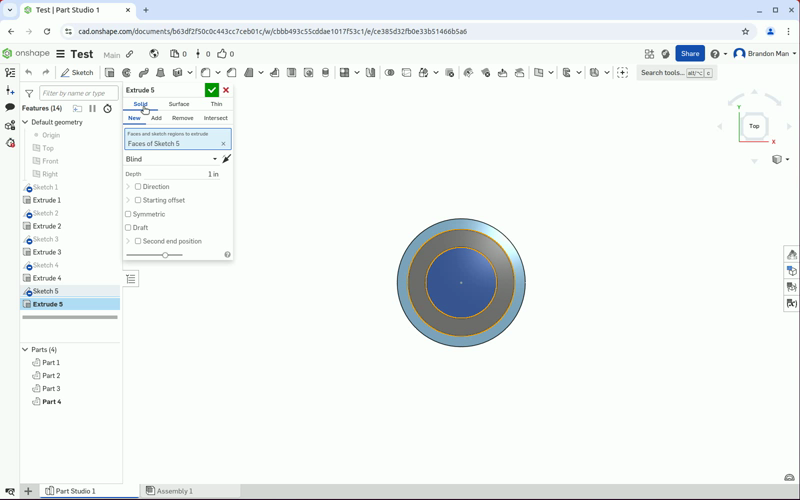
click(143, 106)
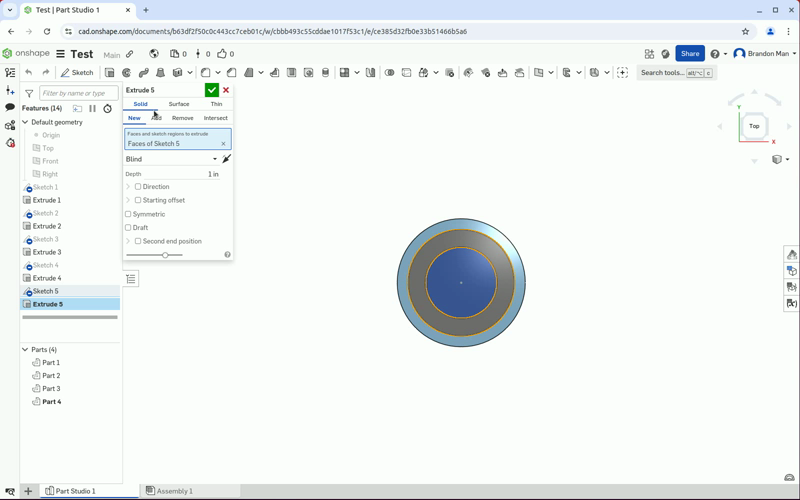
mouse_move(186, 120)
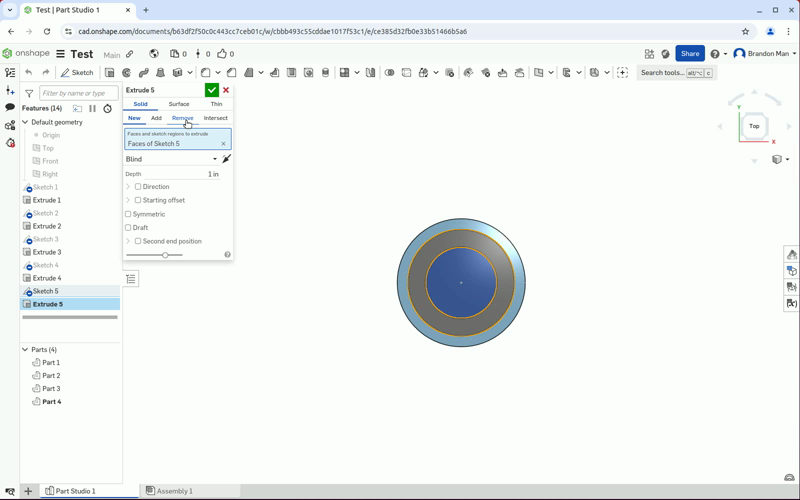
click(186, 120)
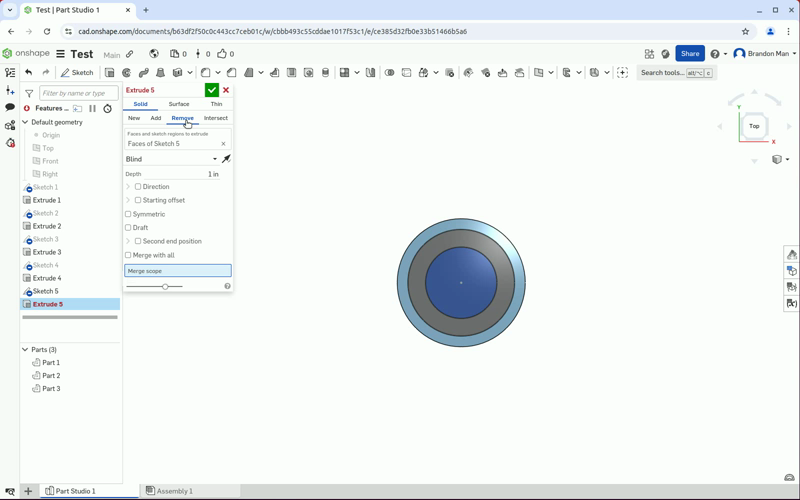
key(tab, 4)
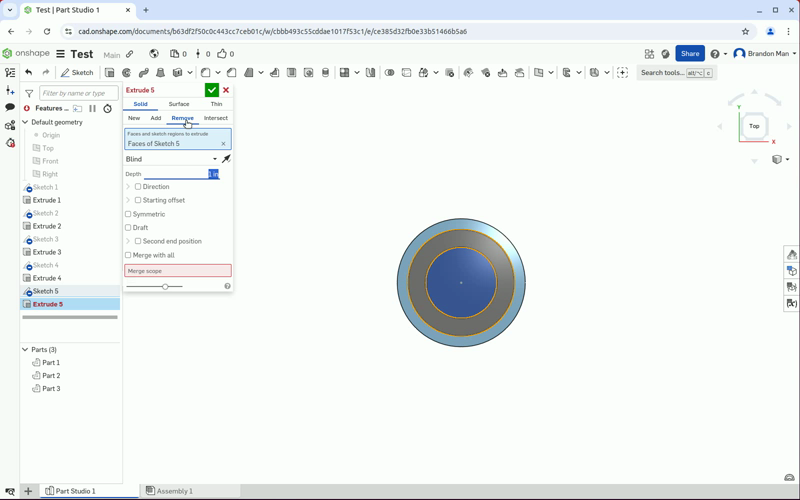
text(-5.777)
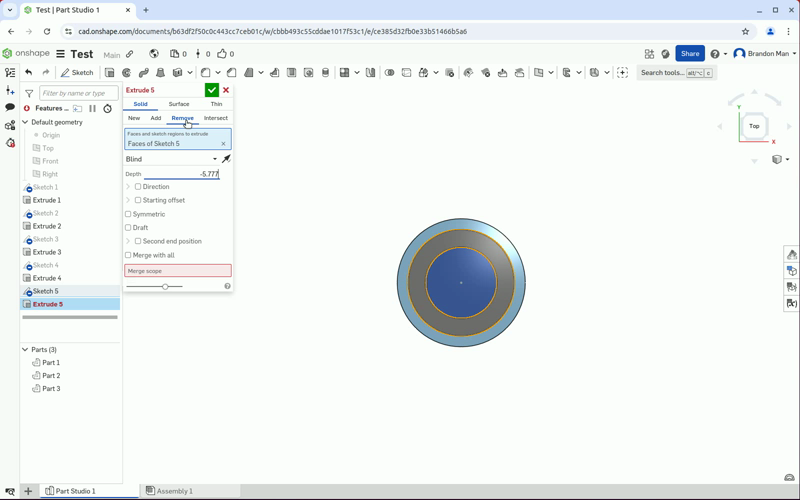
key(tab, 6)
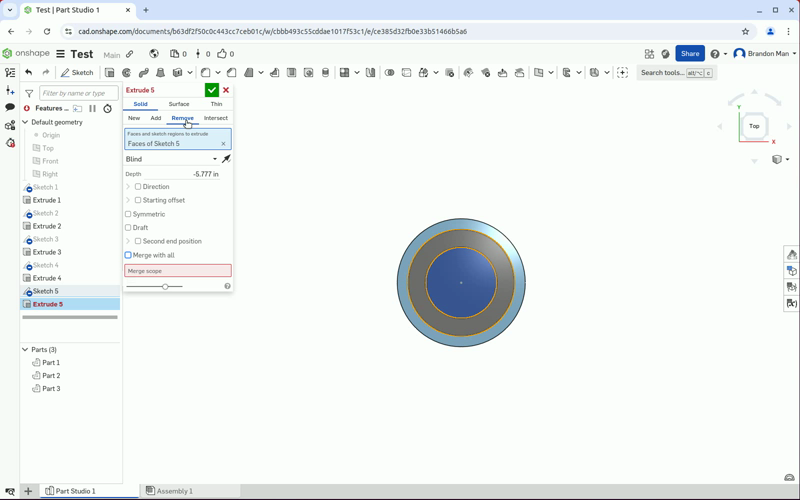
key(space)
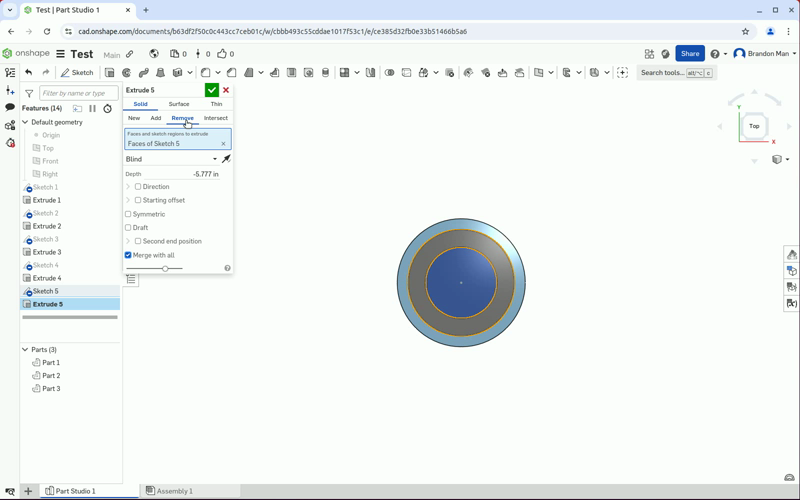
key(enter)
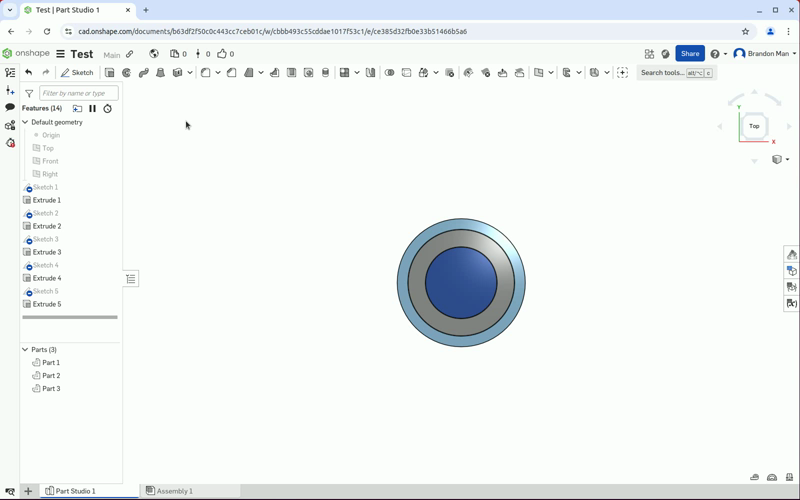
key(shift+h)
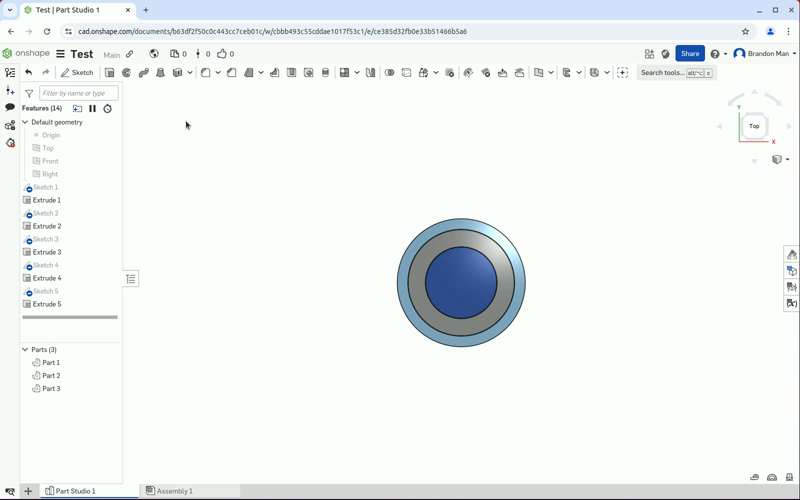
key(shift+h)
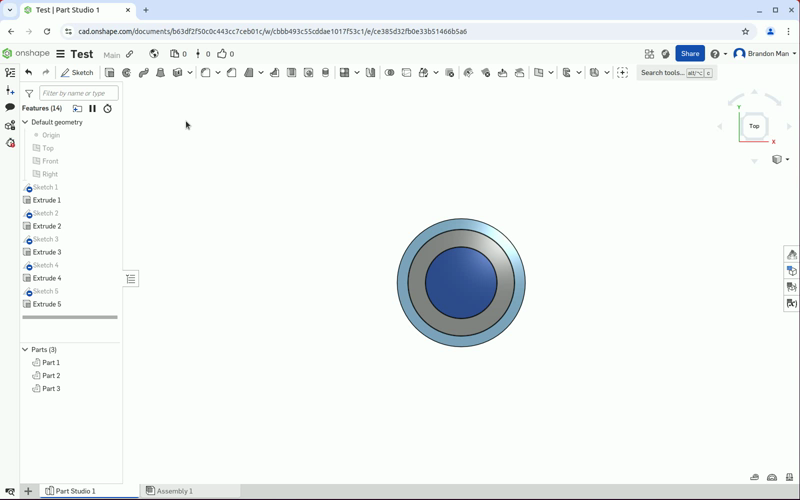
mouse_move(73, 189)
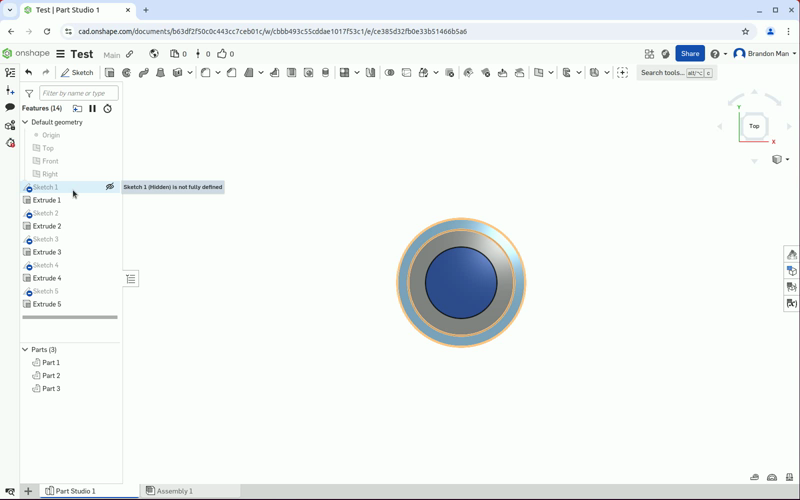
click(73, 189)
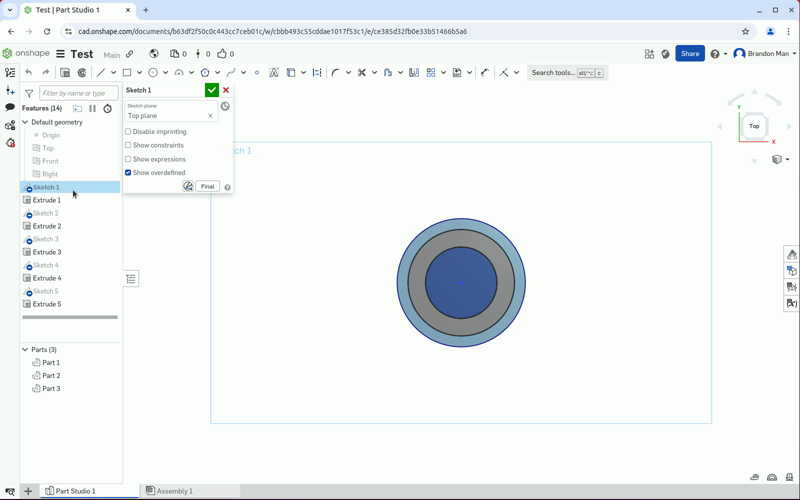
mouse_move(229, 92)
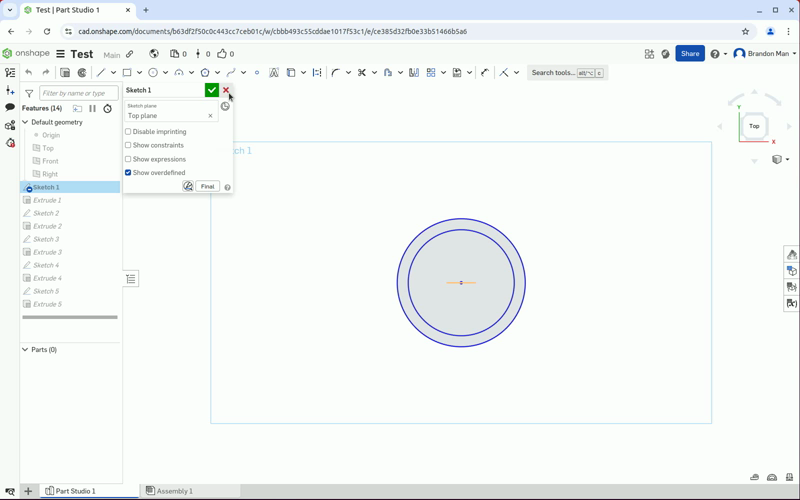
click(229, 92)
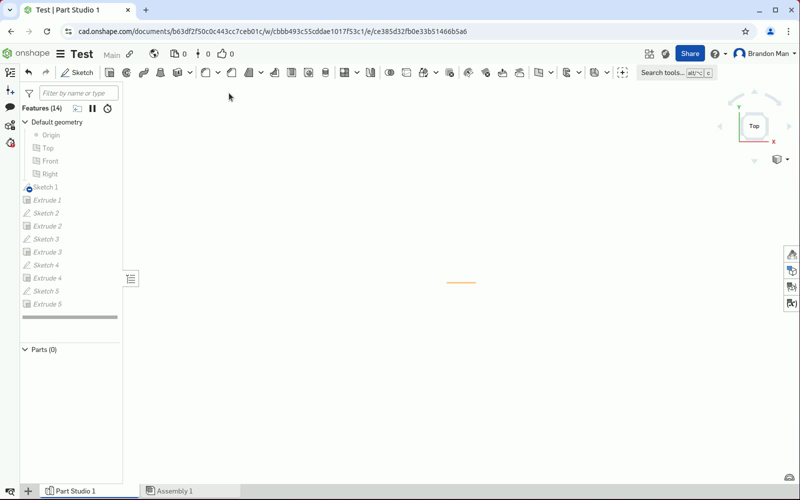
mouse_move(73, 352)
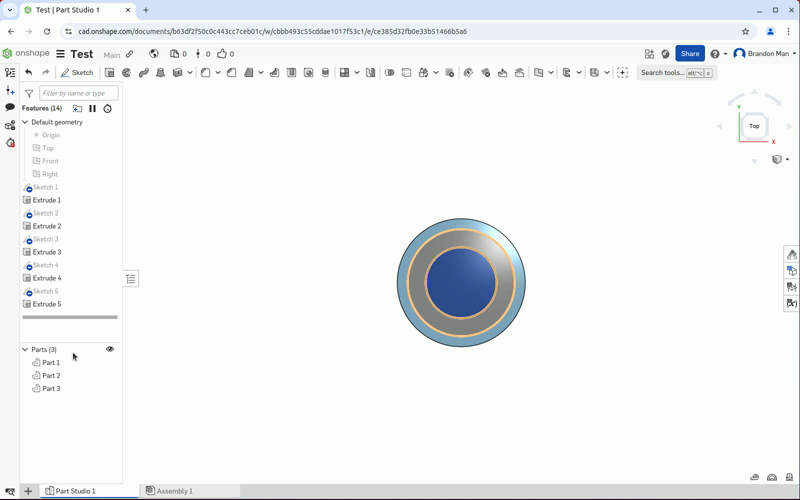
key(y)
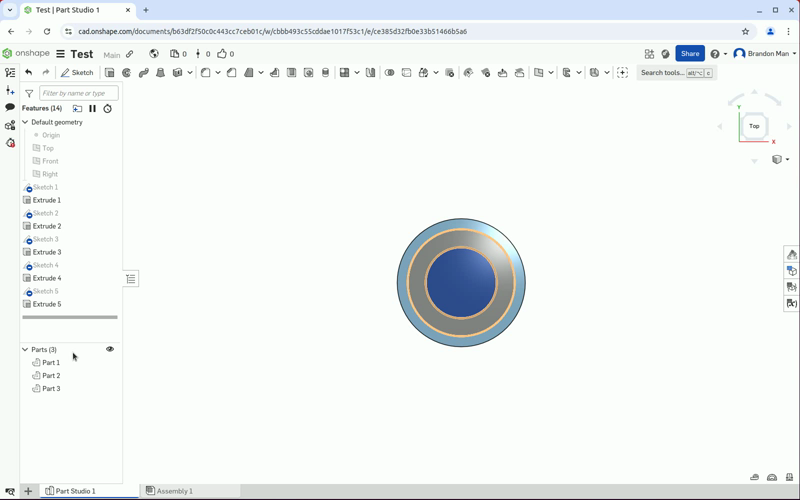
key(shift+p)
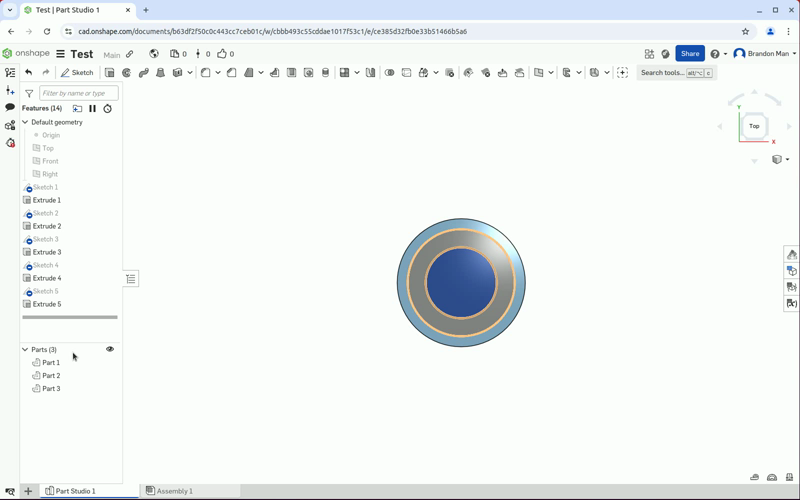
key(space)
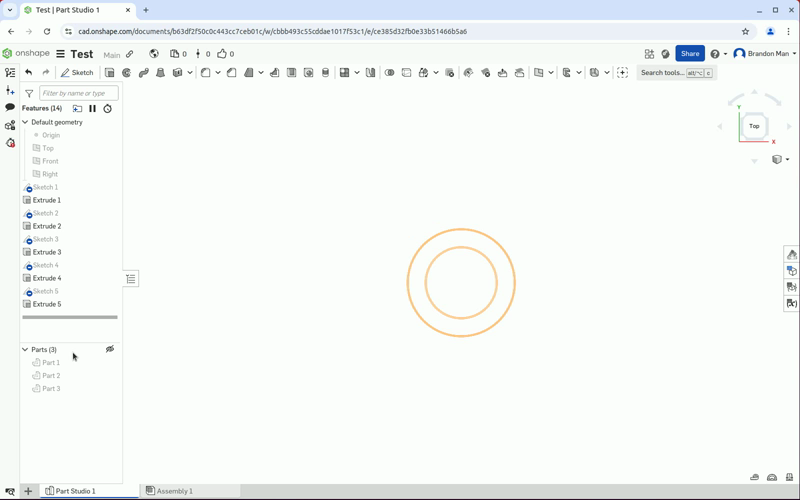
key_down(shift)
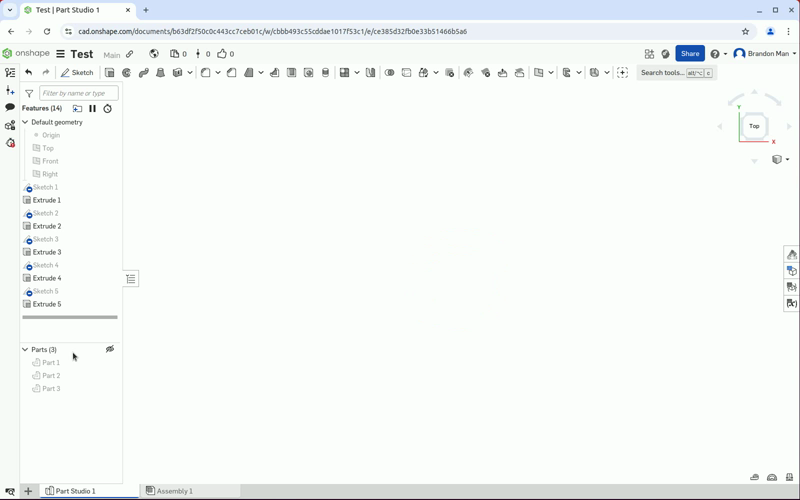
key(up)
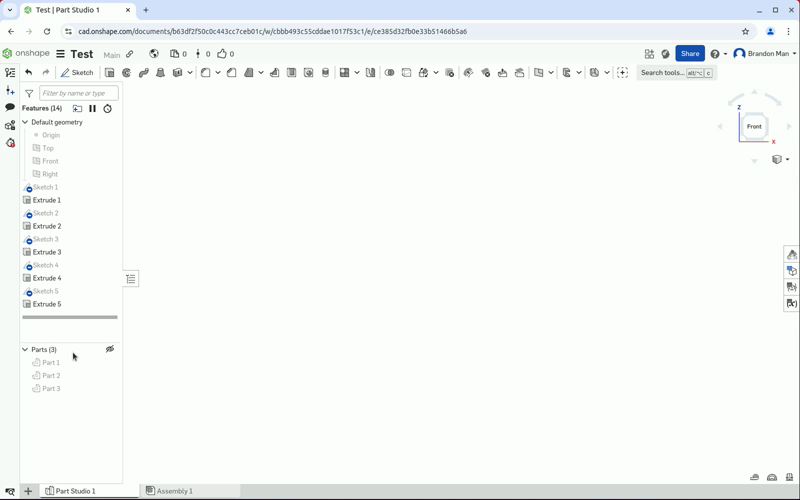
key_up(shift)
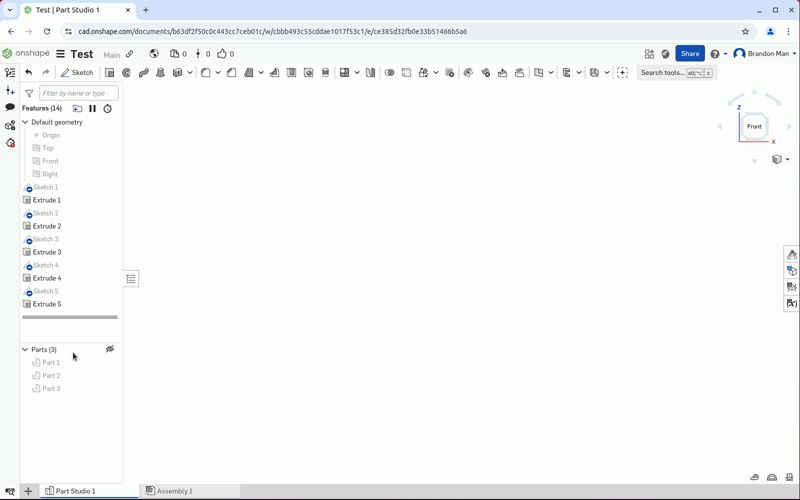
mouse_move(73, 352)
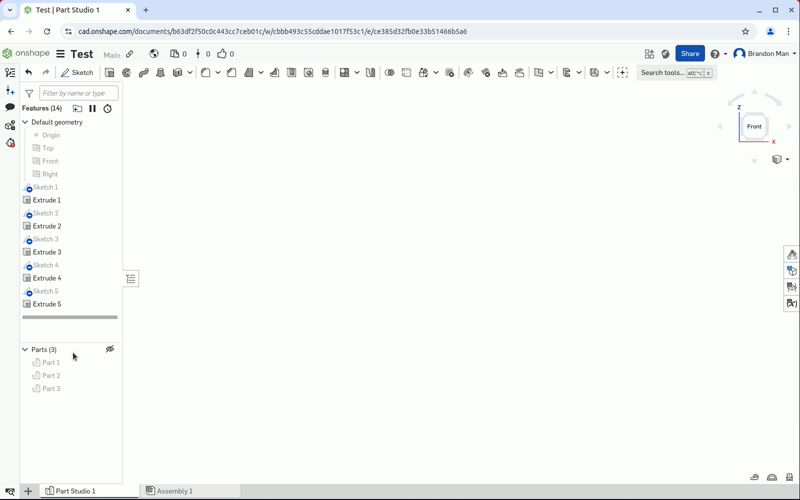
key(shift+y)
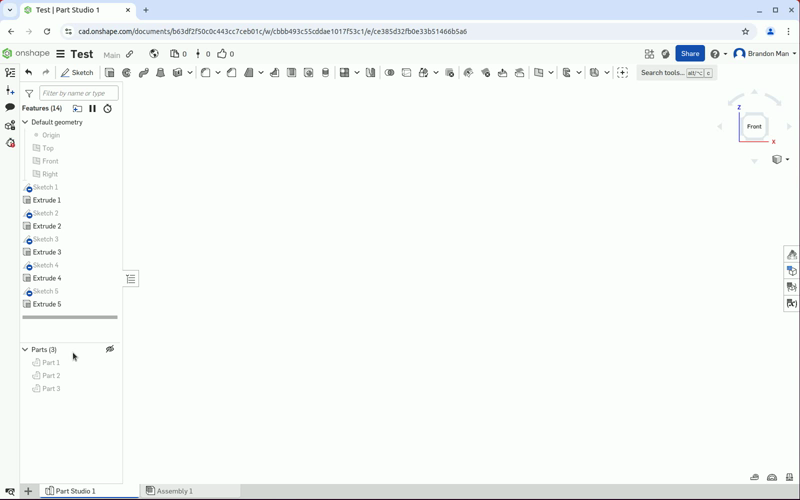
key(shift+s)
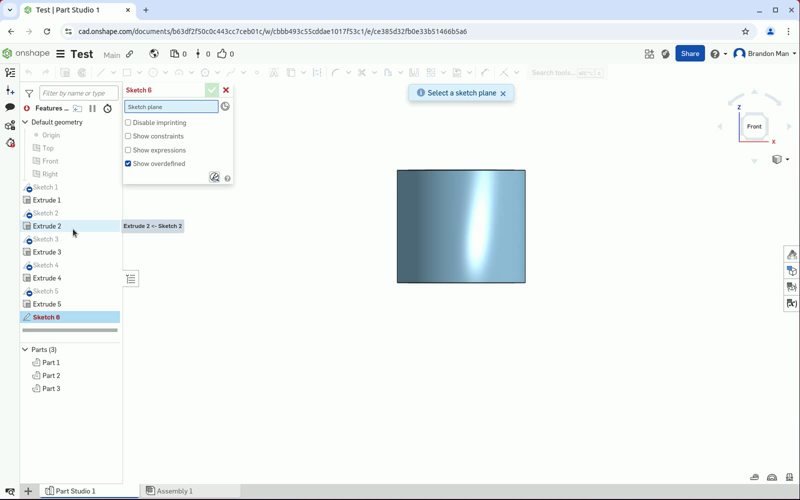
scroll(3)
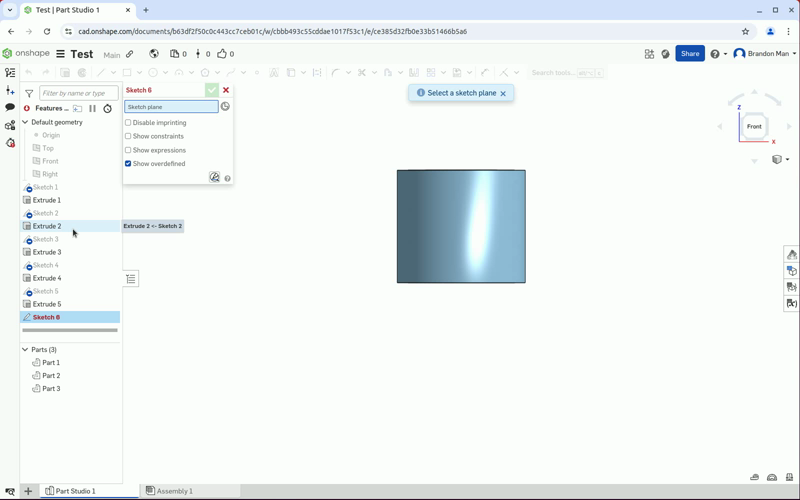
mouse_move(73, 163)
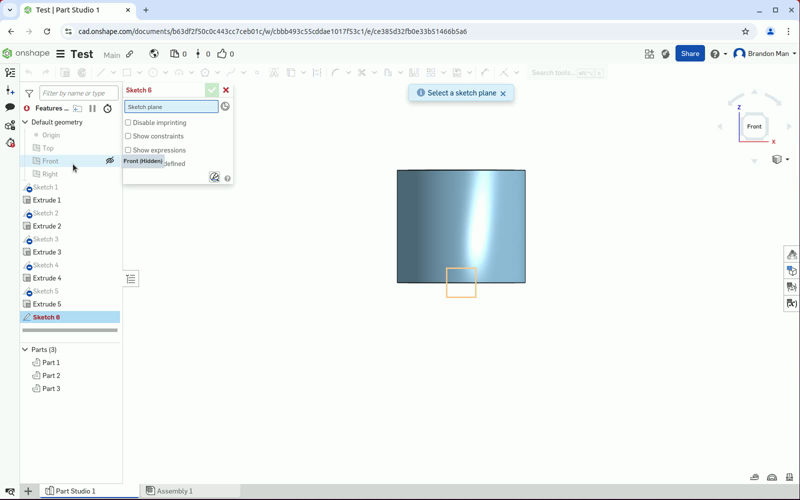
click(73, 163)
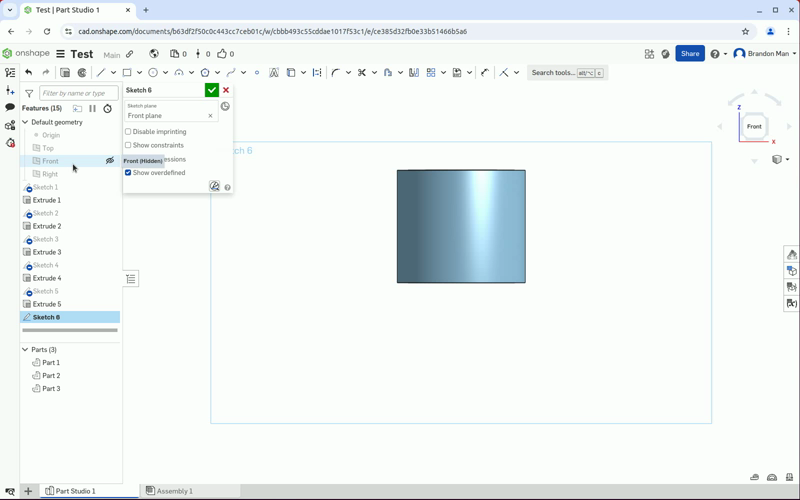
mouse_move(73, 352)
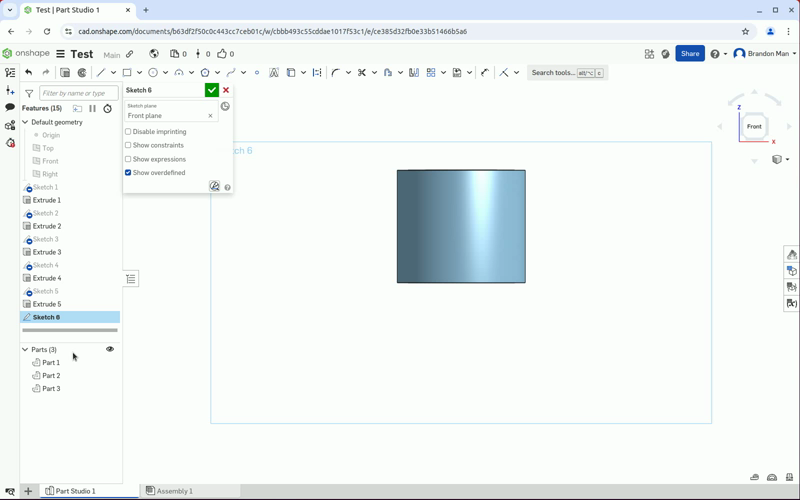
key(y)
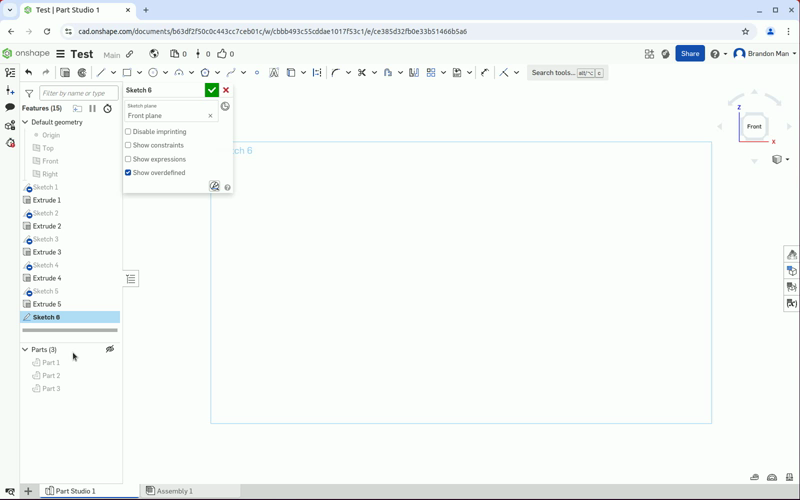
key(c)
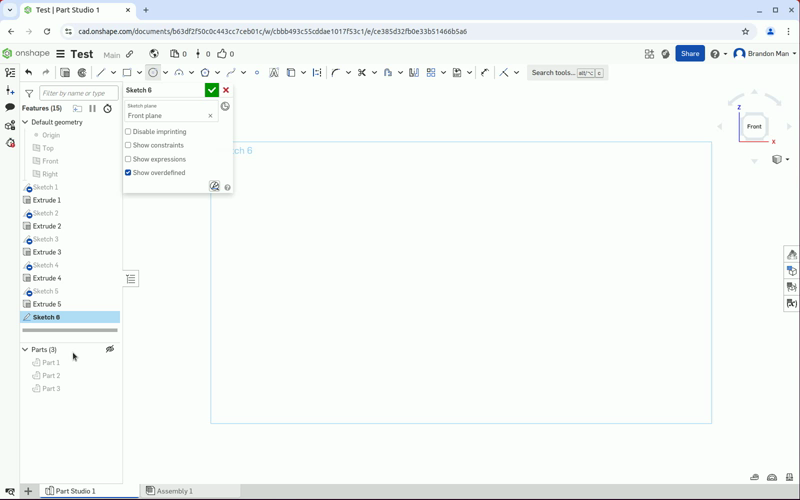
key_down(shift)
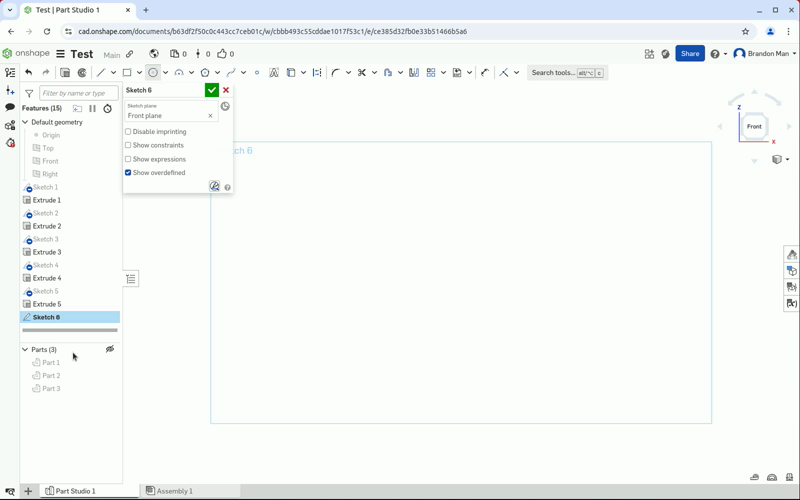
mouse_move(461, 226)
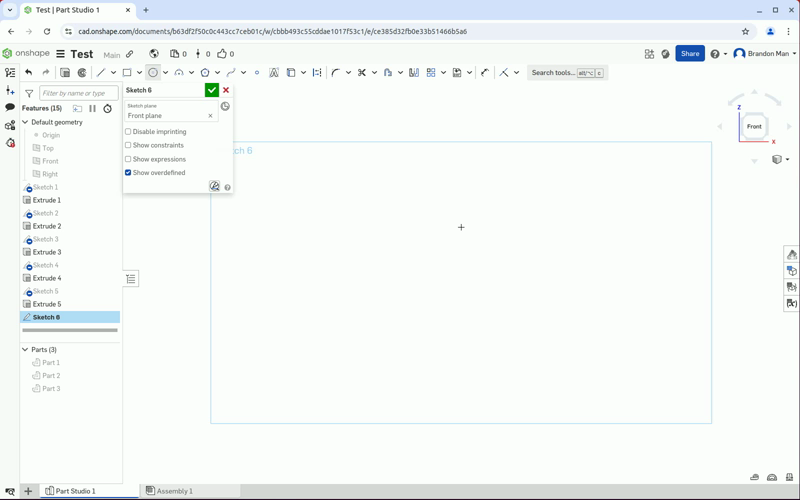
click(461, 226)
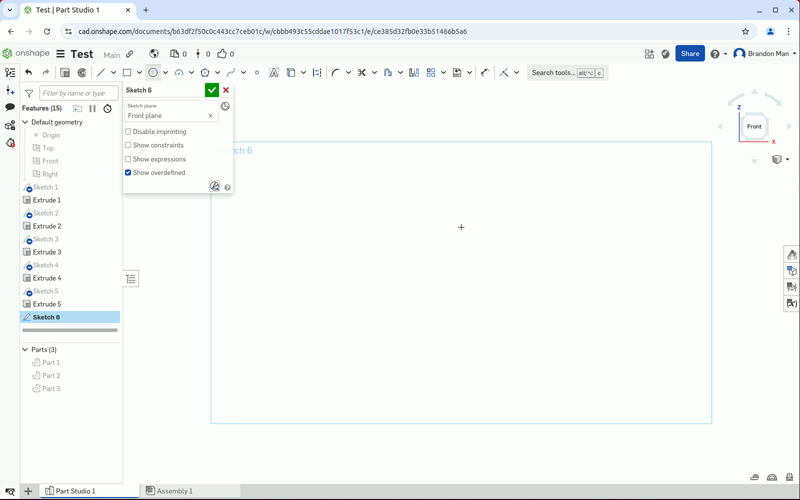
key_up(shift)
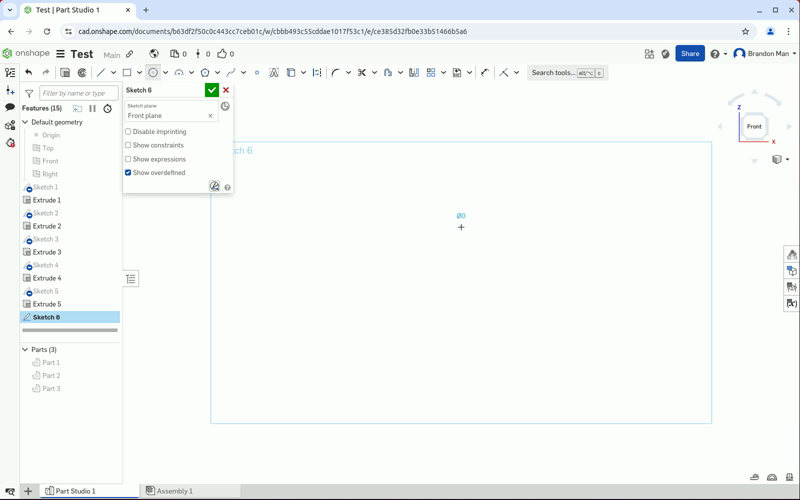
mouse_move(476, 226)
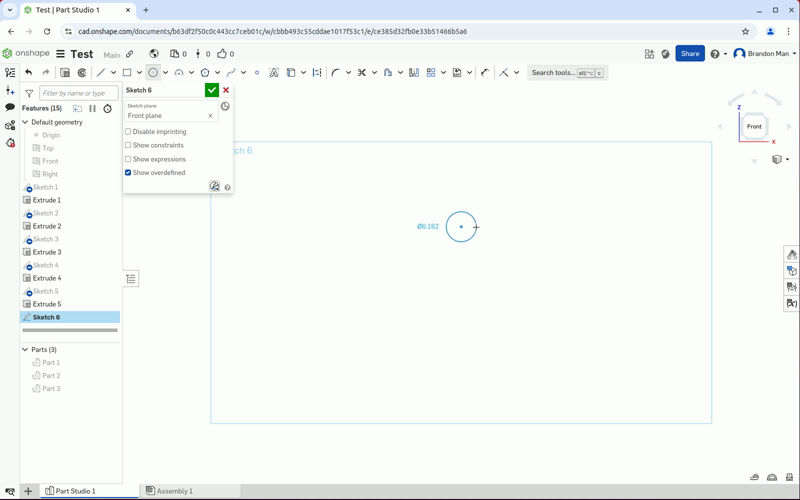
click(476, 226)
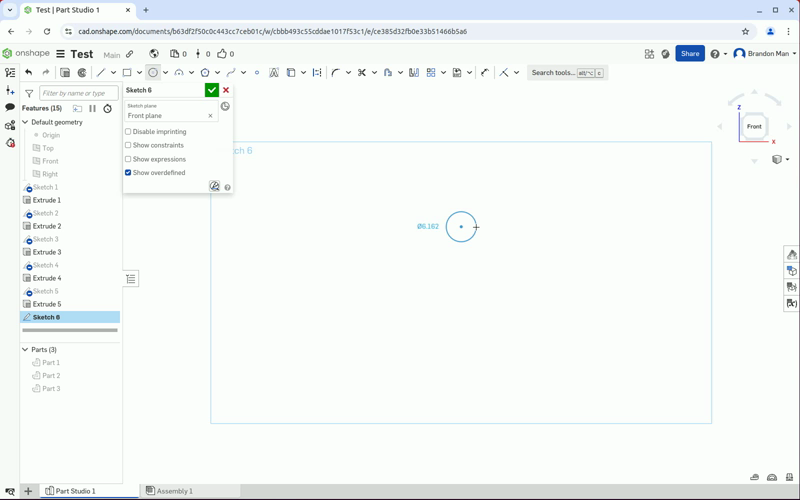
key(esc)
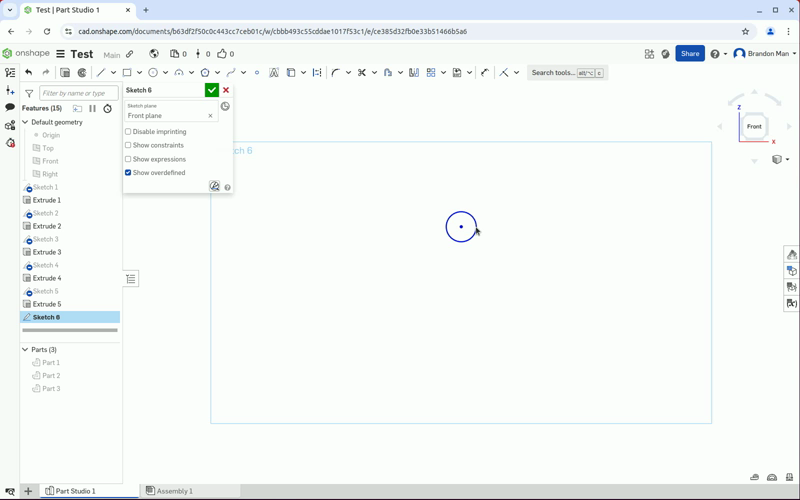
mouse_move(449, 225)
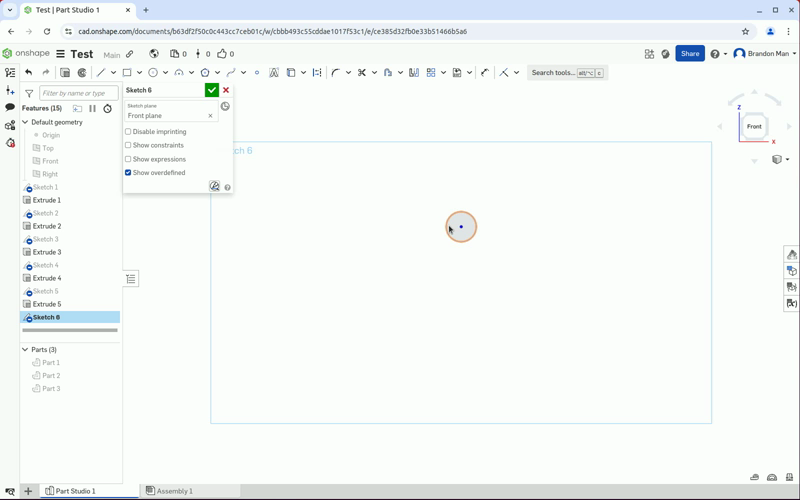
scroll(6)
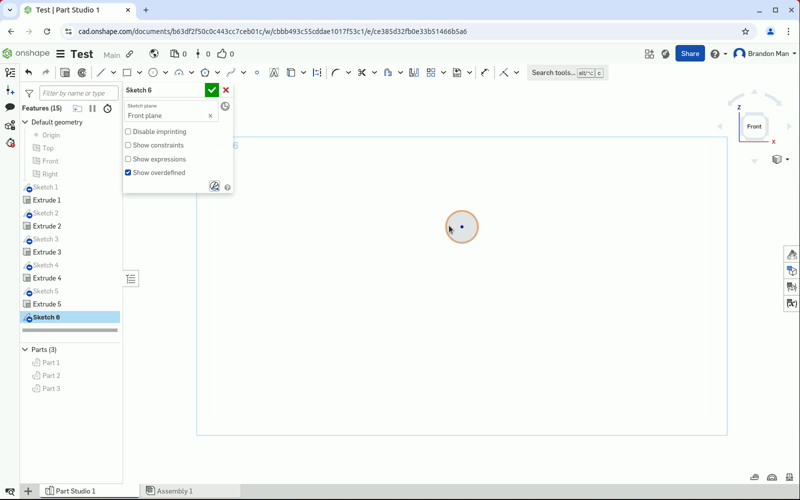
scroll(6)
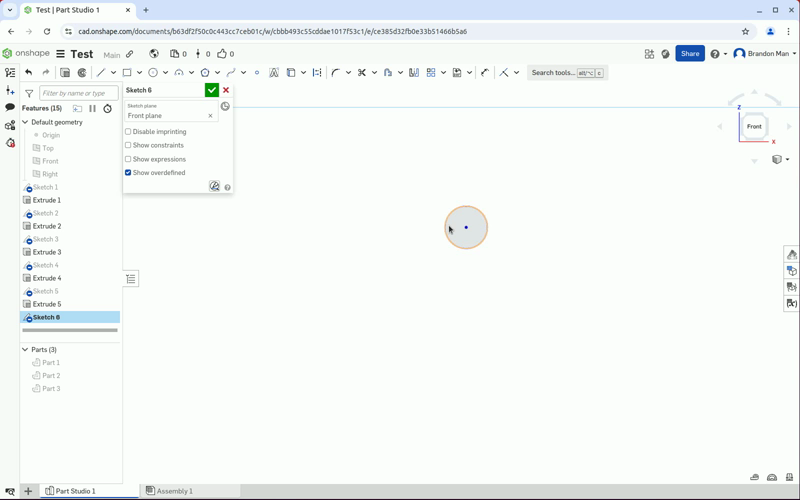
scroll(6)
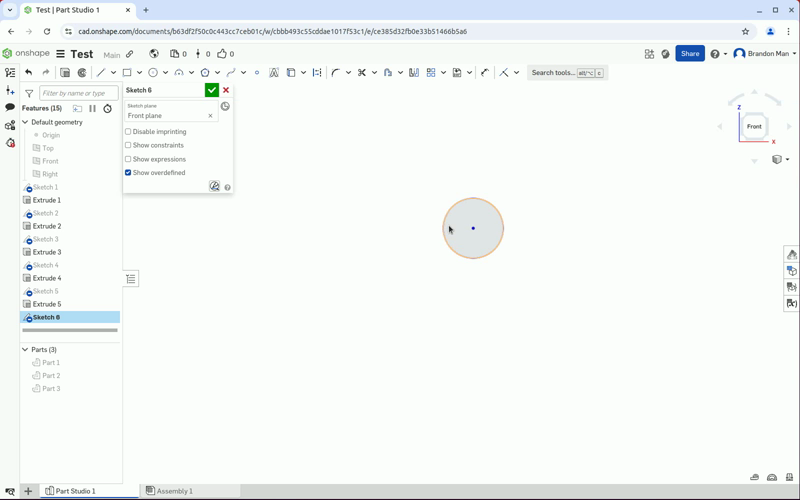
scroll(6)
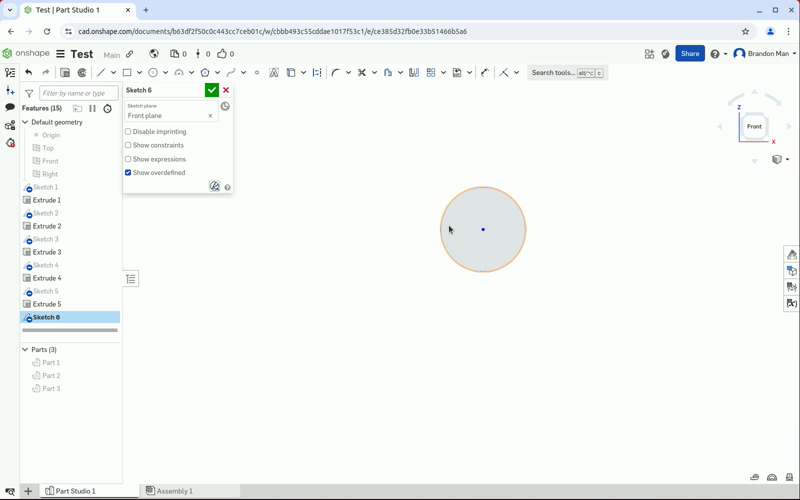
scroll(6)
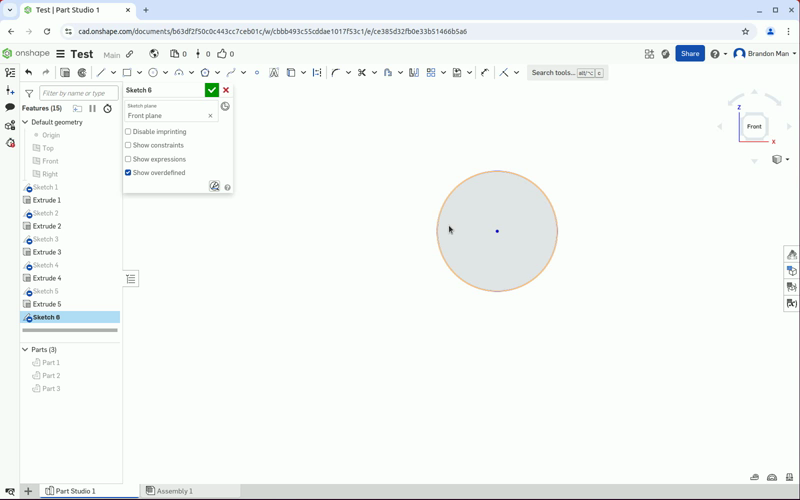
scroll(6)
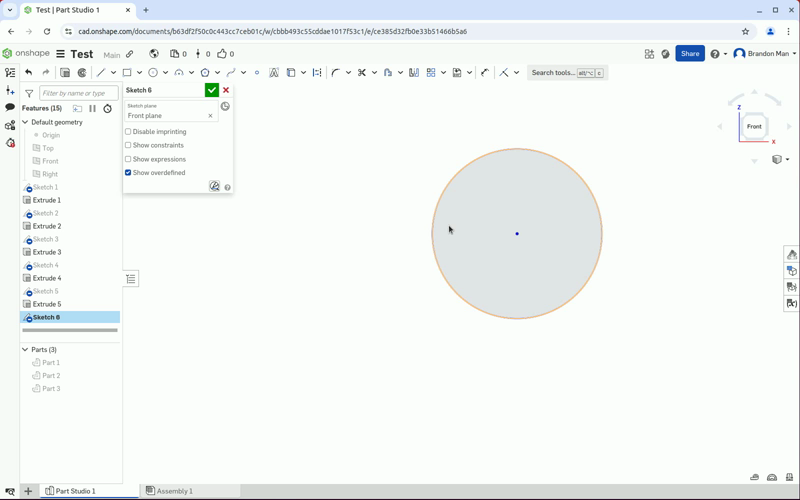
scroll(6)
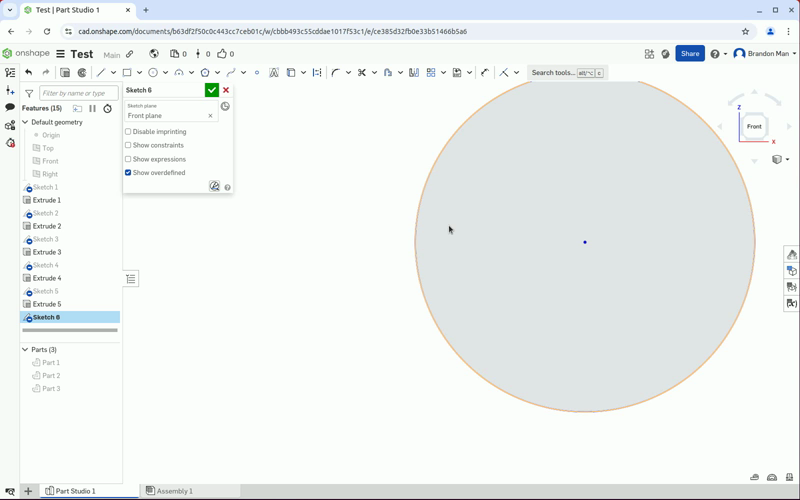
click(449, 225)
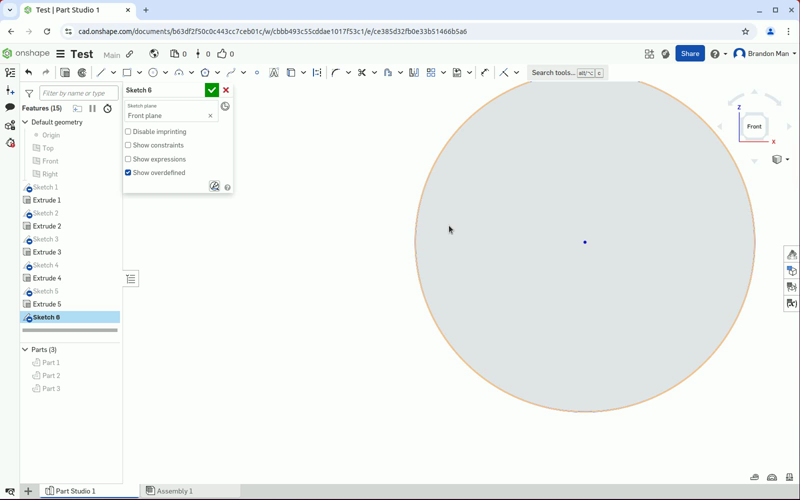
scroll(-6)
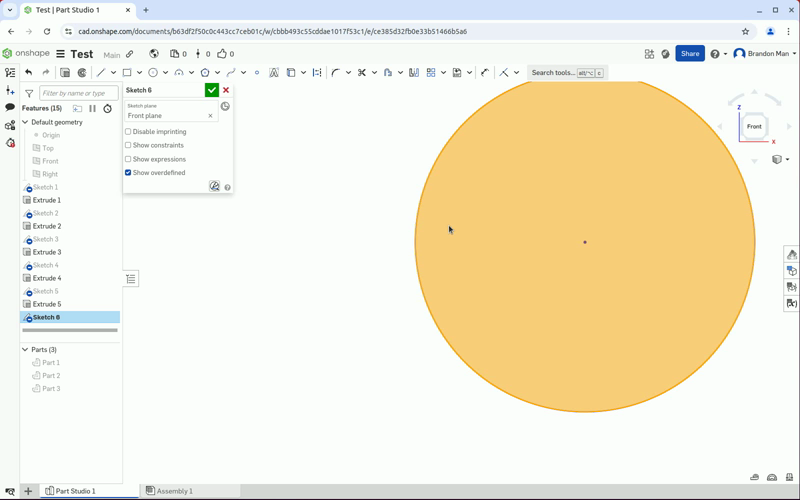
scroll(-6)
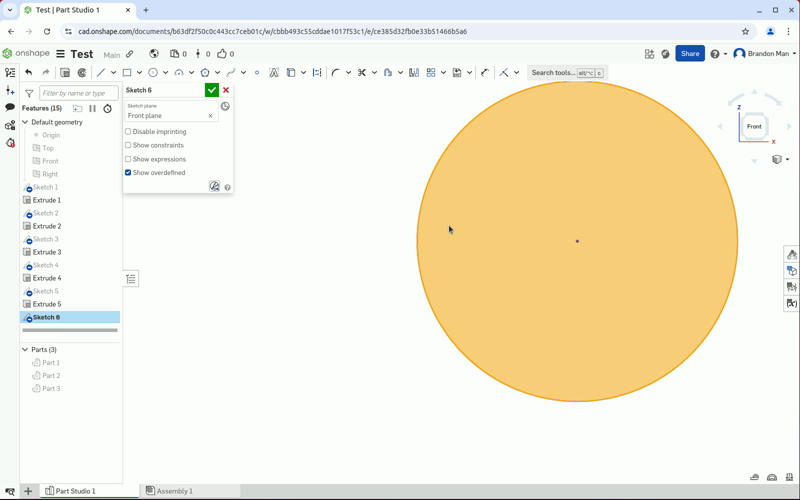
scroll(-6)
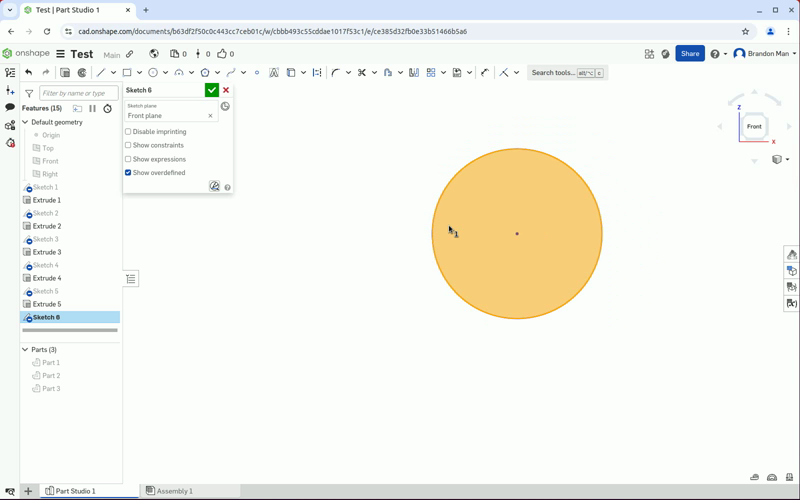
scroll(-6)
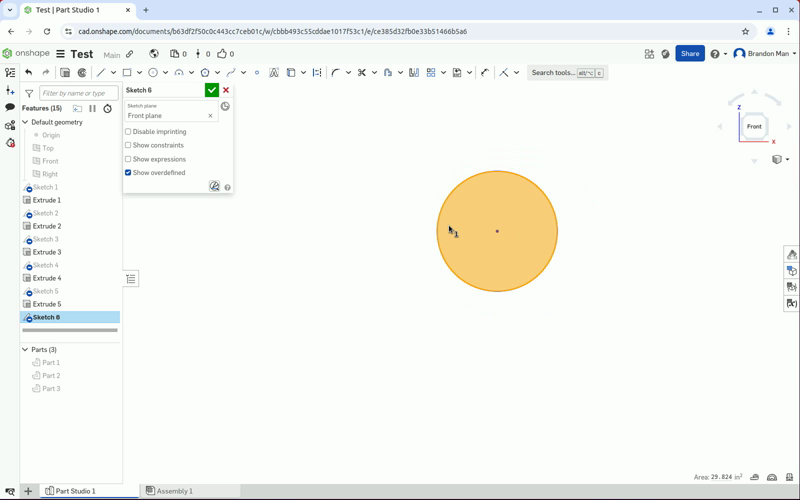
scroll(-6)
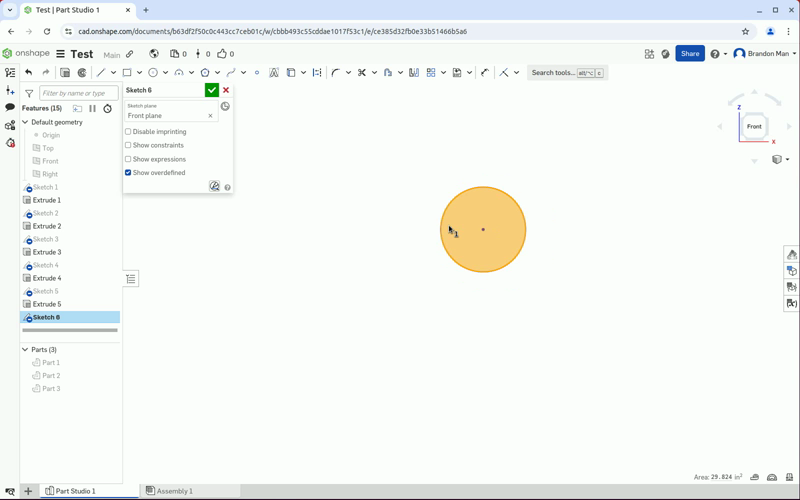
scroll(-6)
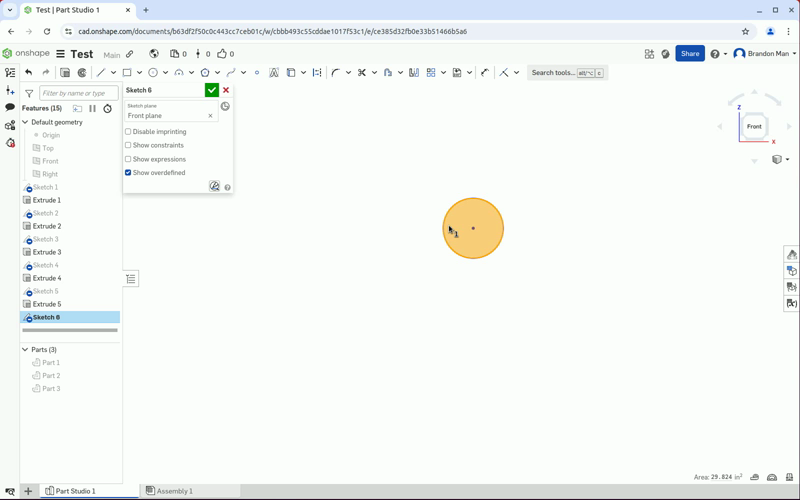
scroll(-6)
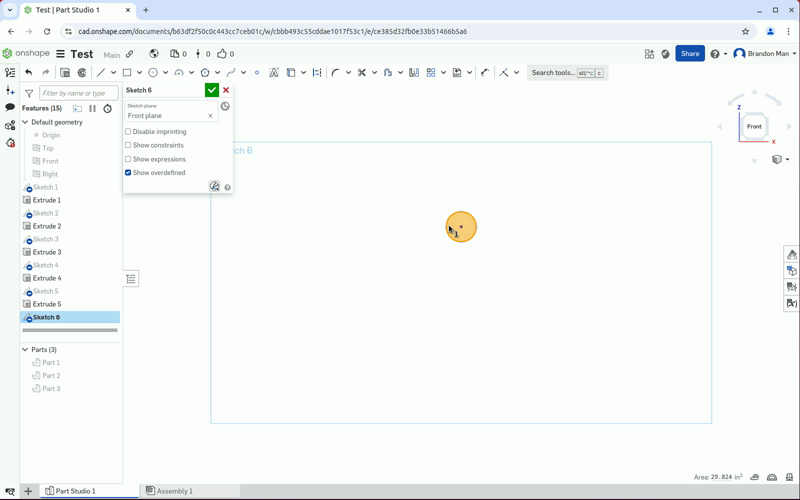
mouse_move(73, 352)
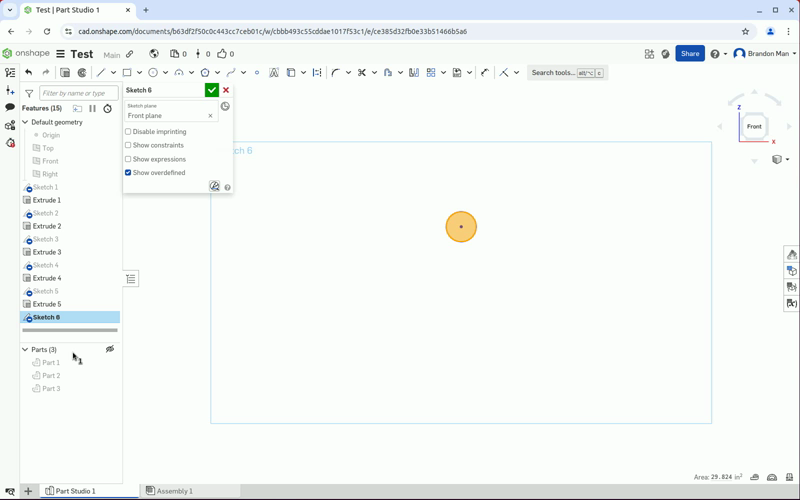
key(shift+y)
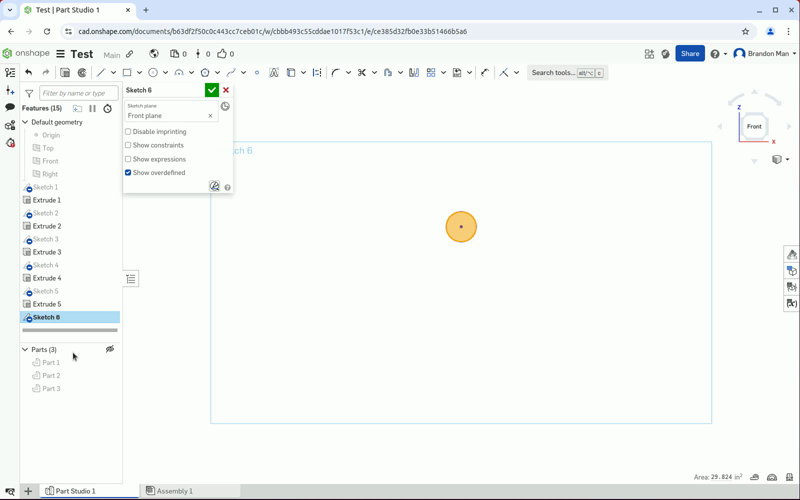
key(shift+e)
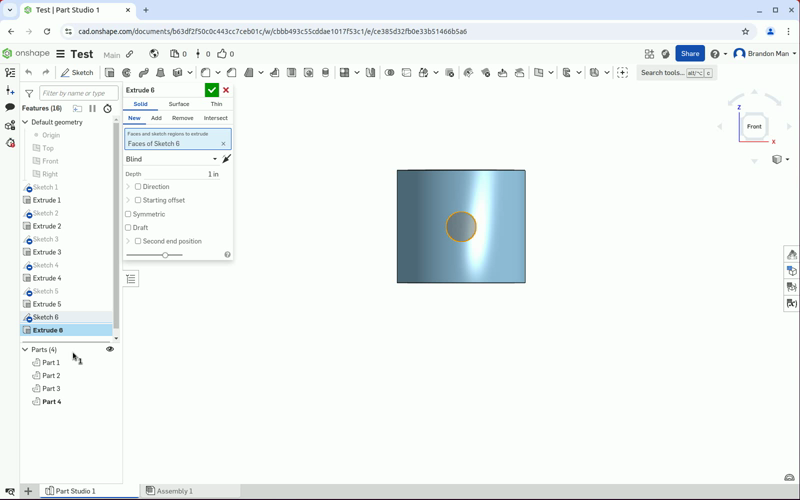
mouse_move(143, 106)
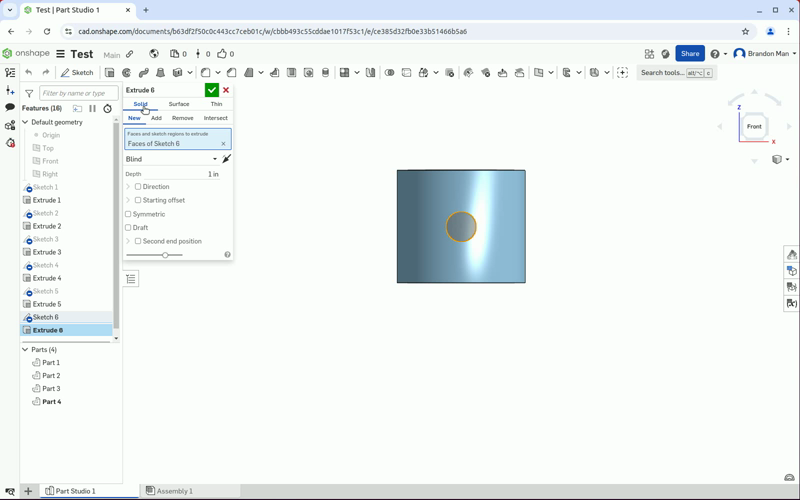
click(143, 106)
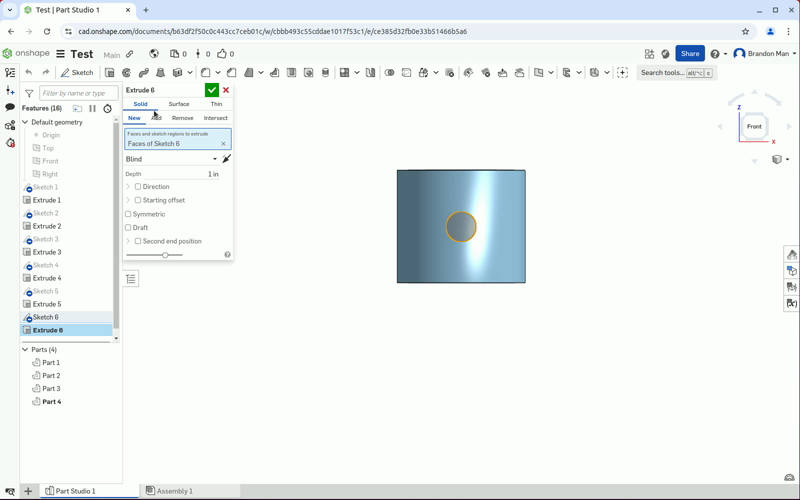
mouse_move(186, 120)
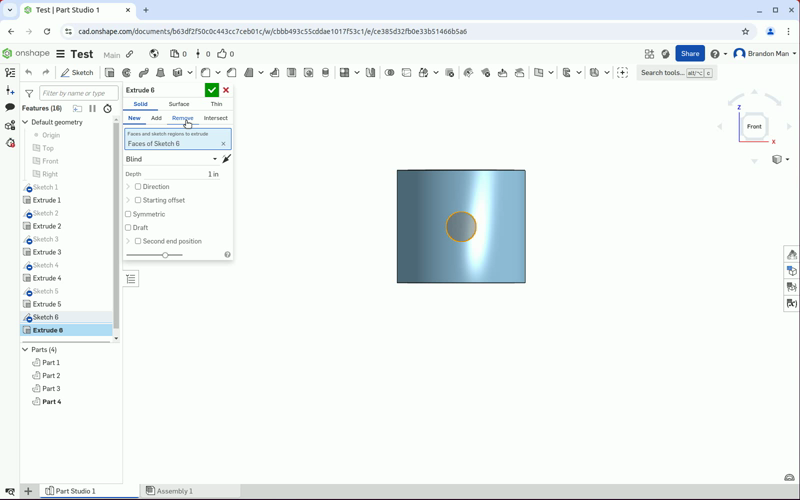
click(186, 120)
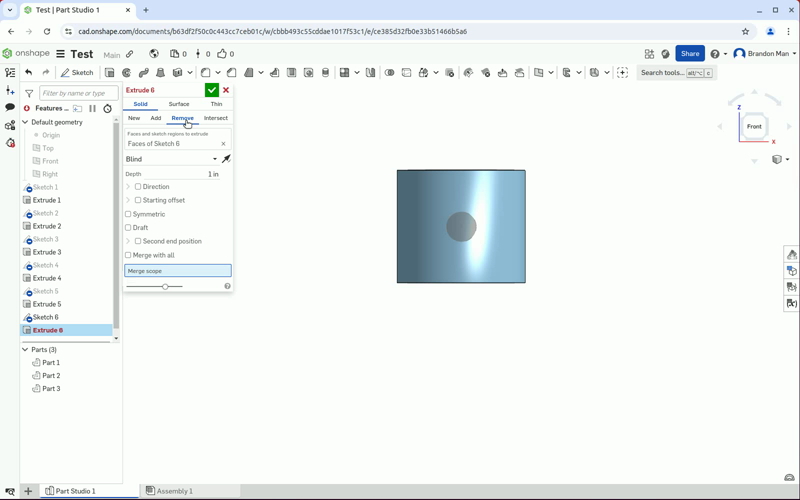
key(tab, 4)
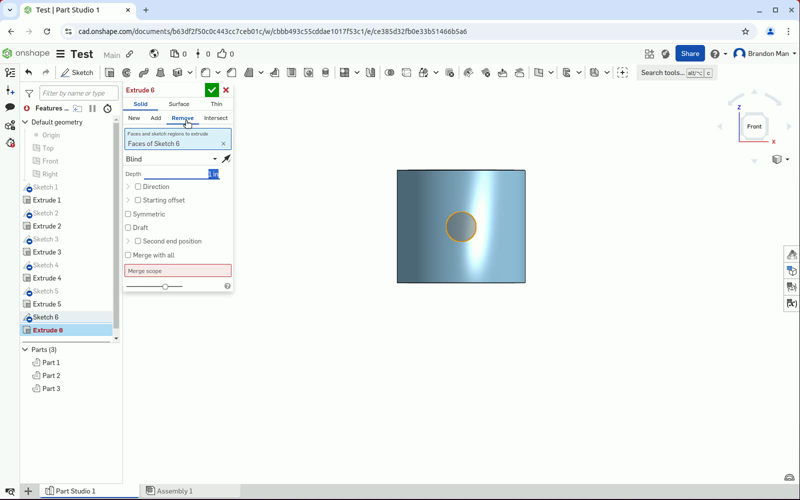
text(36.106)
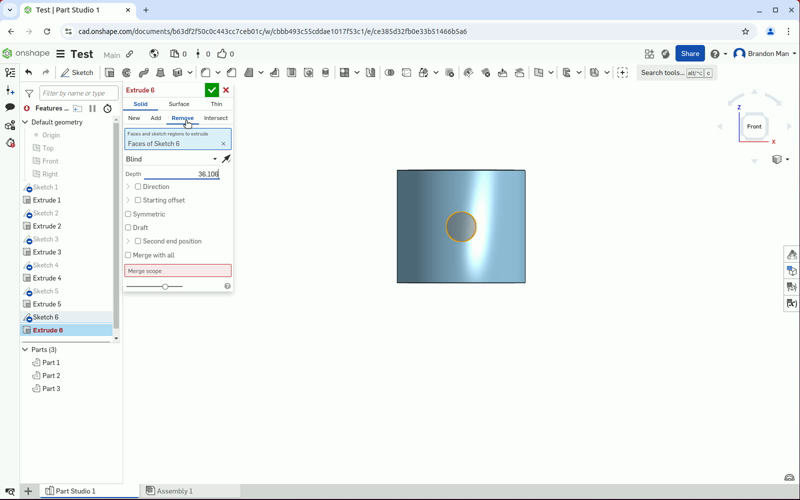
key(tab, 3)
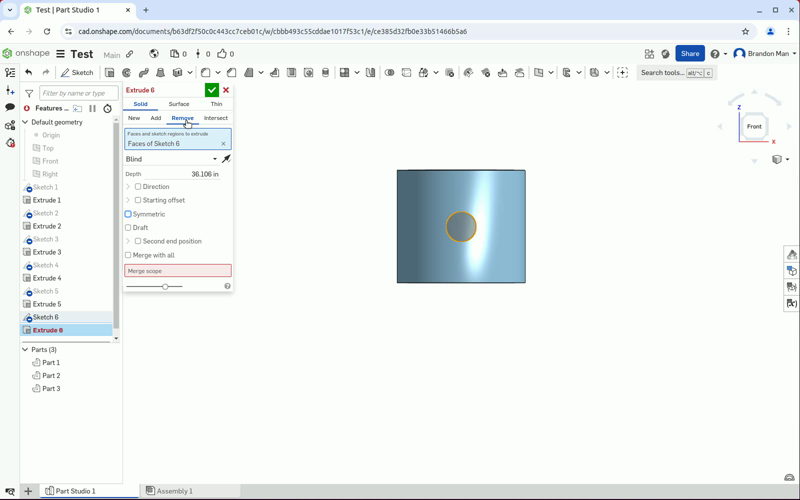
key(space)
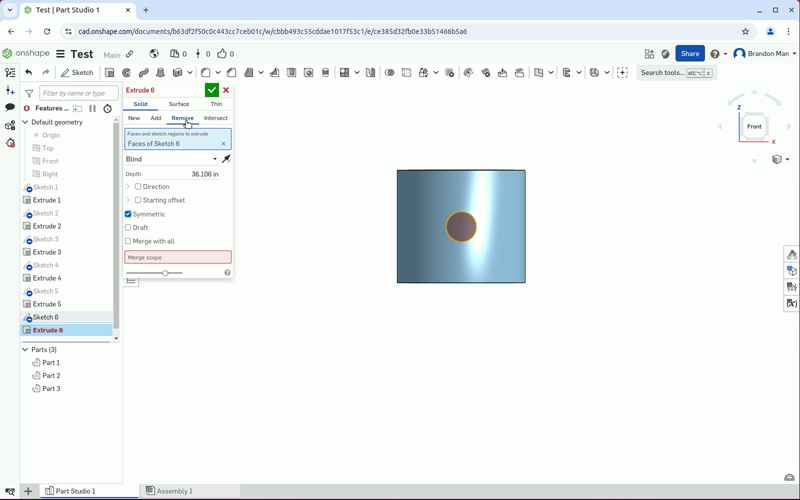
key(tab, 2)
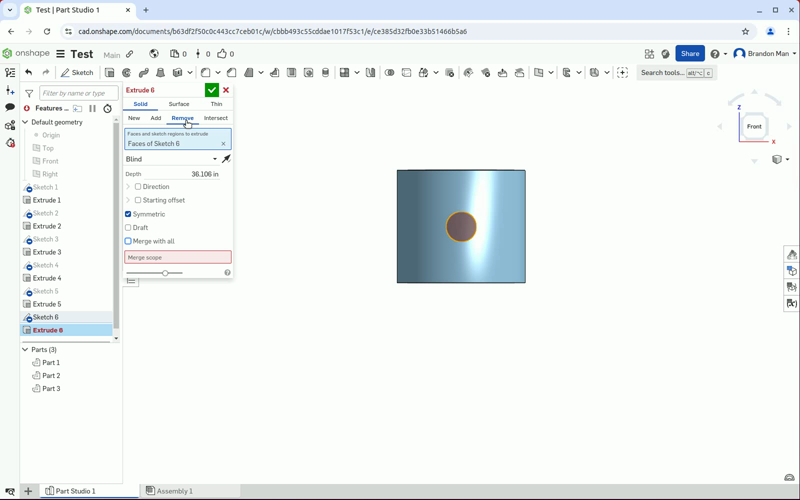
key(space)
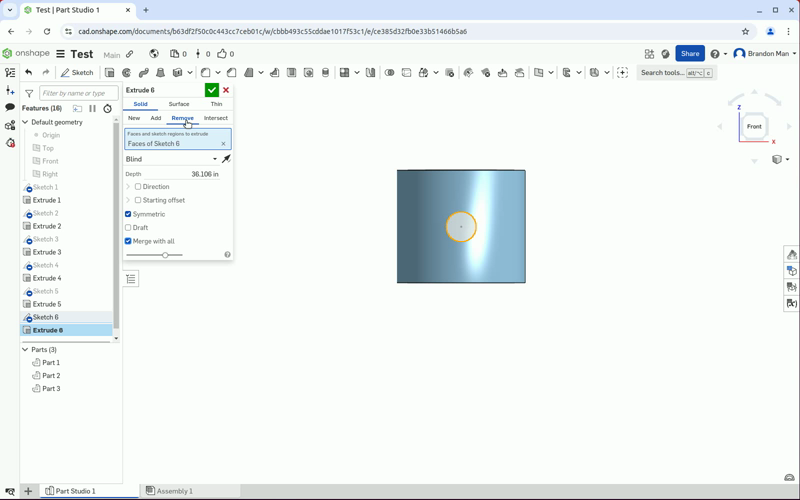
key(enter)
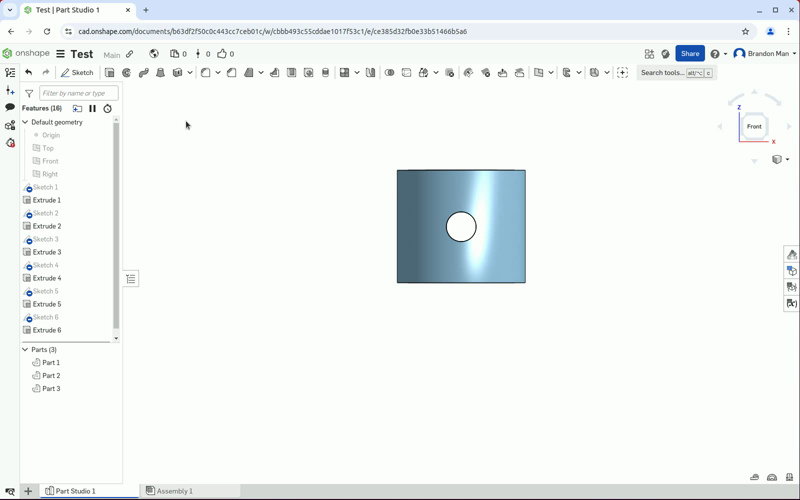
key(shift+h)
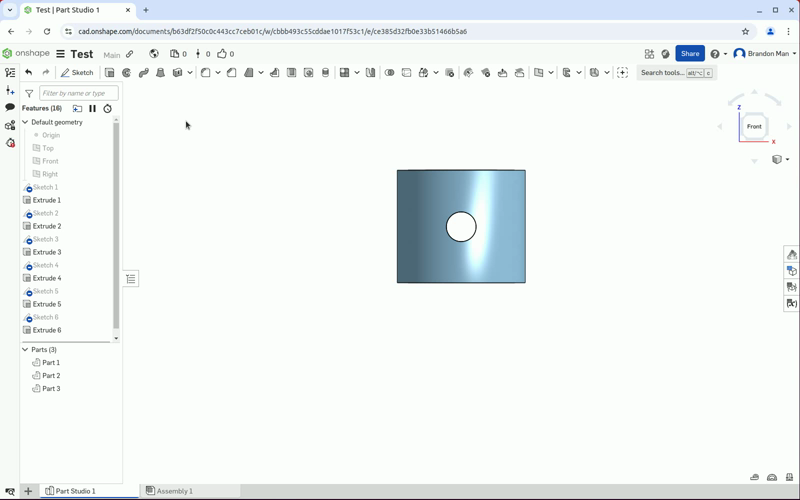
key(shift+h)
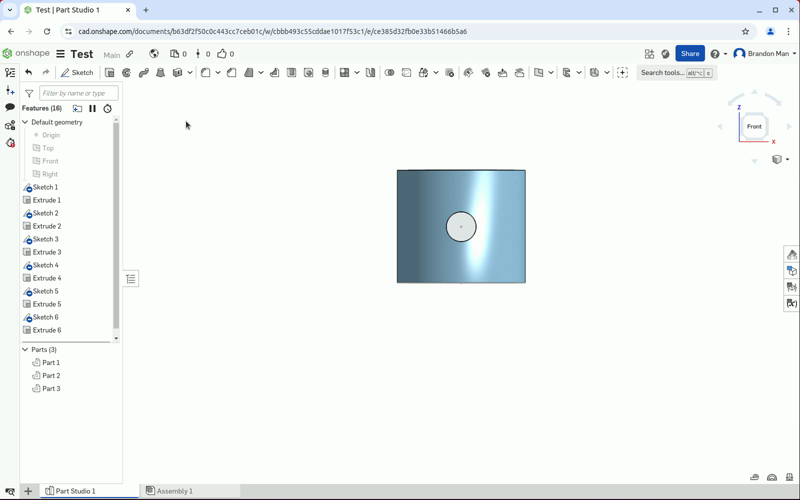
key(shift+7)
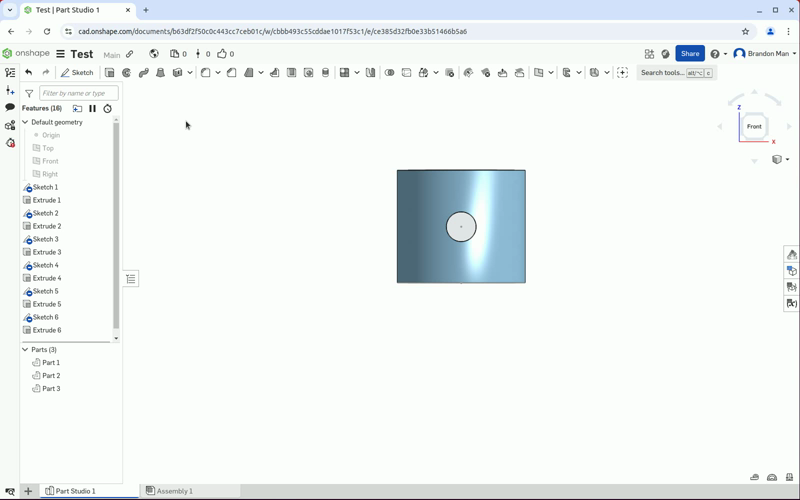
key(left, 2)
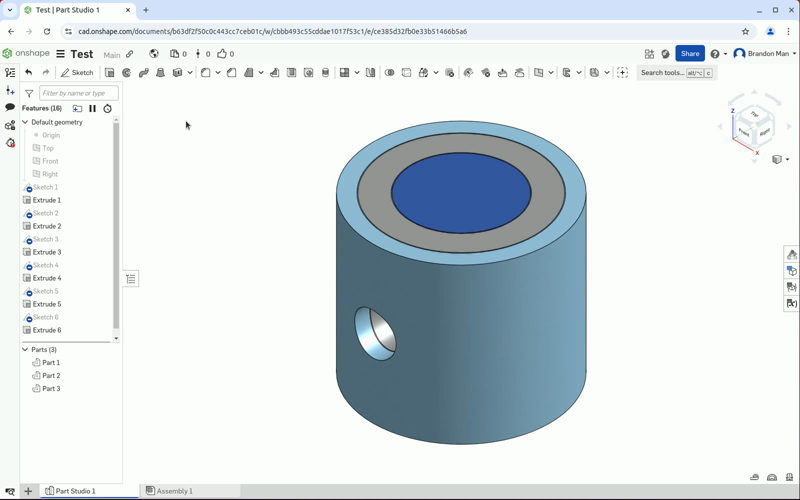
key(down, 2)
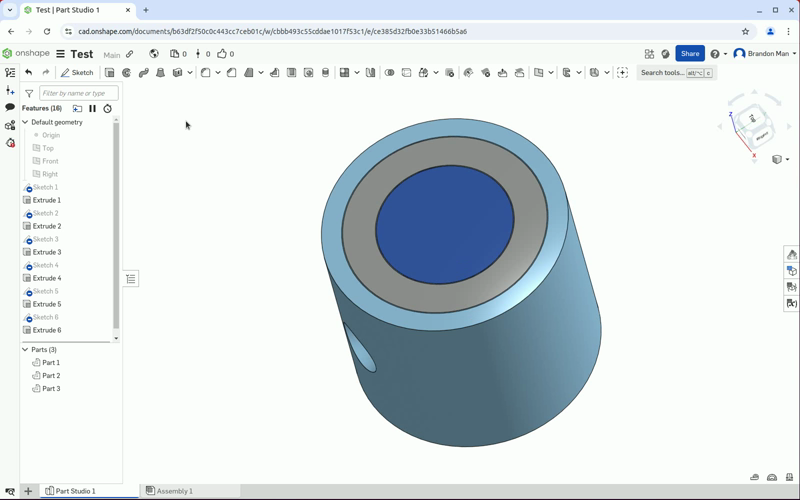
key(up, 2)
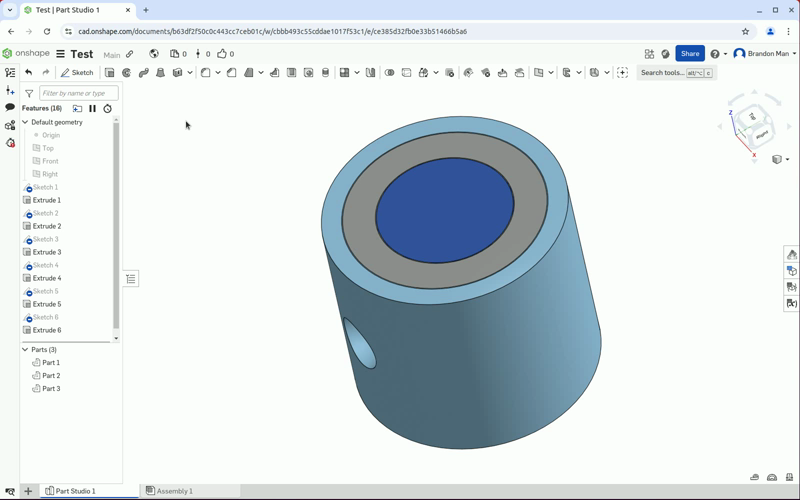
key(right, 2)
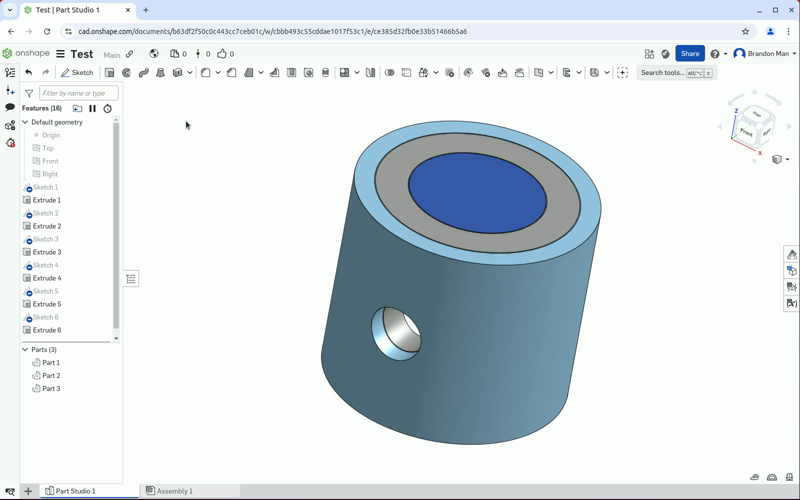
mouse_move(69, 189)
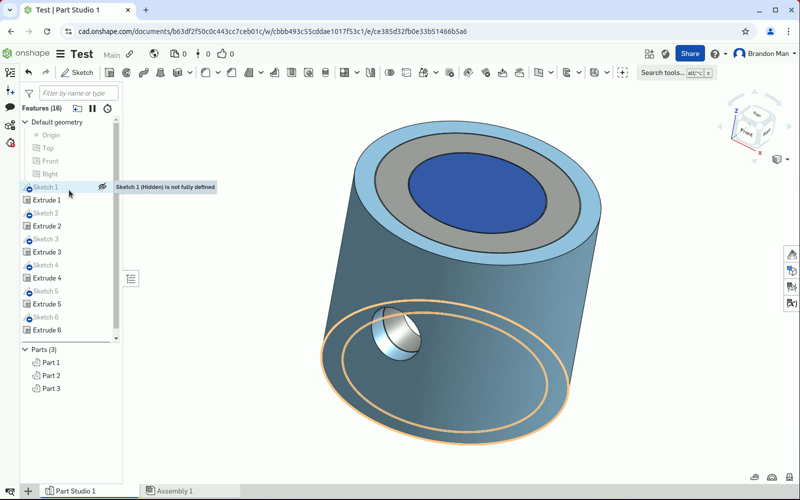
click(69, 189)